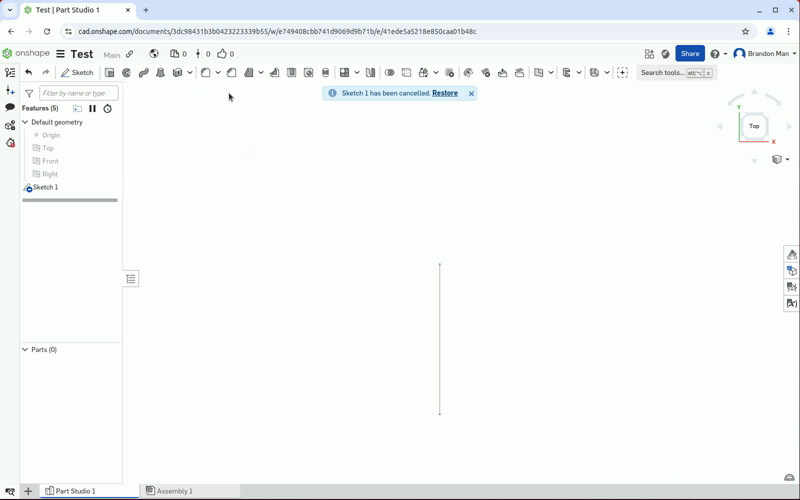
key(shift+h)
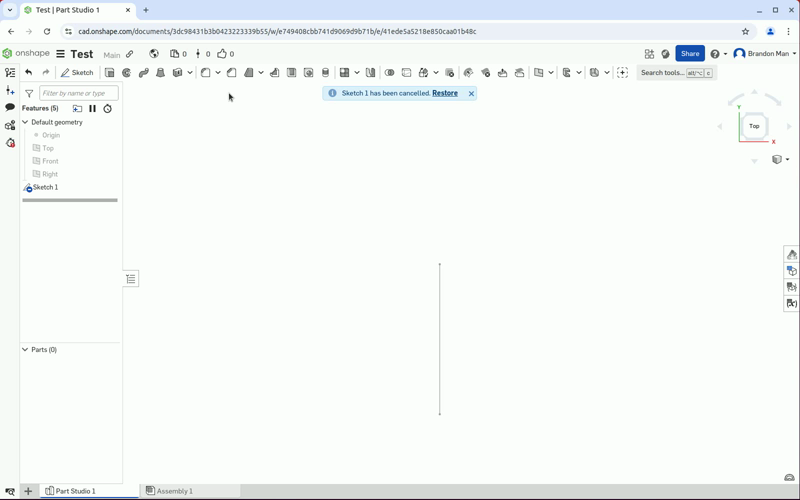
key(shift+s)
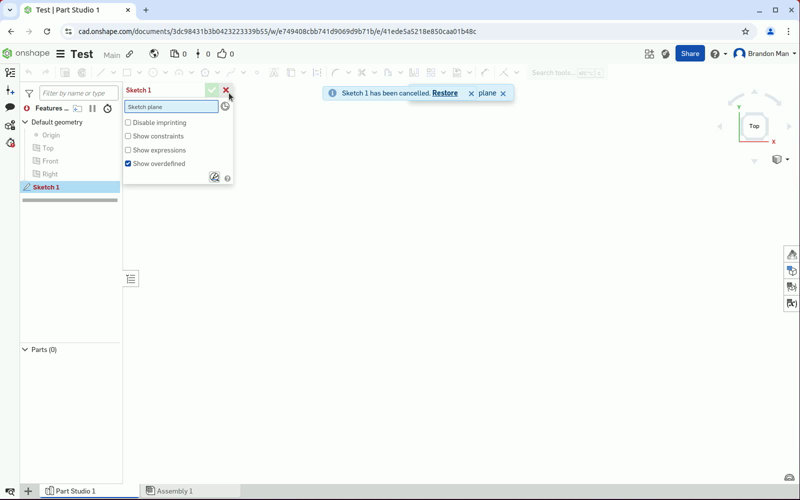
mouse_move(73, 150)
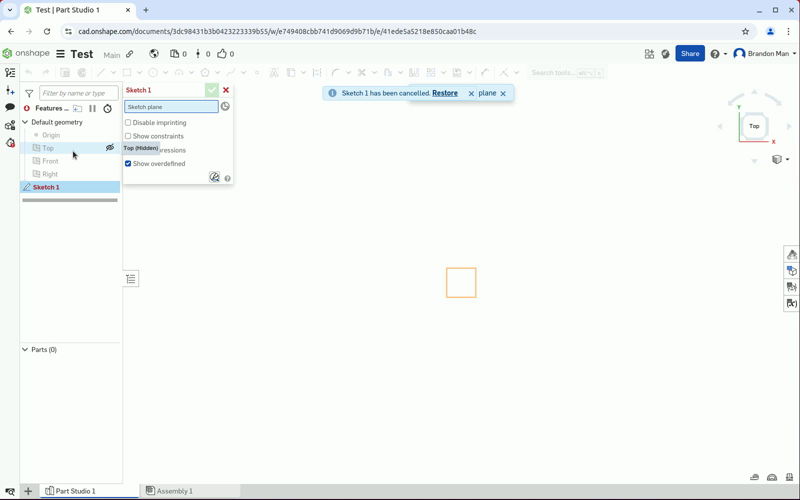
click(73, 150)
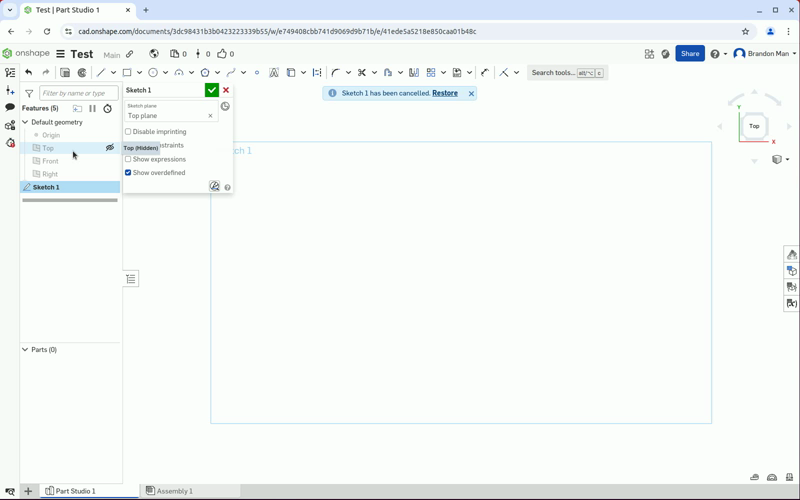
mouse_move(73, 352)
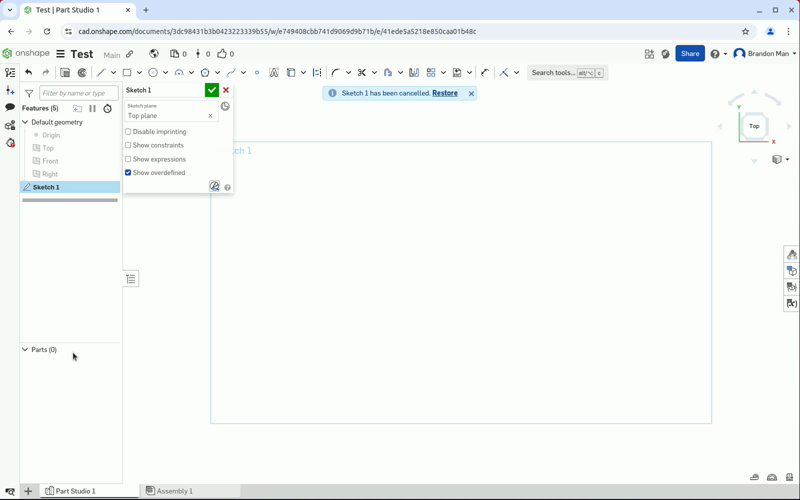
key(y)
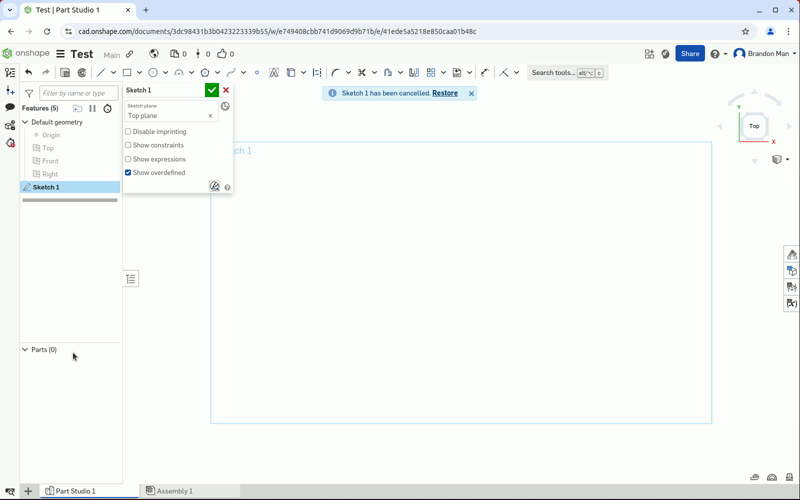
key(l)
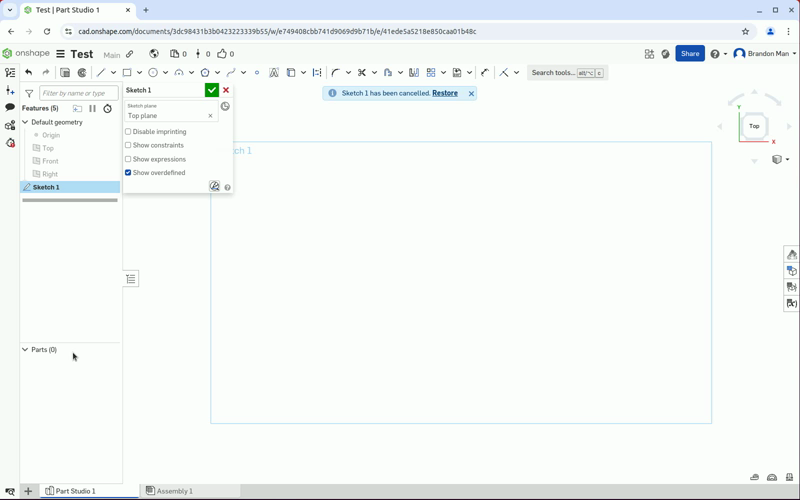
key_down(shift)
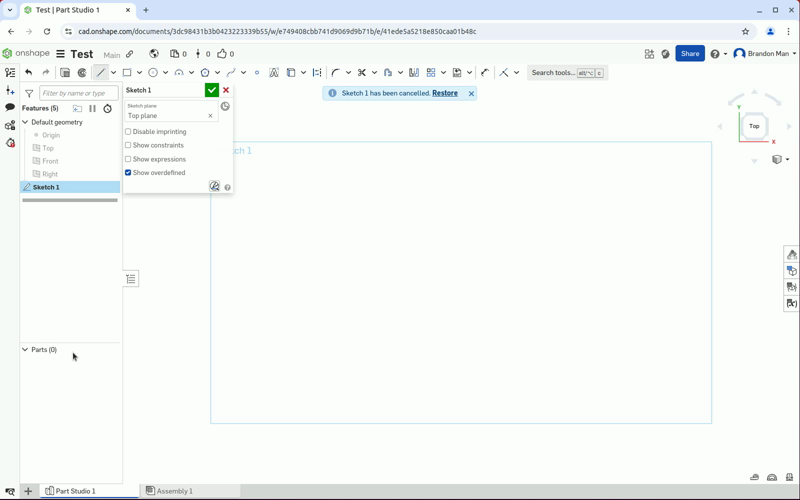
mouse_move(390, 357)
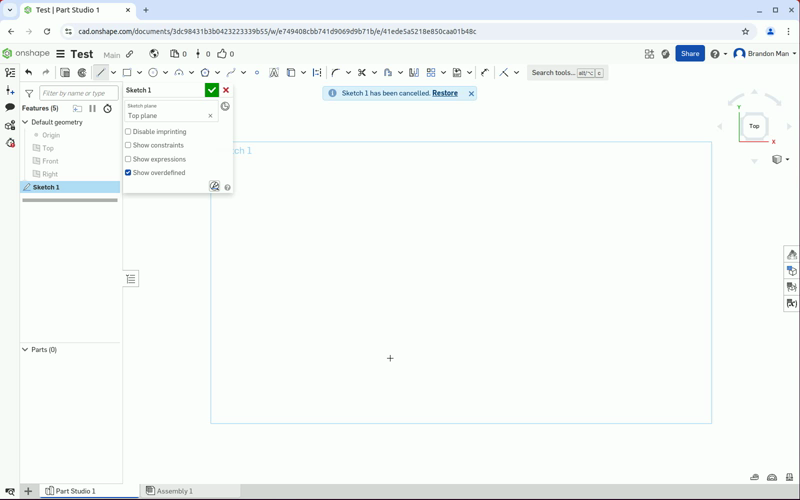
click(390, 357)
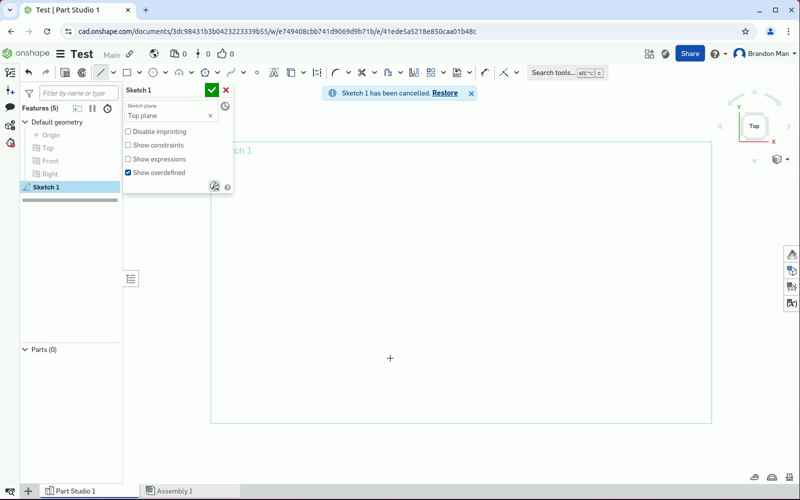
key_up(shift)
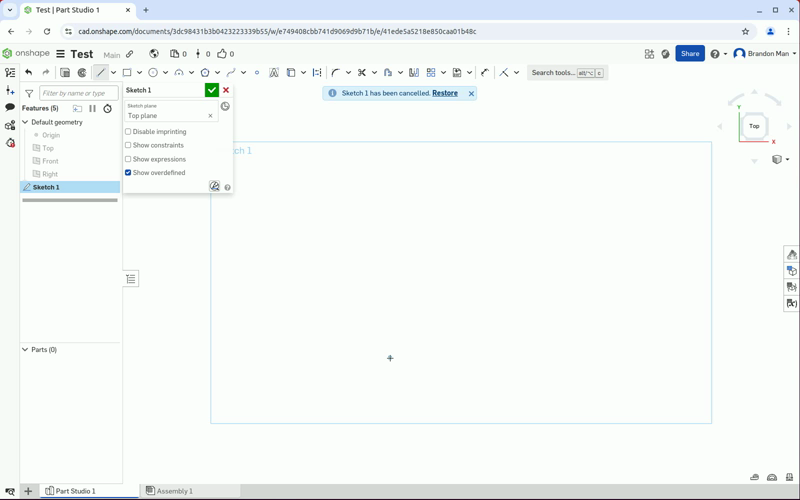
key_down(shift)
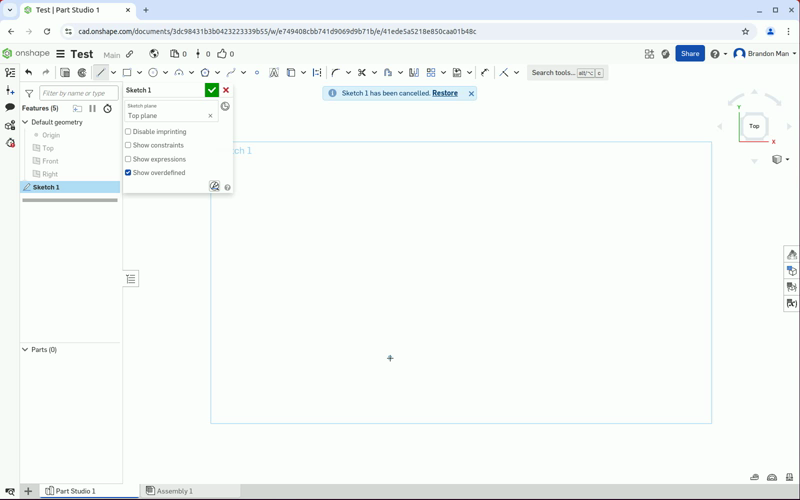
mouse_move(461, 357)
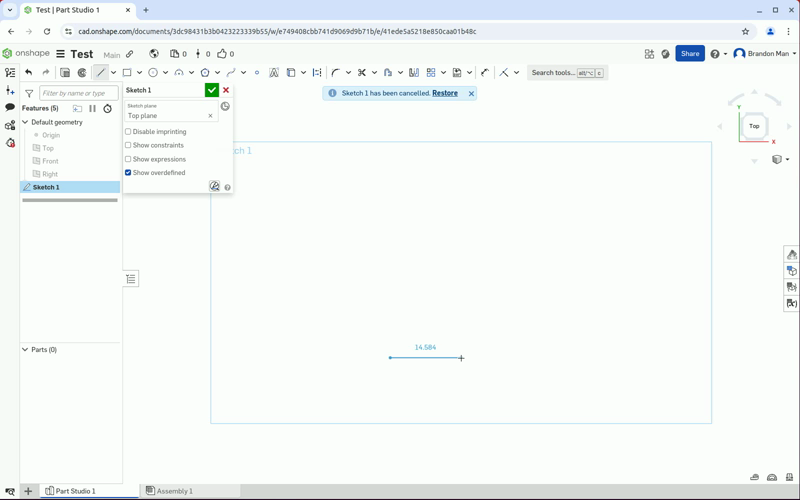
click(461, 357)
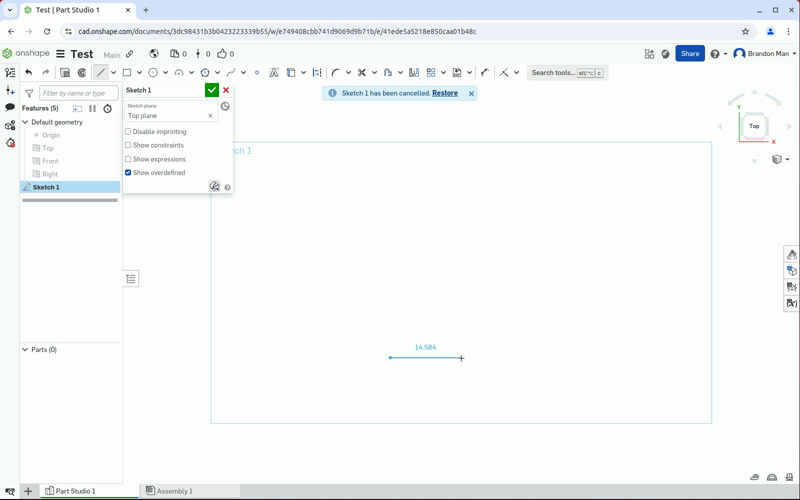
key_up(shift)
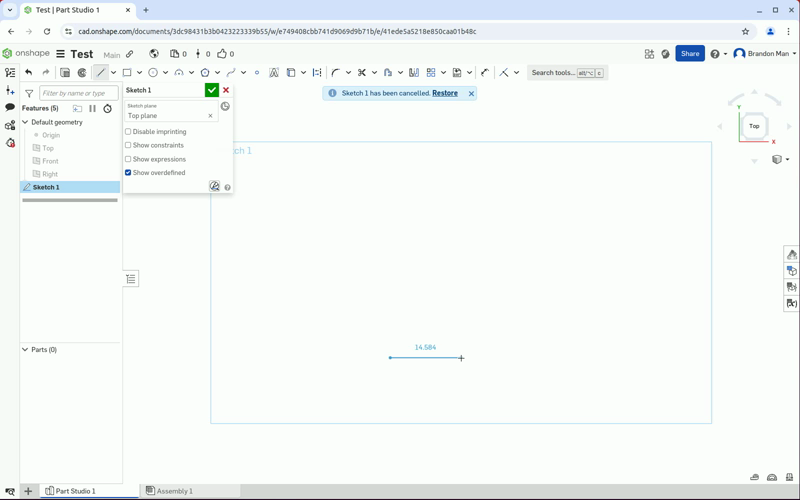
key_down(shift)
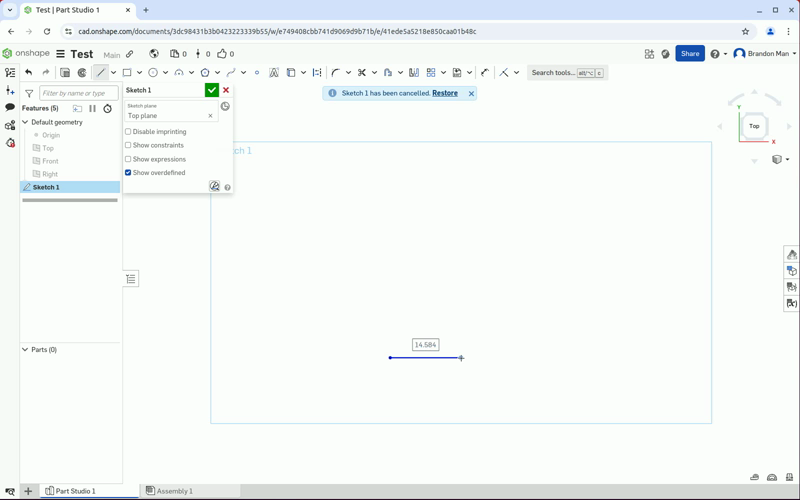
mouse_move(491, 357)
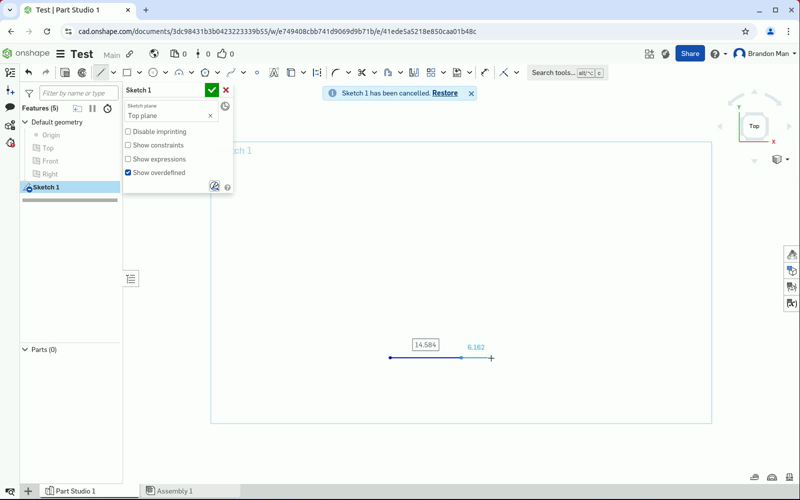
mouse_move(461, 320)
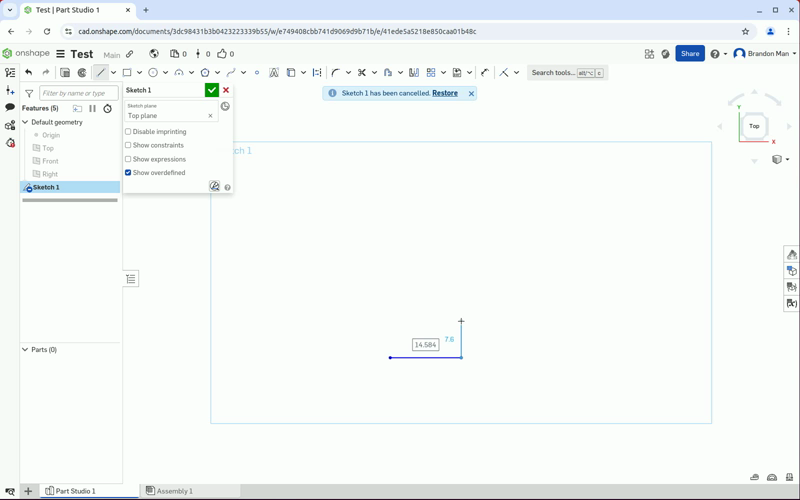
click(461, 320)
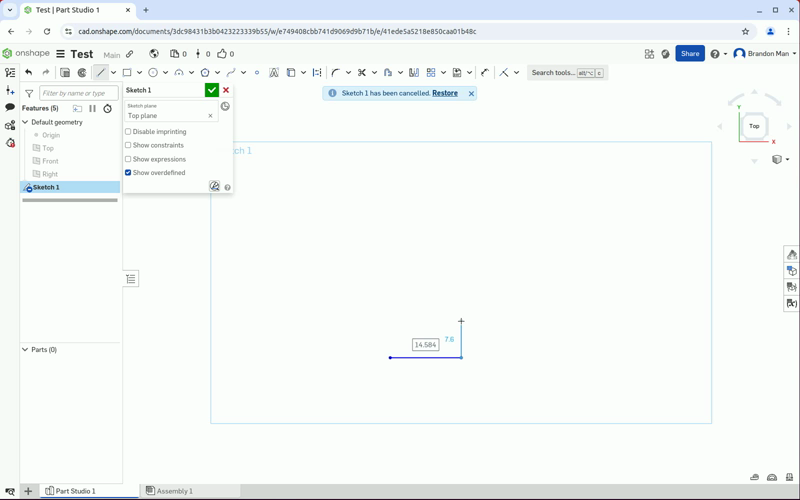
key_up(shift)
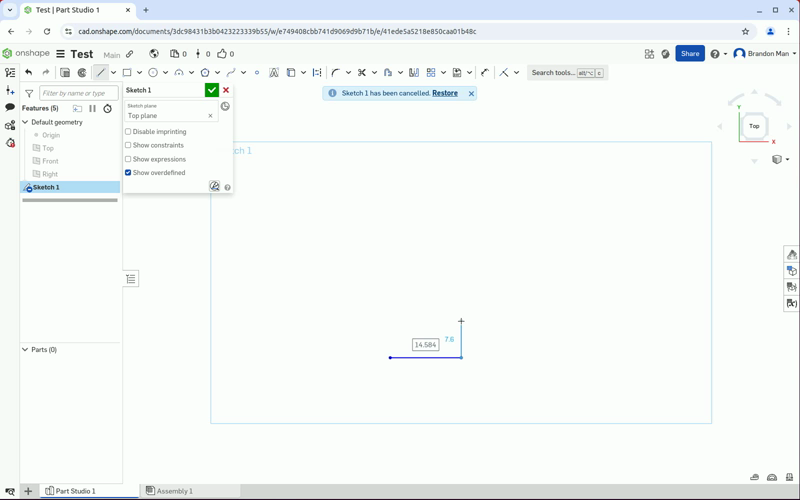
key_down(shift)
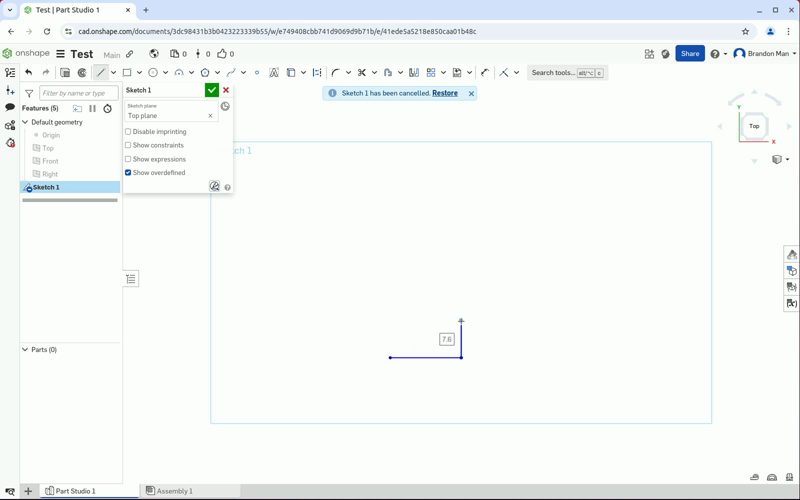
mouse_move(491, 320)
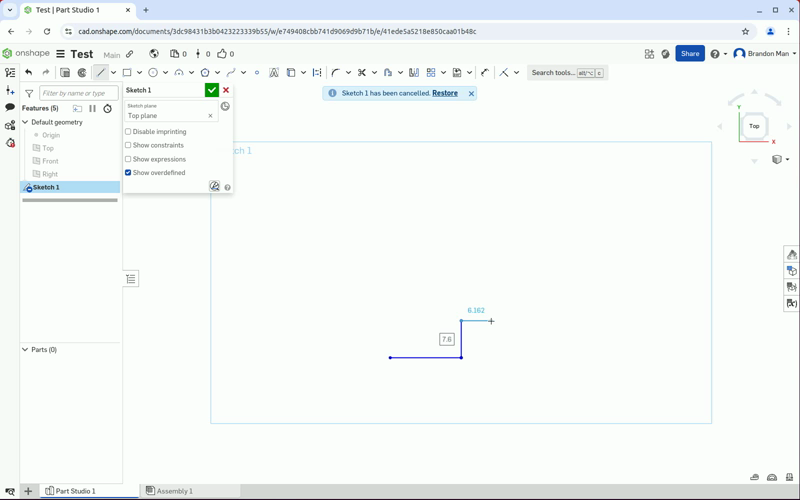
mouse_move(423, 320)
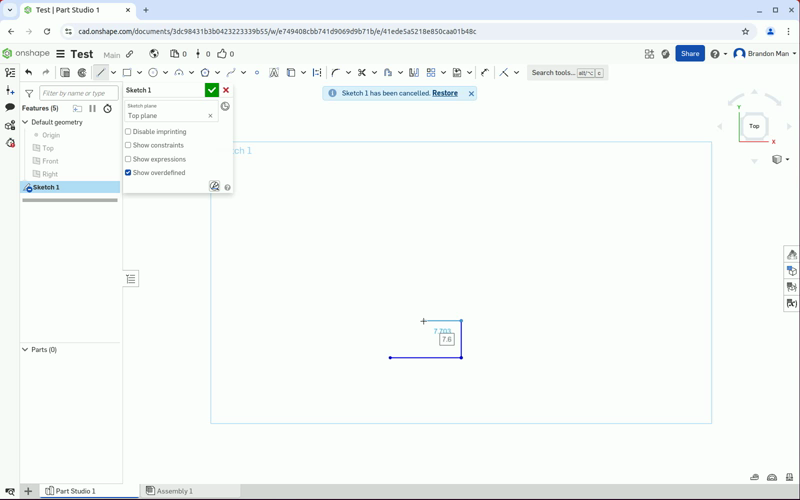
click(423, 320)
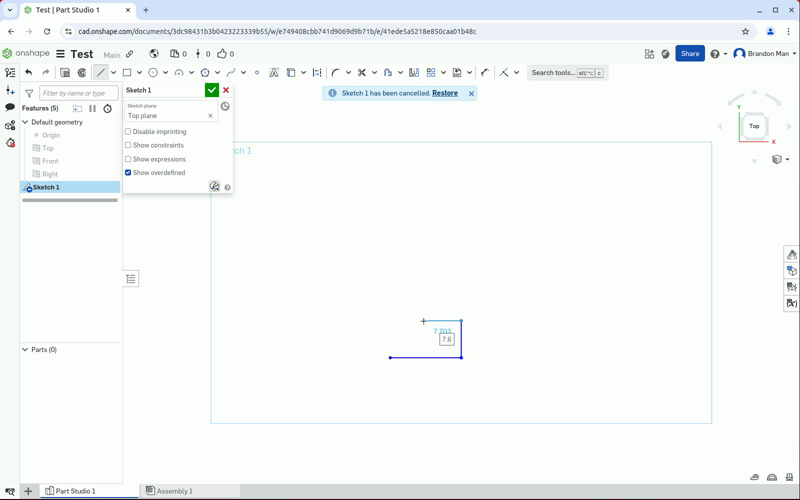
key_up(shift)
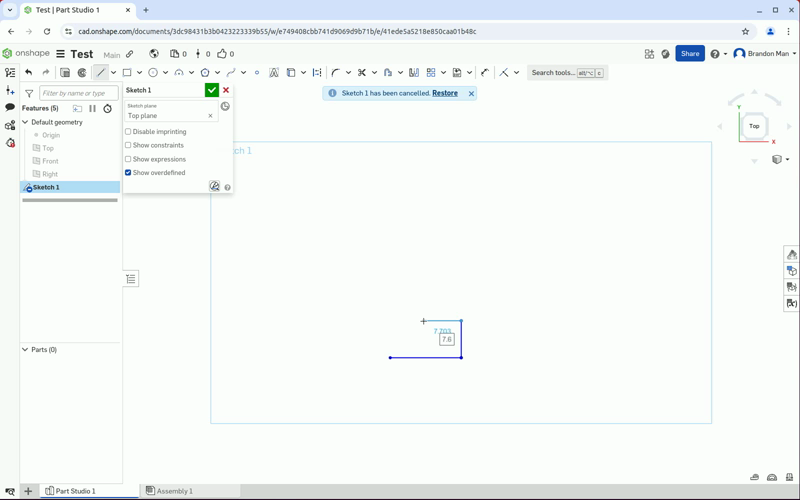
key_down(shift)
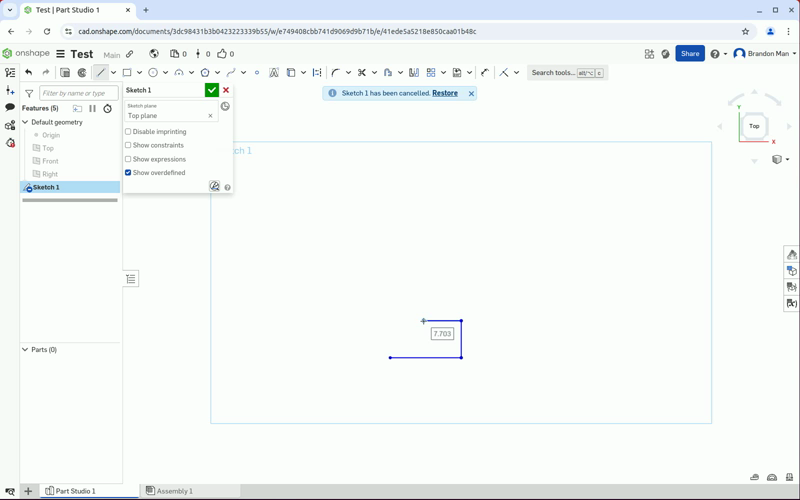
mouse_move(453, 320)
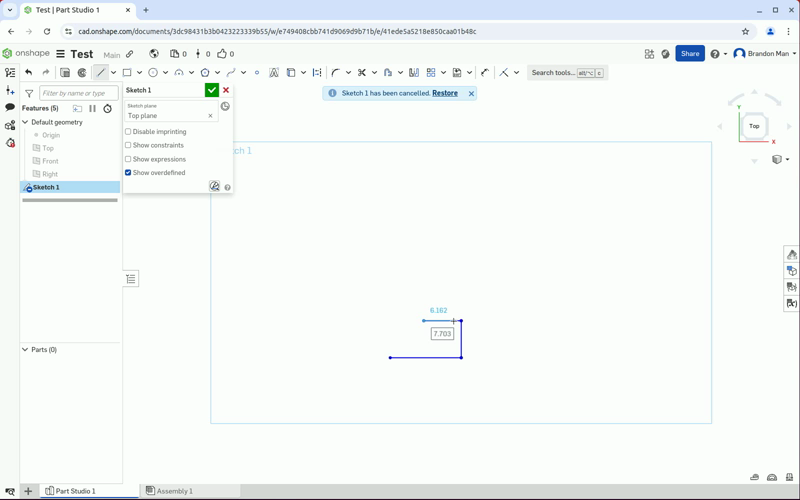
mouse_move(423, 283)
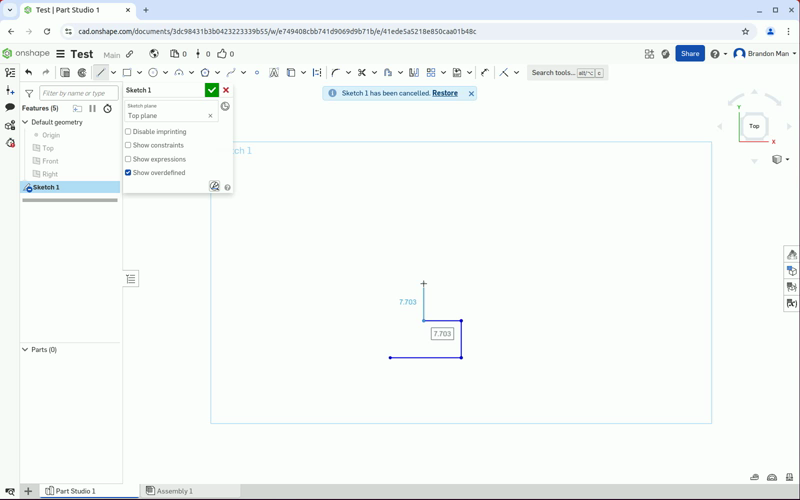
click(423, 283)
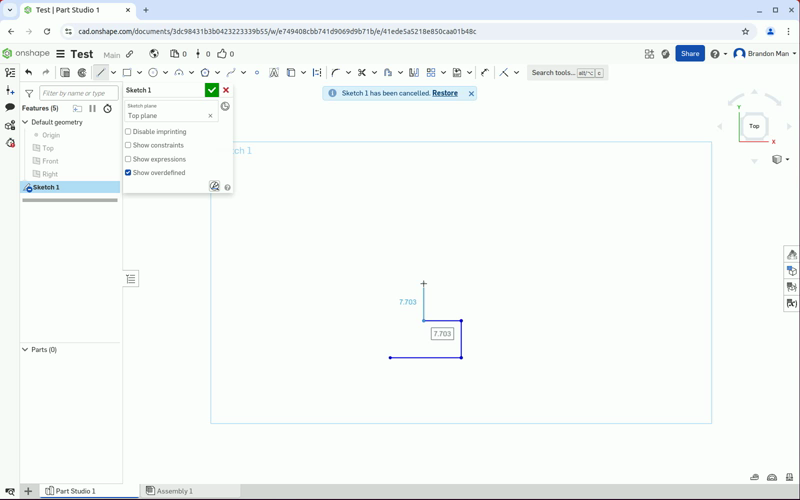
key_up(shift)
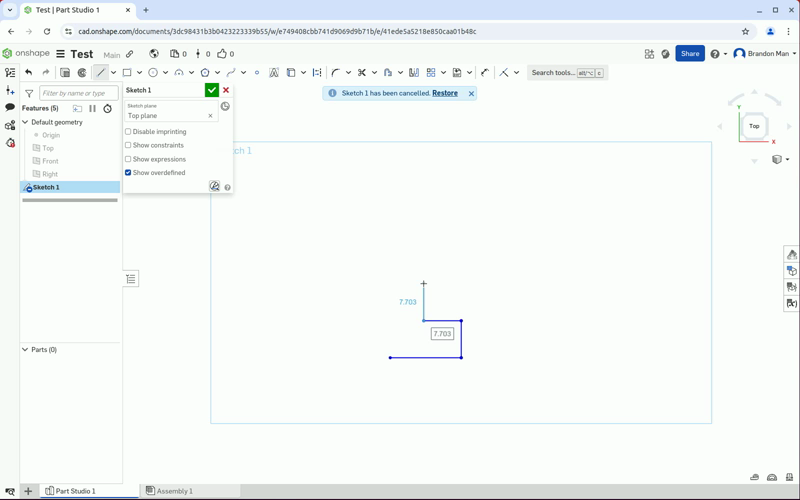
key_down(shift)
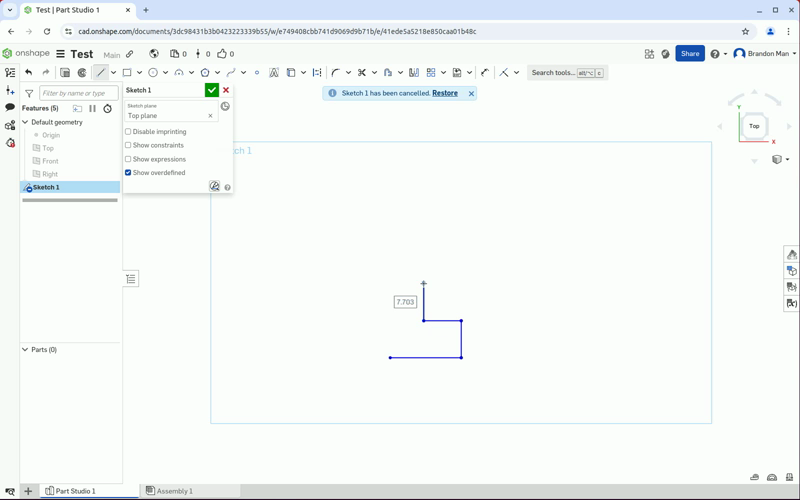
mouse_move(453, 283)
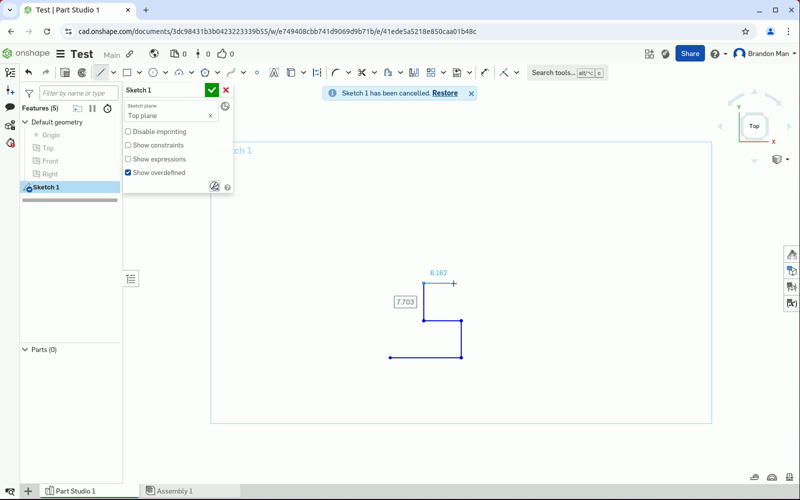
mouse_move(461, 283)
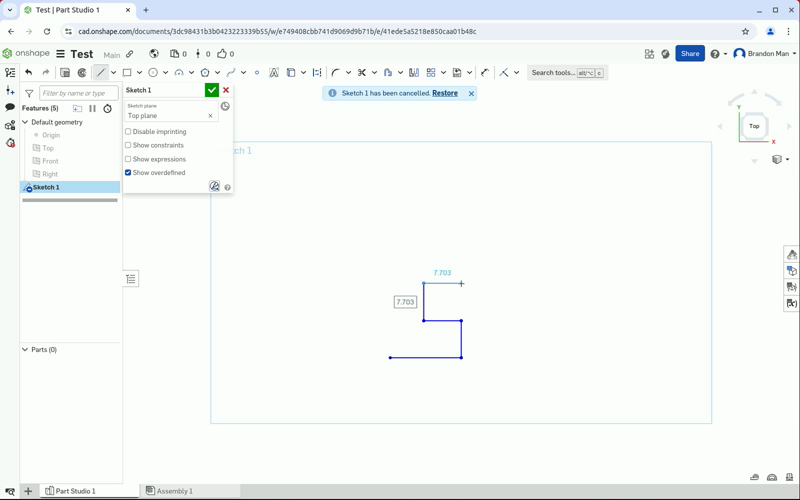
click(461, 283)
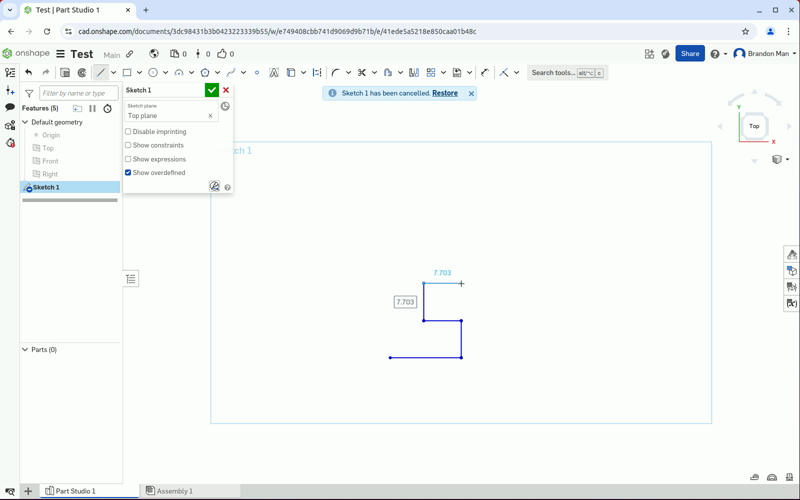
key_up(shift)
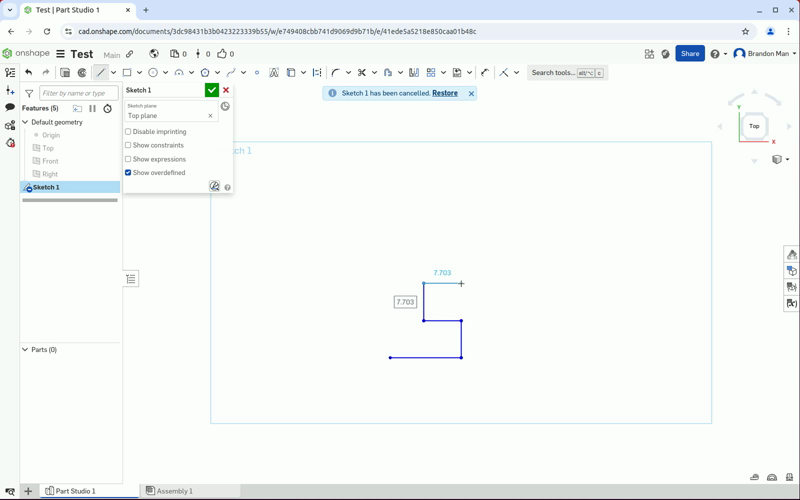
key_down(shift)
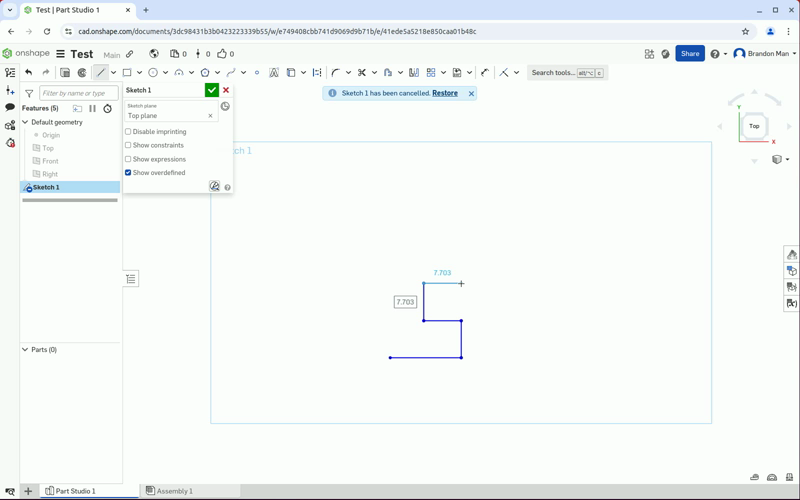
mouse_move(491, 283)
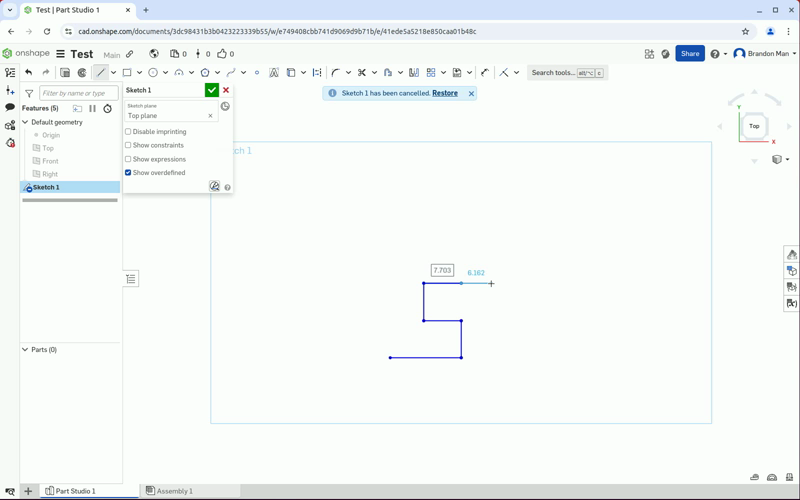
mouse_move(461, 246)
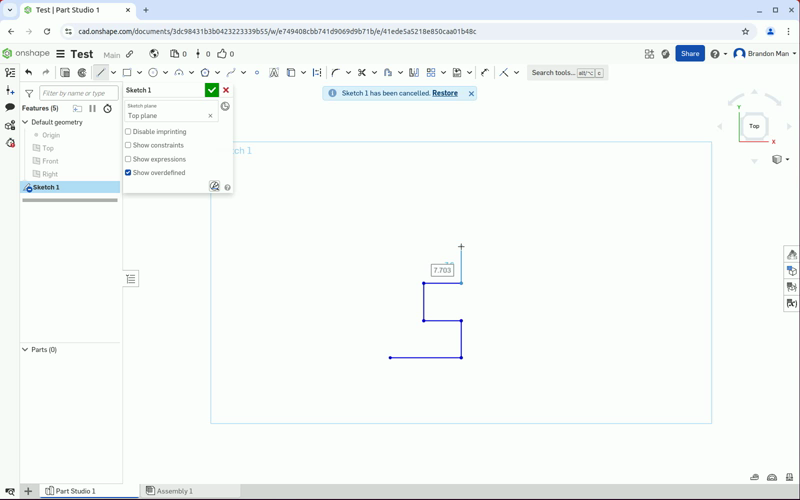
click(461, 246)
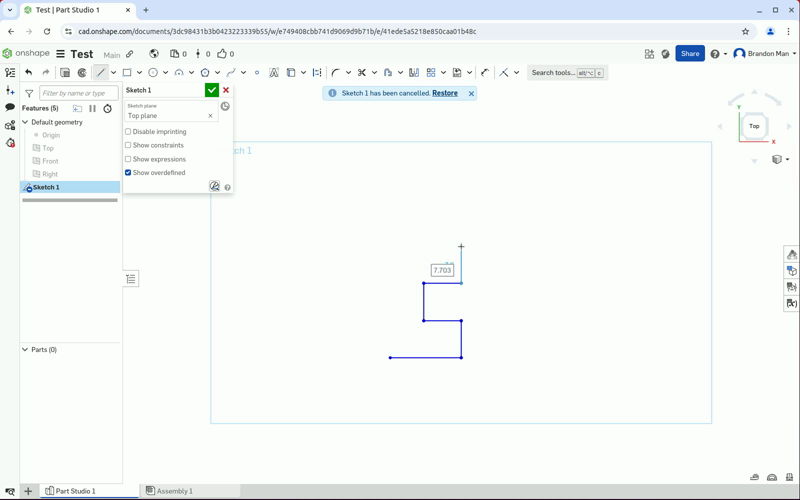
key_up(shift)
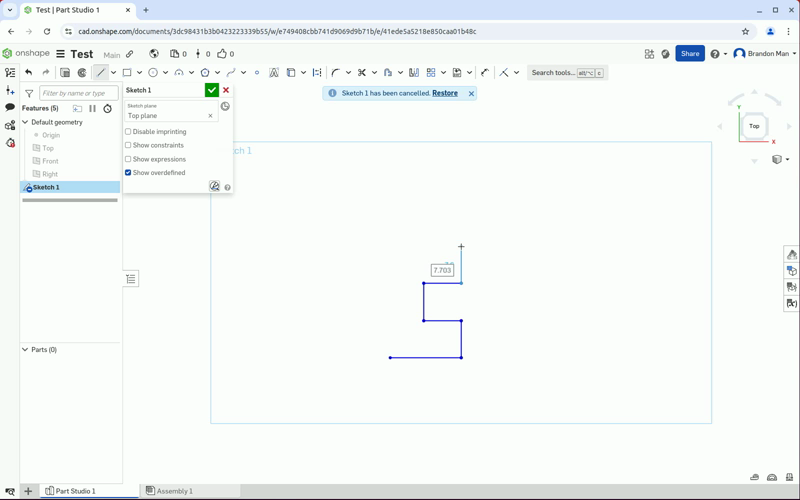
key_down(shift)
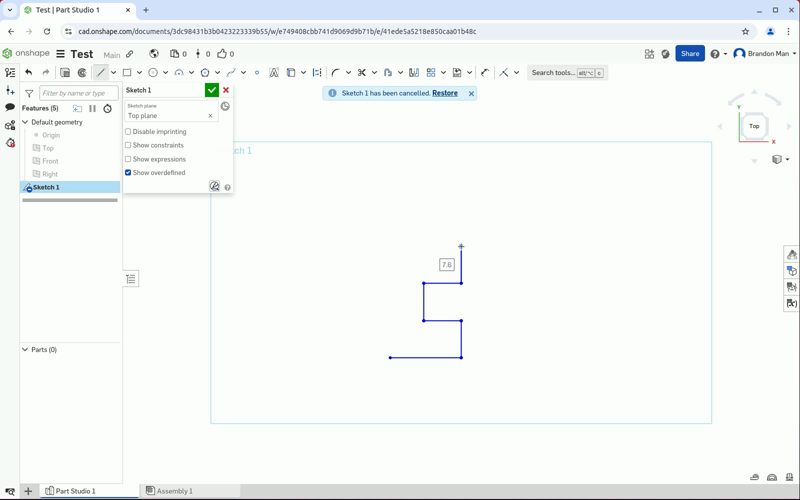
mouse_move(491, 246)
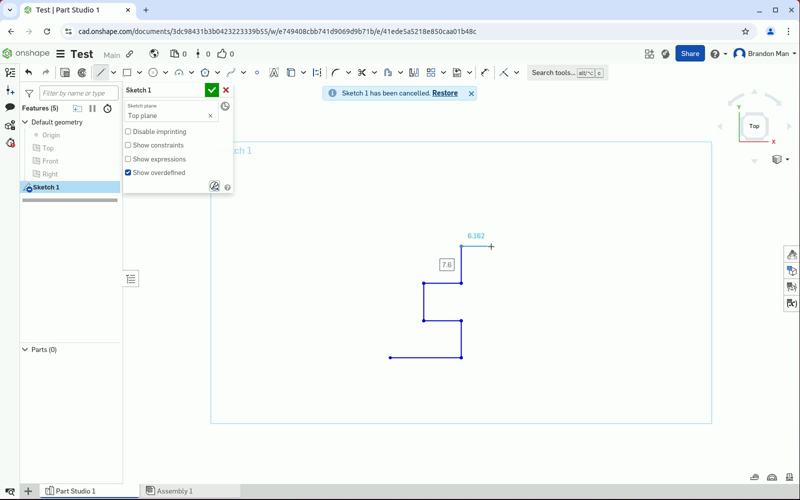
mouse_move(423, 246)
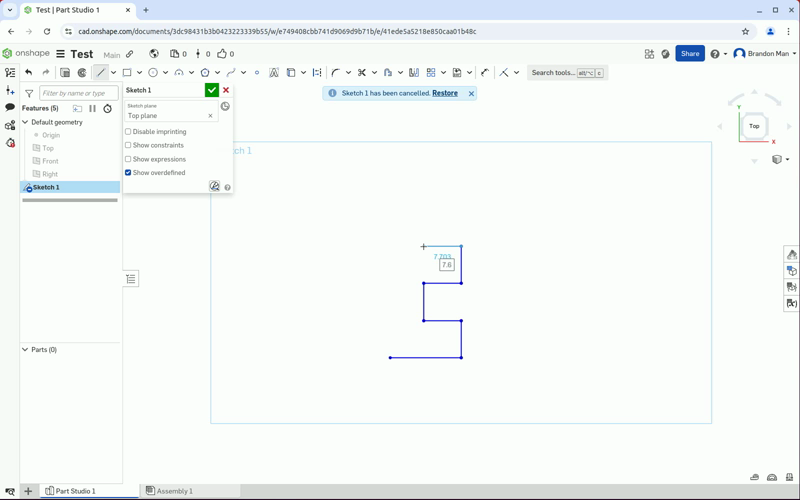
click(423, 246)
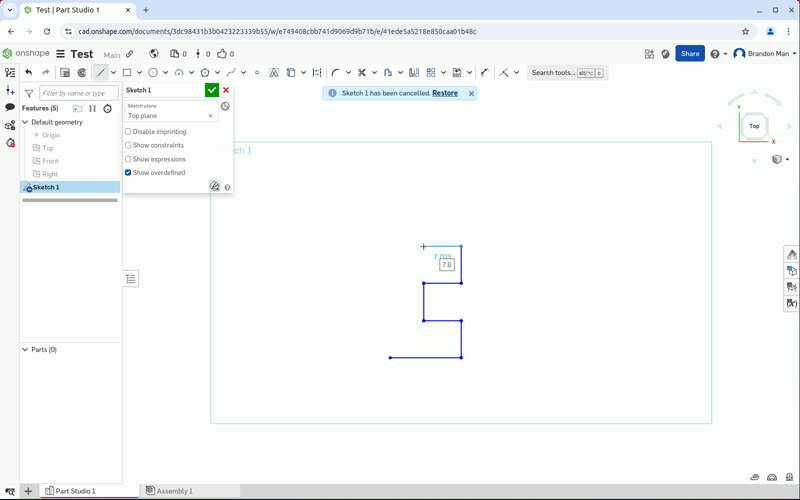
key_up(shift)
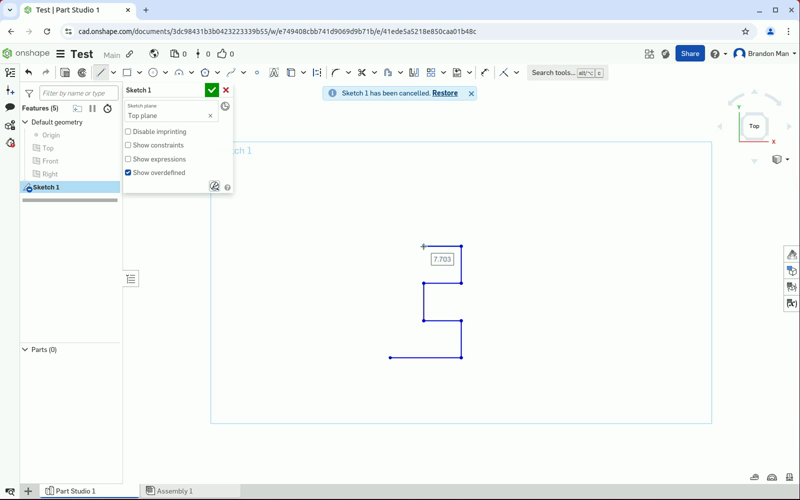
key_down(shift)
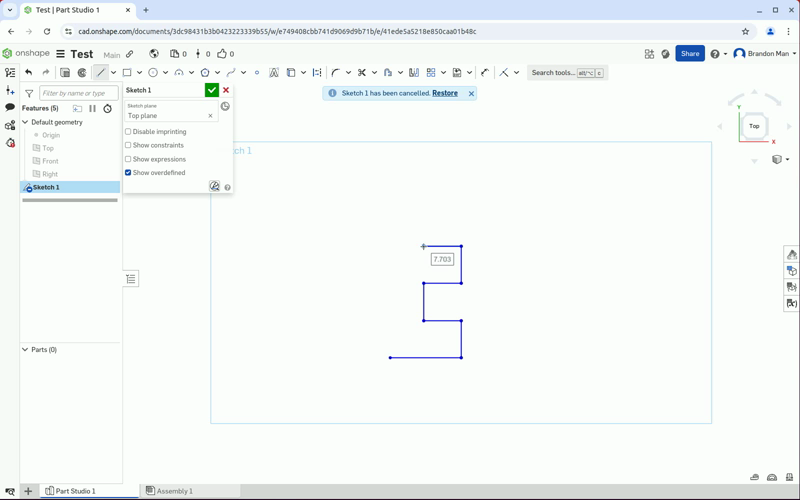
mouse_move(453, 246)
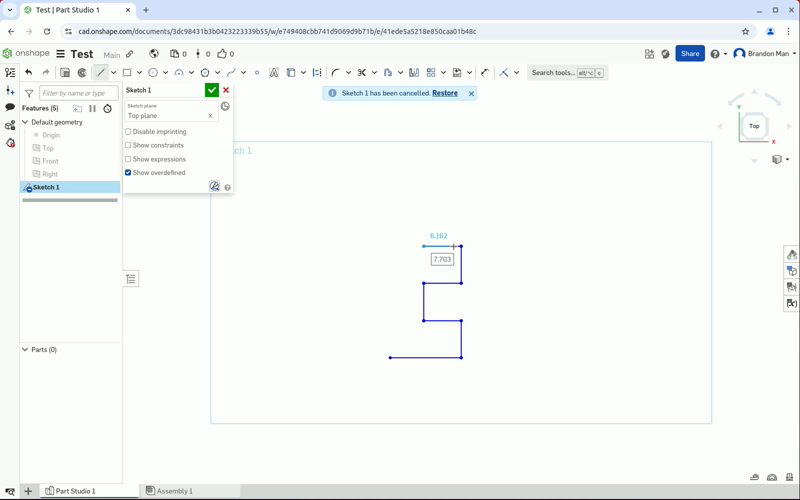
mouse_move(423, 208)
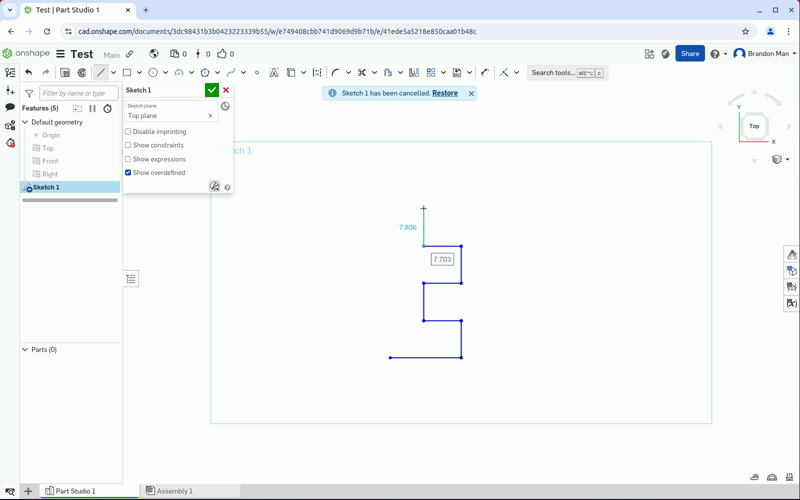
click(423, 208)
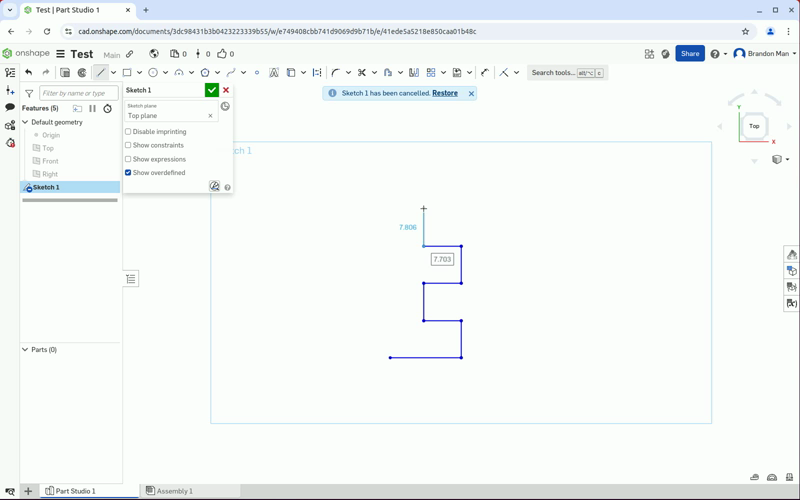
key_up(shift)
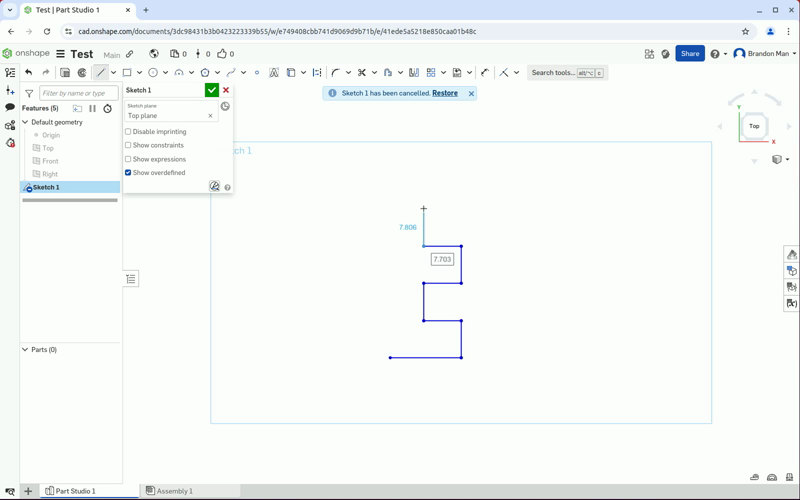
key_down(shift)
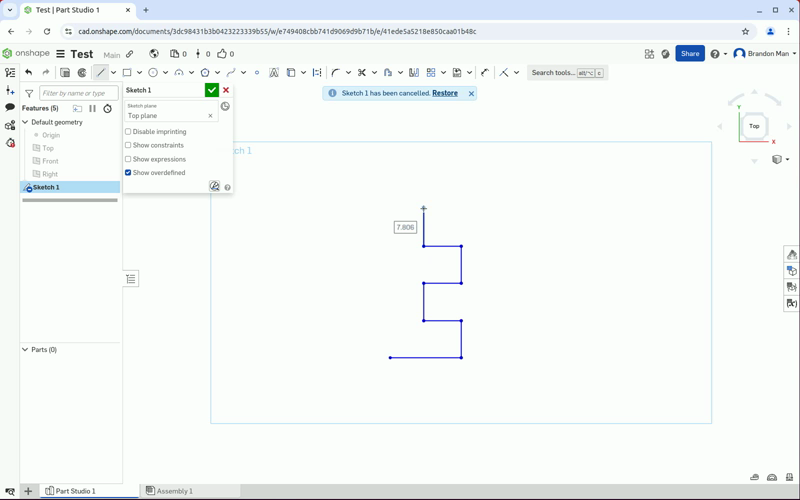
mouse_move(453, 208)
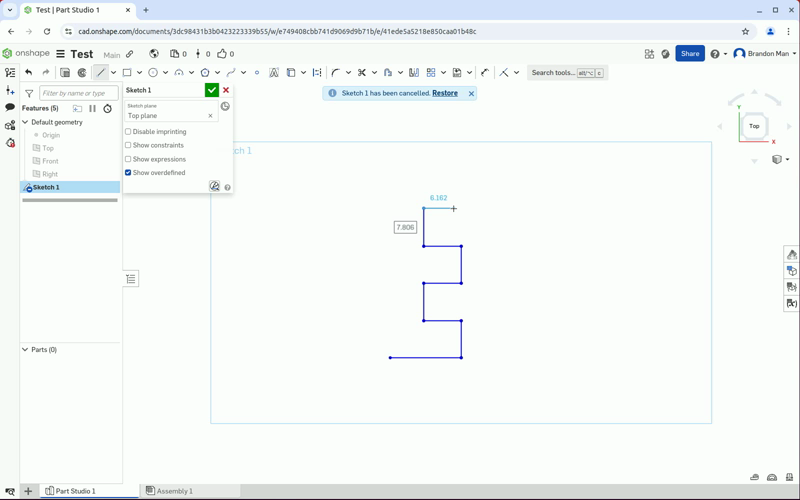
mouse_move(461, 208)
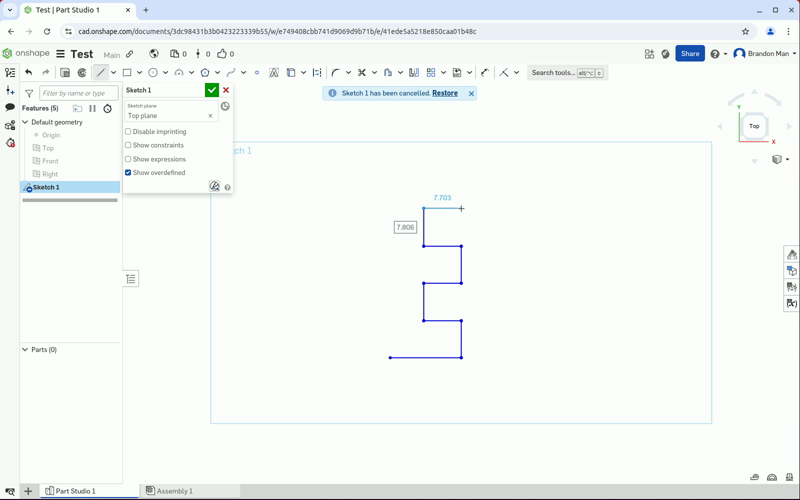
click(461, 208)
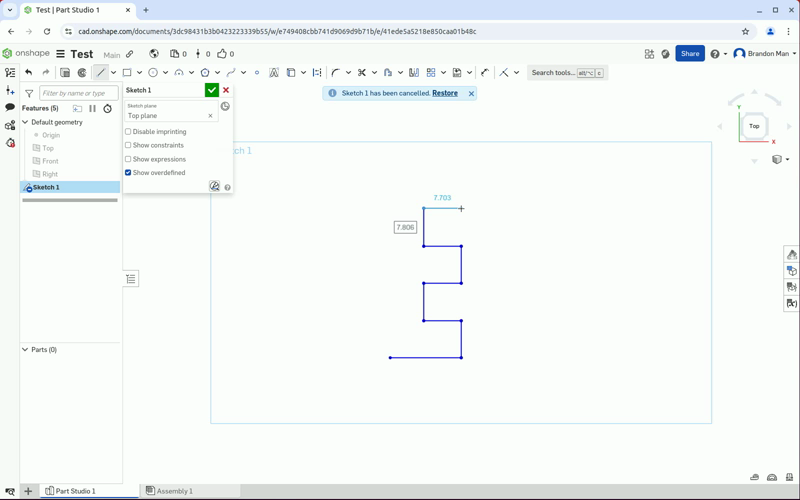
key_up(shift)
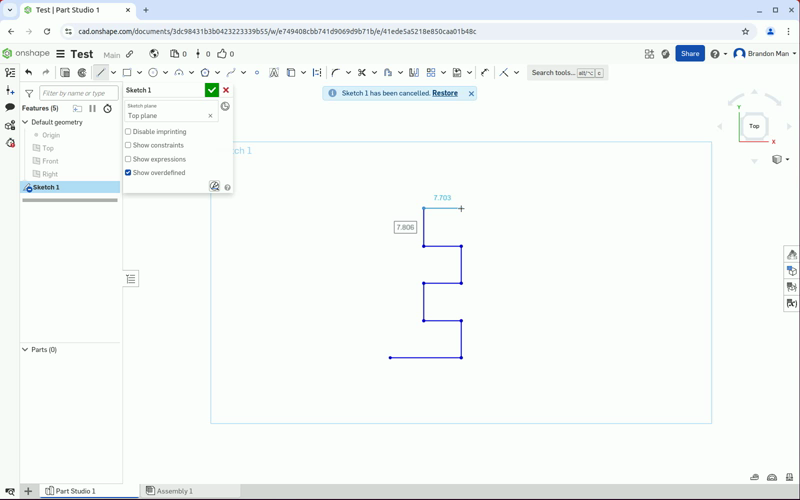
key_down(shift)
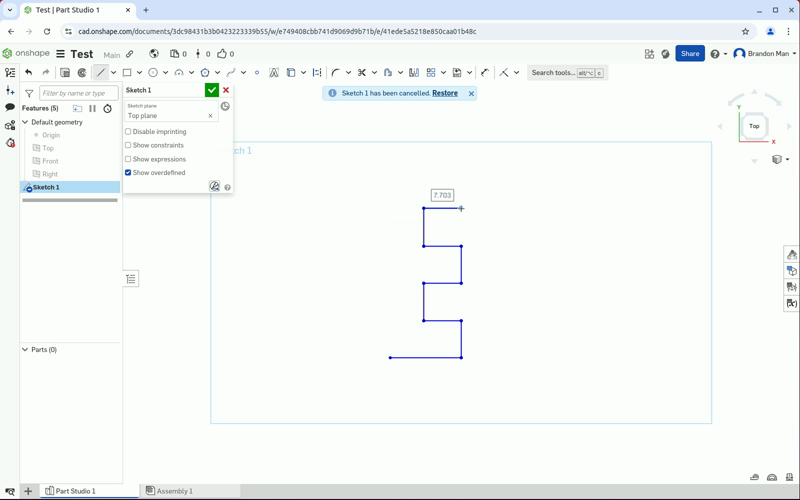
mouse_move(491, 208)
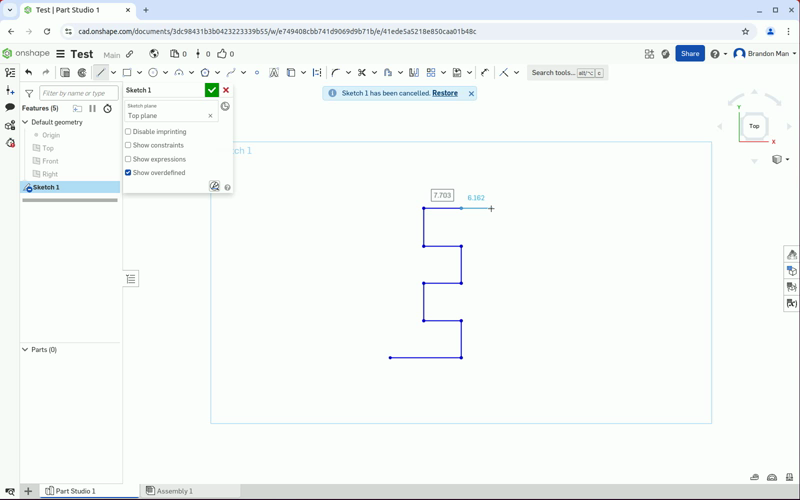
mouse_move(461, 171)
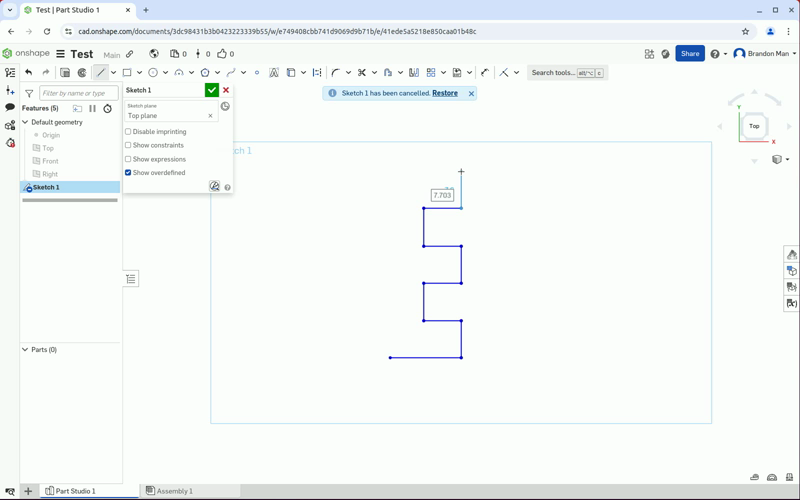
click(461, 171)
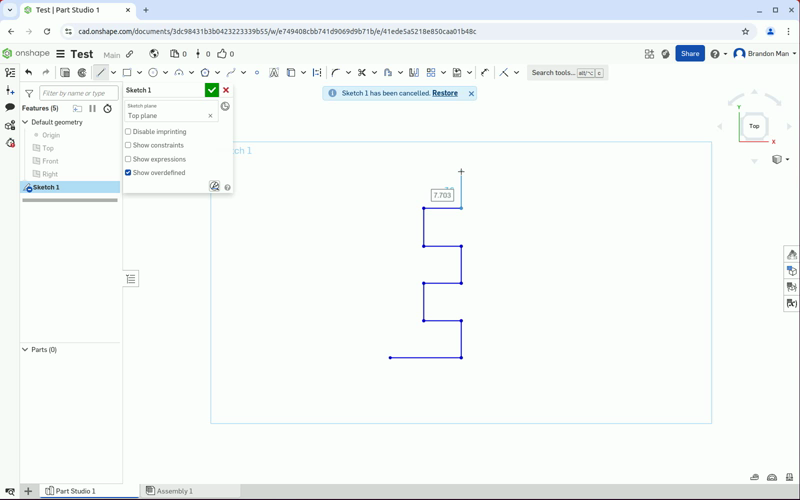
key_up(shift)
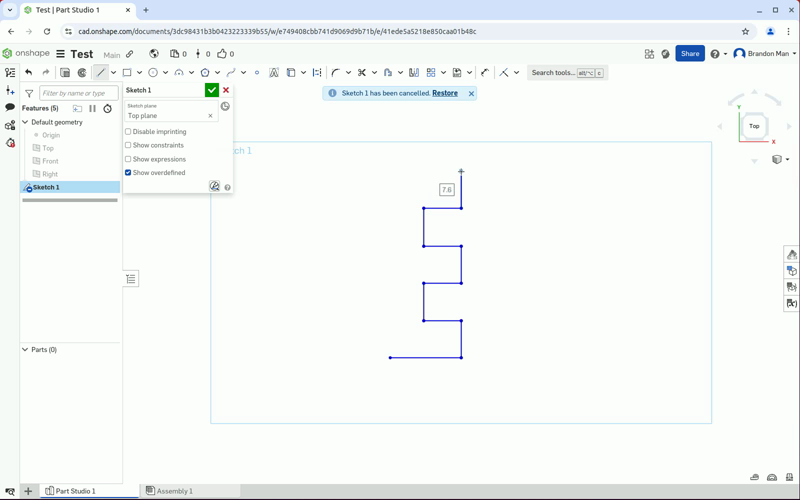
key_down(shift)
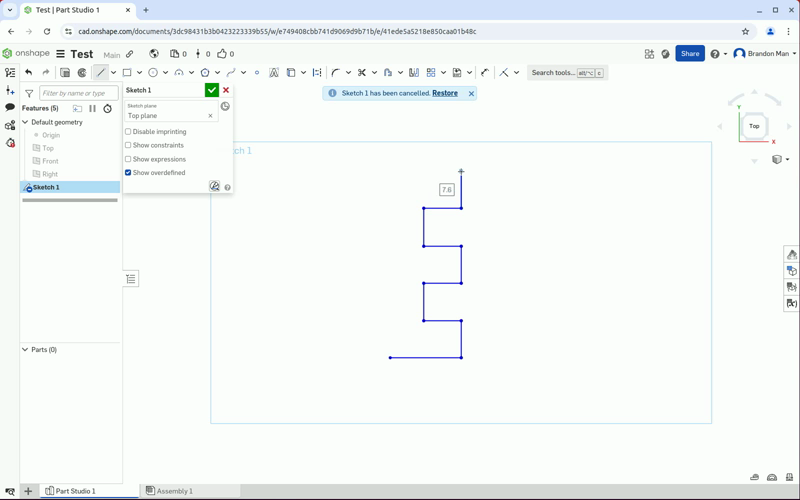
mouse_move(390, 171)
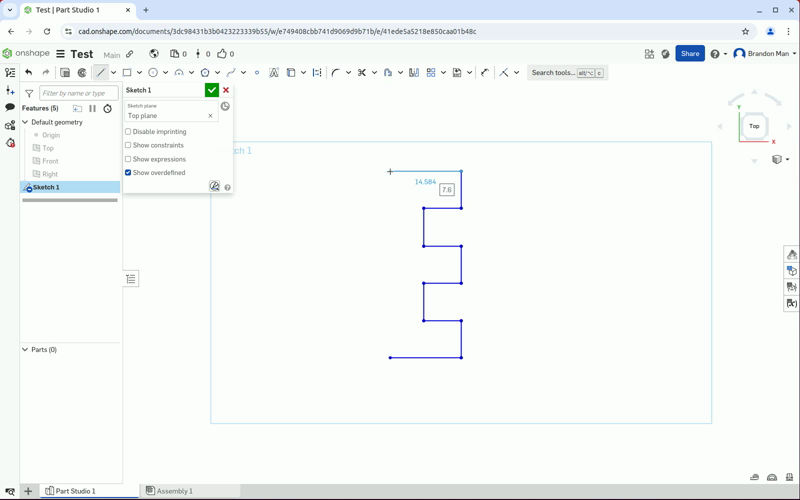
click(390, 171)
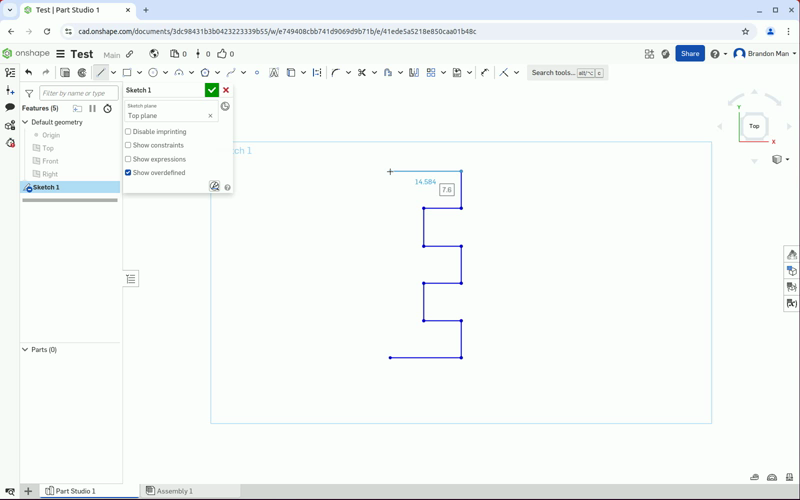
key_up(shift)
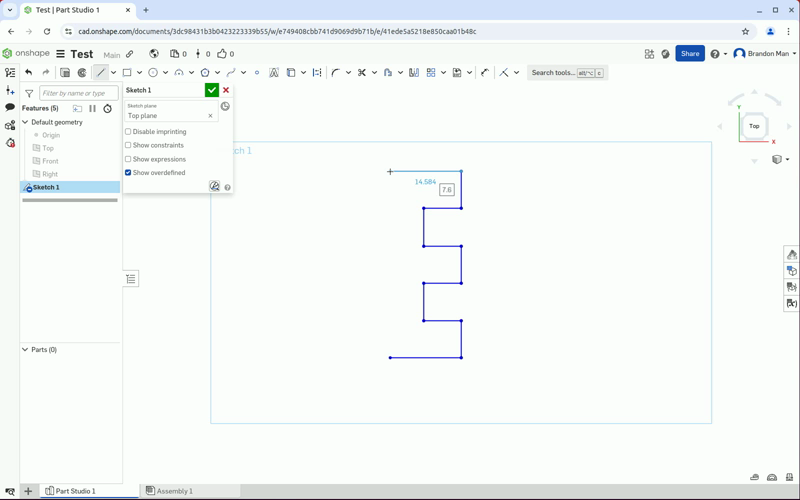
key_down(shift)
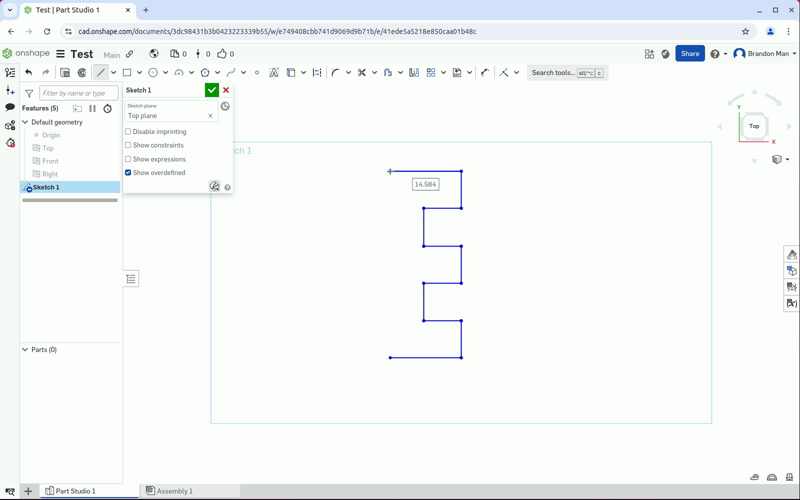
mouse_move(390, 357)
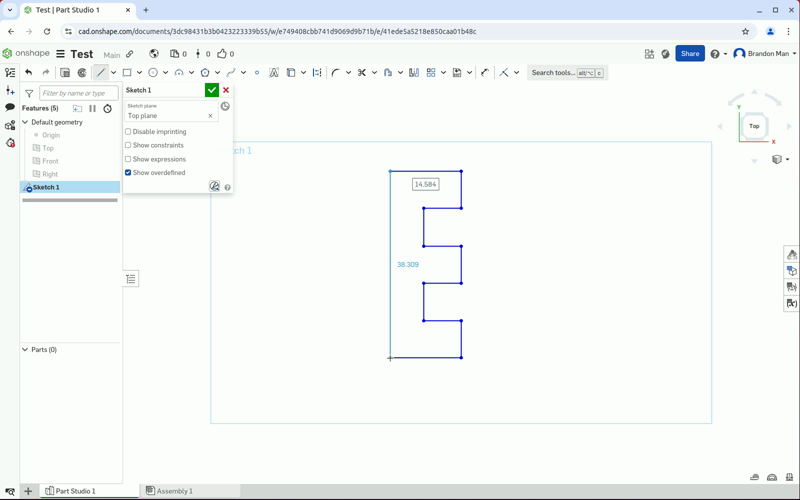
key_up(shift)
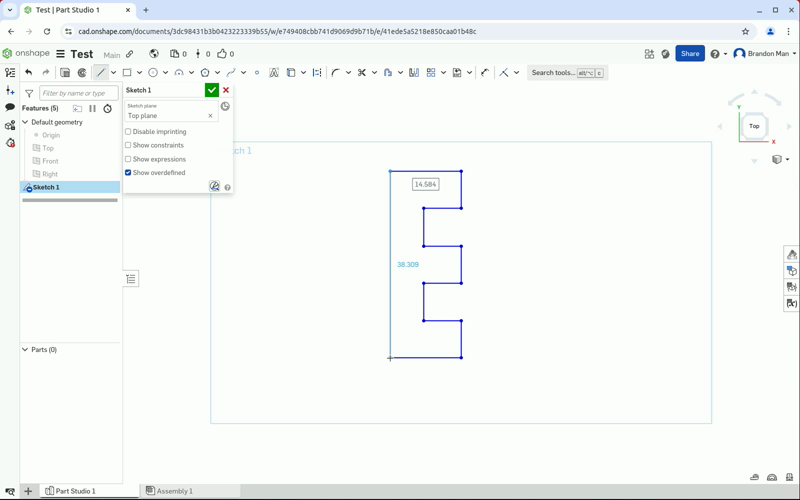
click(390, 357)
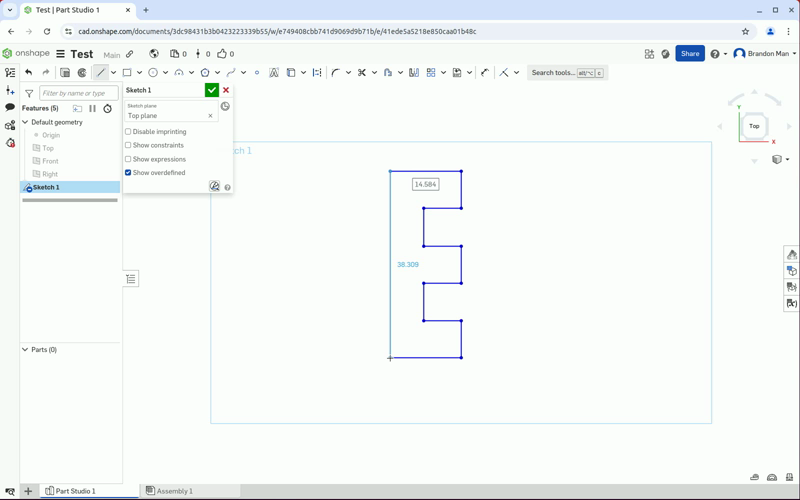
key(esc)
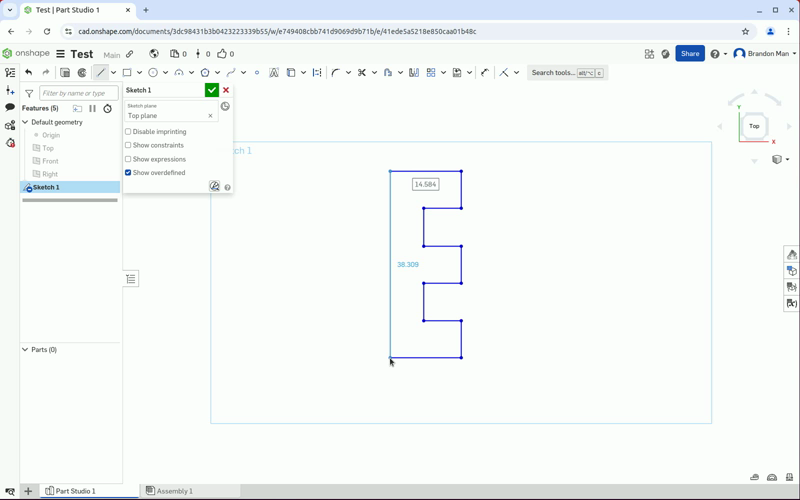
mouse_move(428, 342)
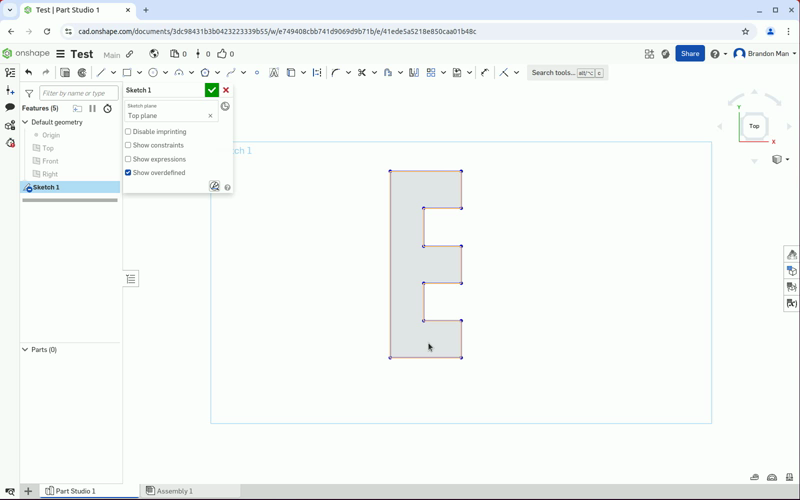
click(428, 342)
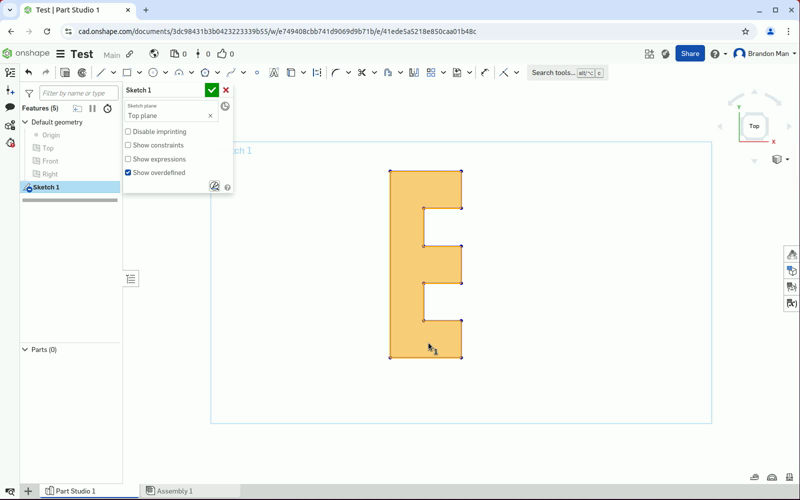
mouse_move(73, 352)
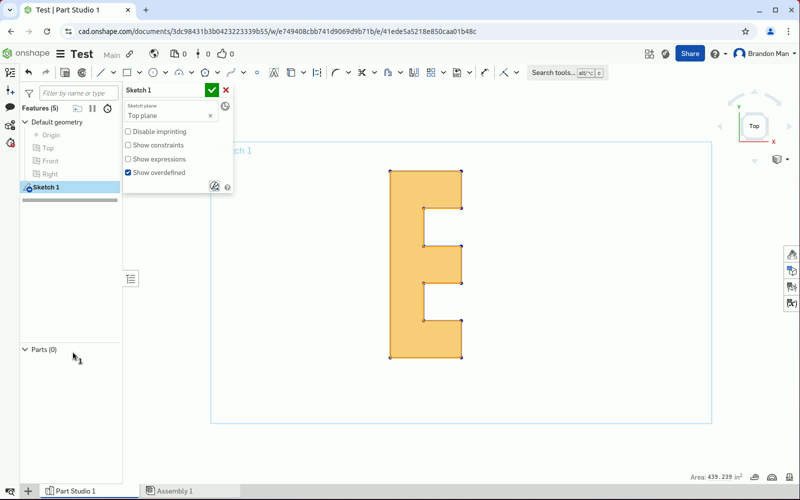
key(shift+y)
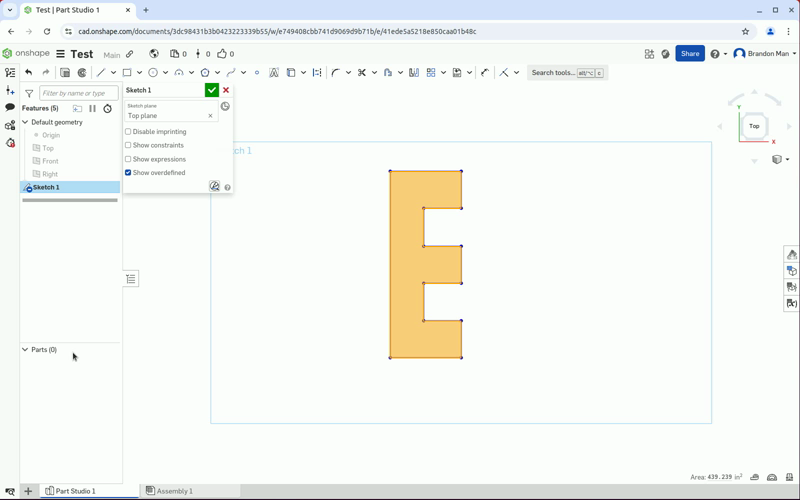
key(shift+e)
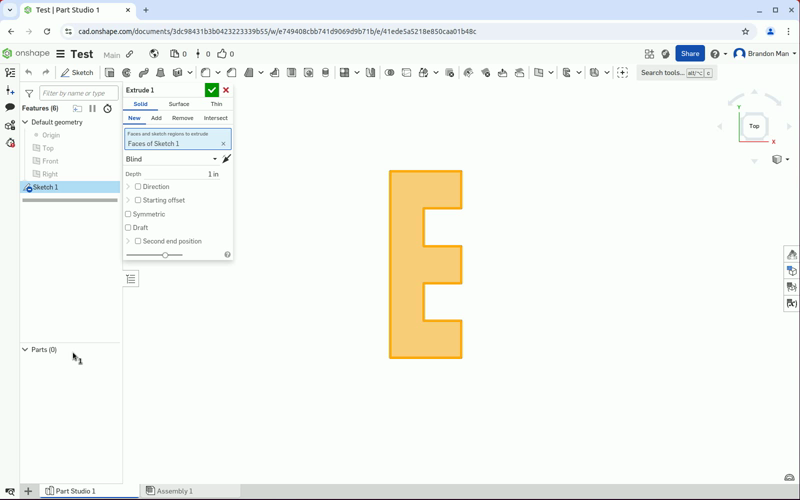
mouse_move(143, 106)
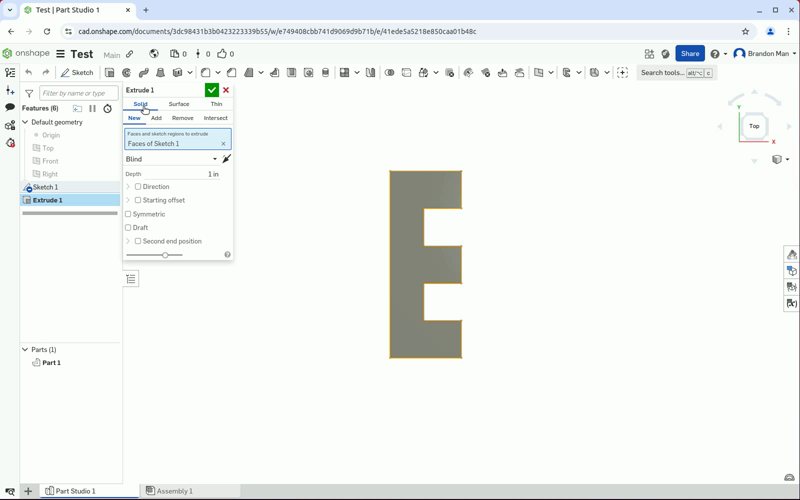
click(143, 106)
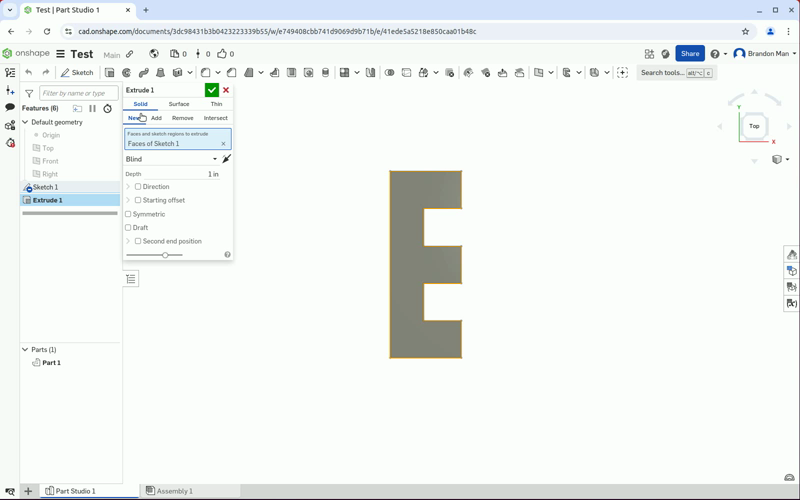
mouse_move(137, 120)
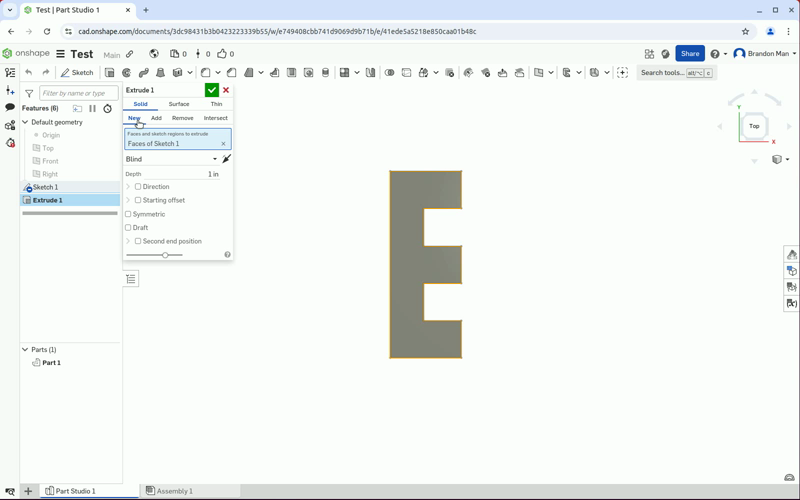
click(137, 120)
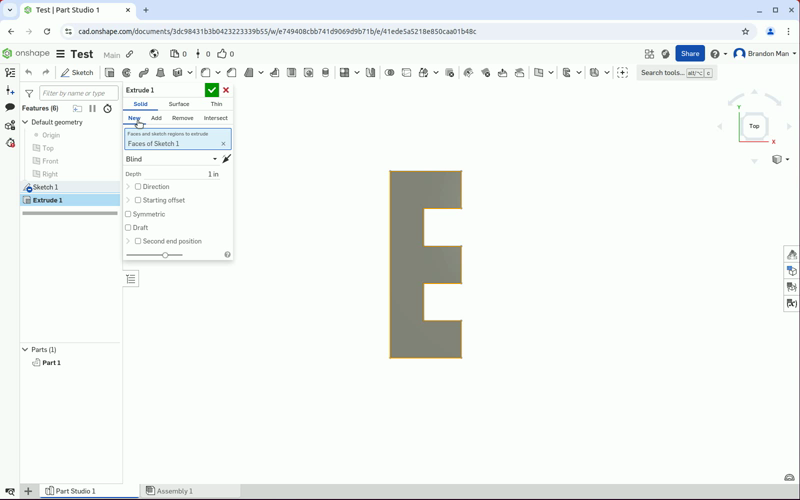
key(tab, 4)
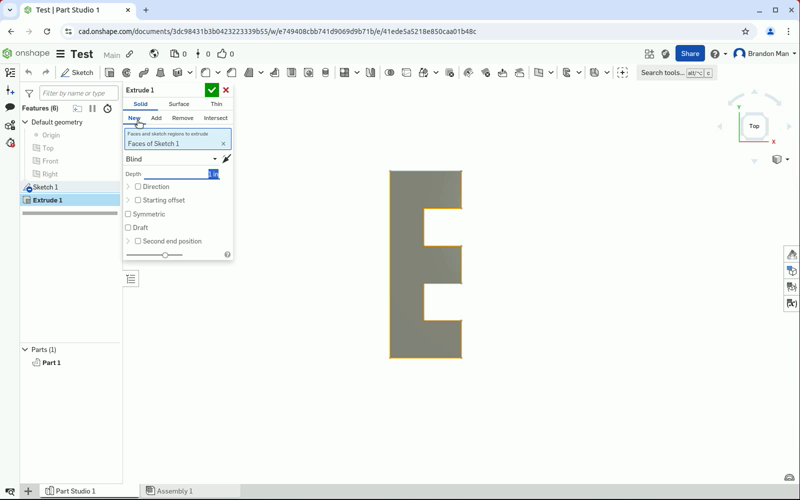
text(-2.648)
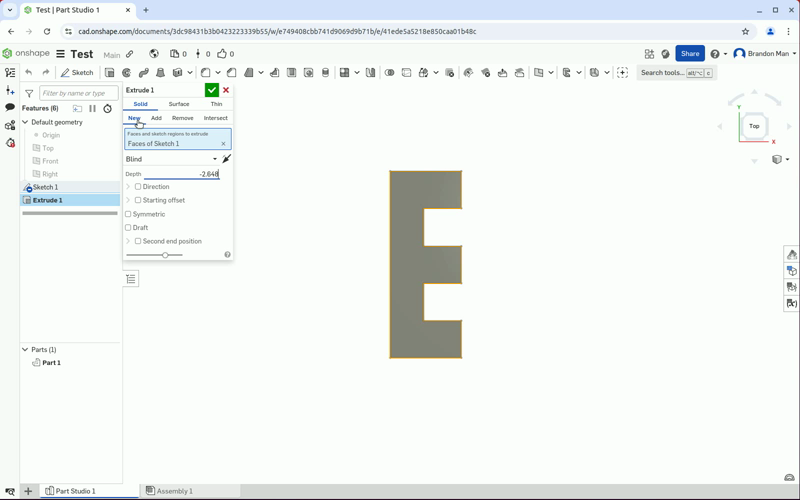
key(enter)
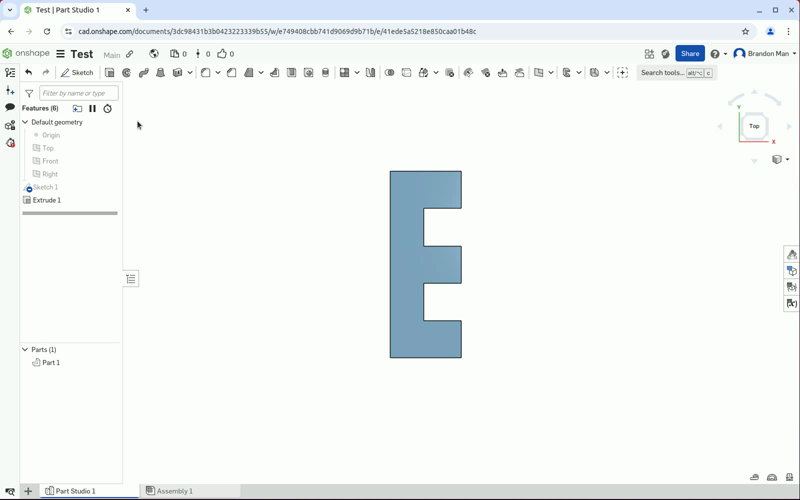
key(shift+h)
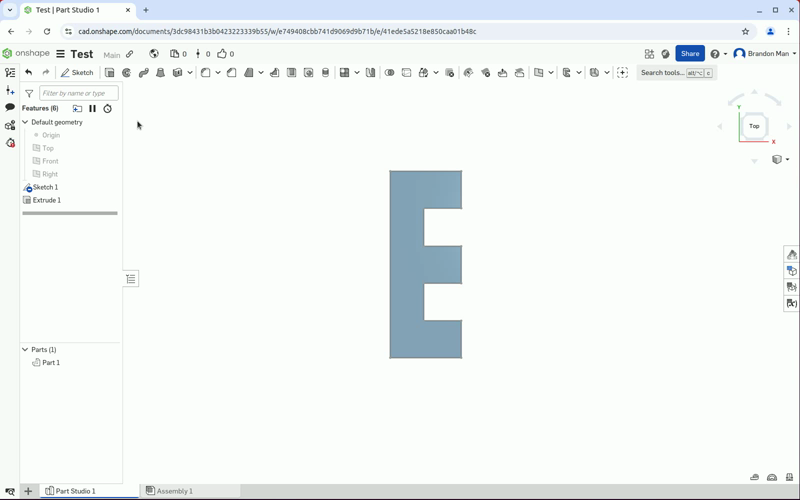
key(shift+h)
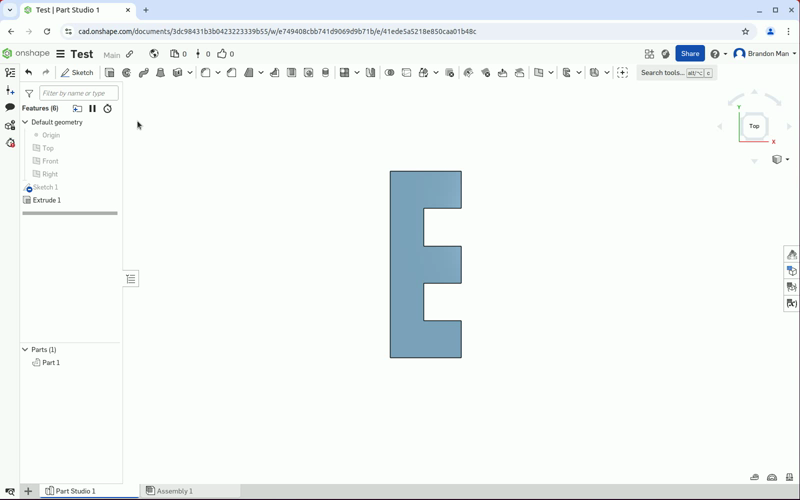
mouse_move(73, 189)
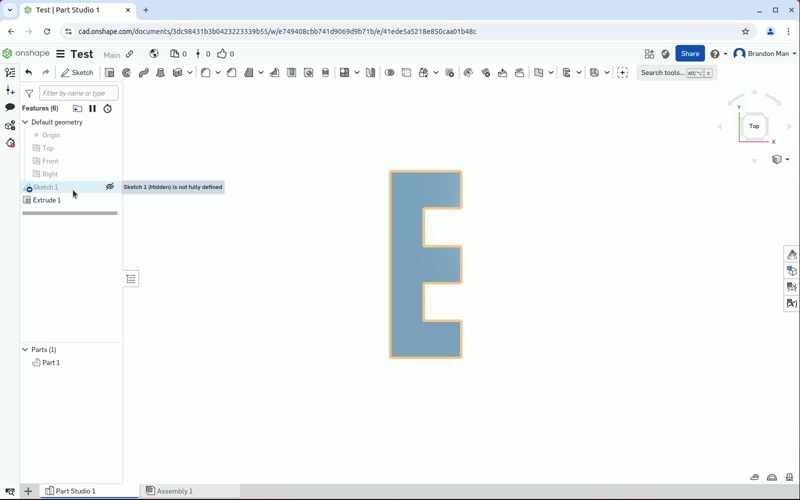
click(73, 189)
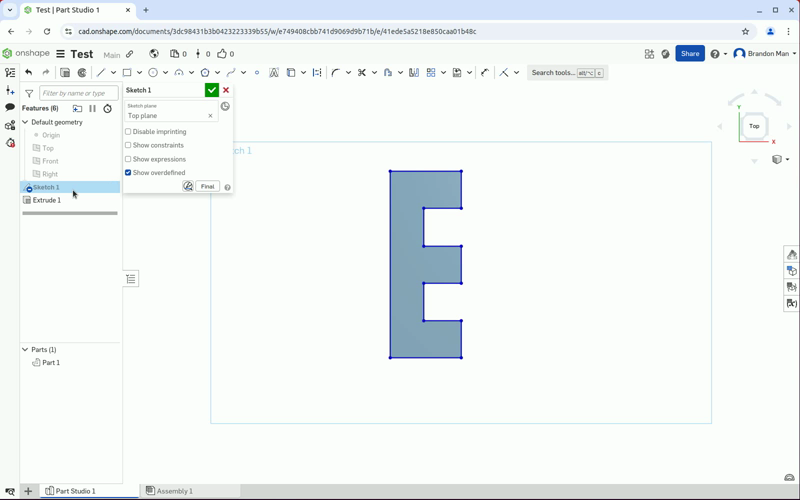
mouse_move(229, 92)
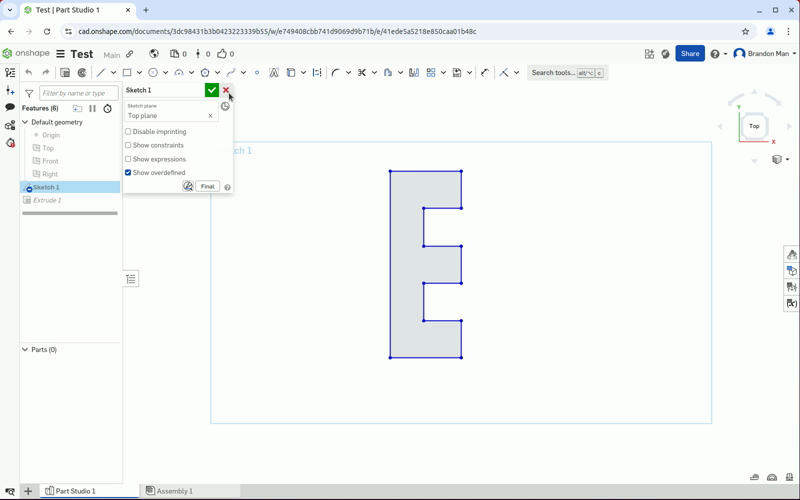
click(229, 92)
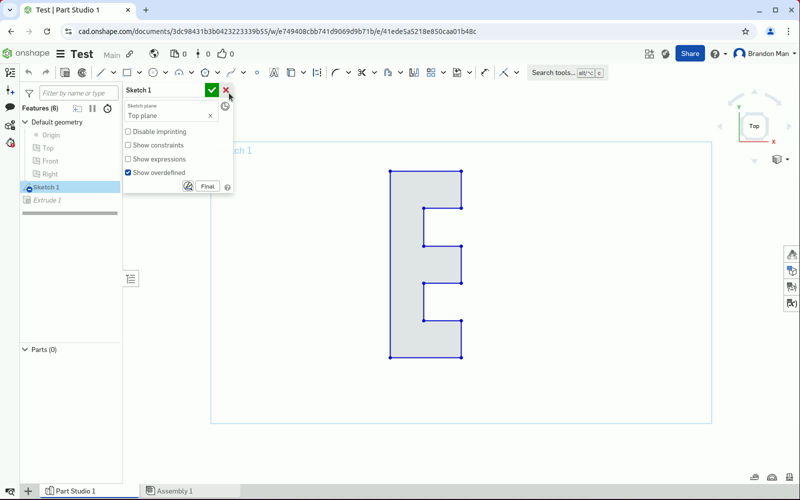
key(shift+s)
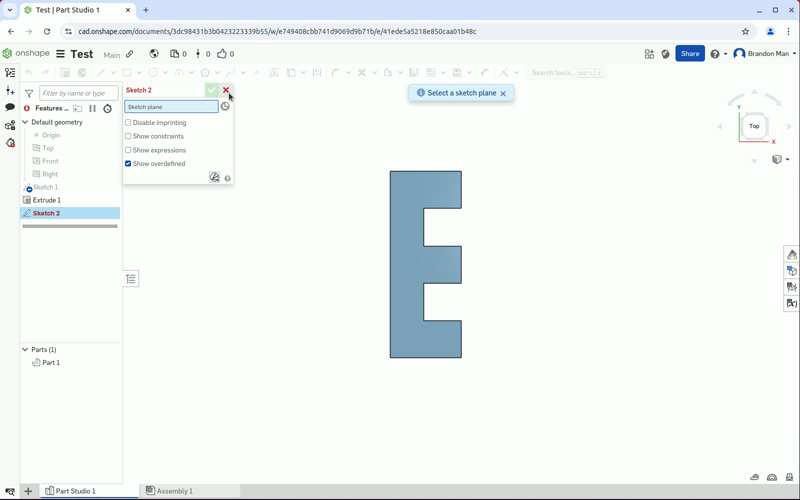
mouse_move(73, 150)
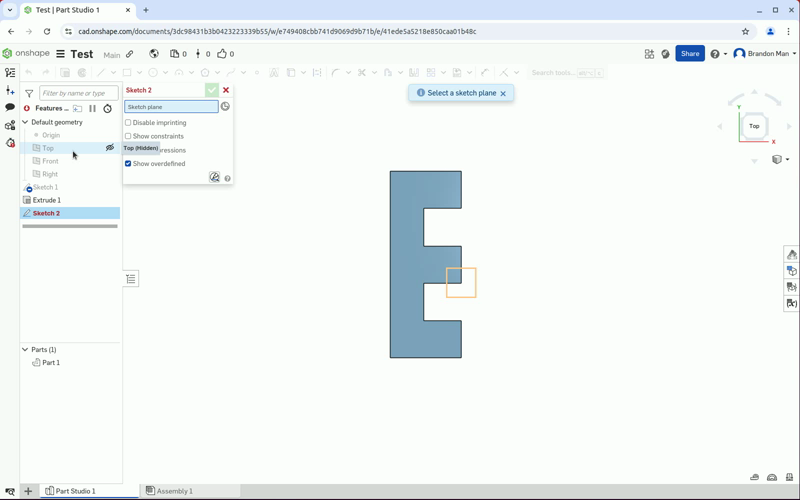
click(73, 150)
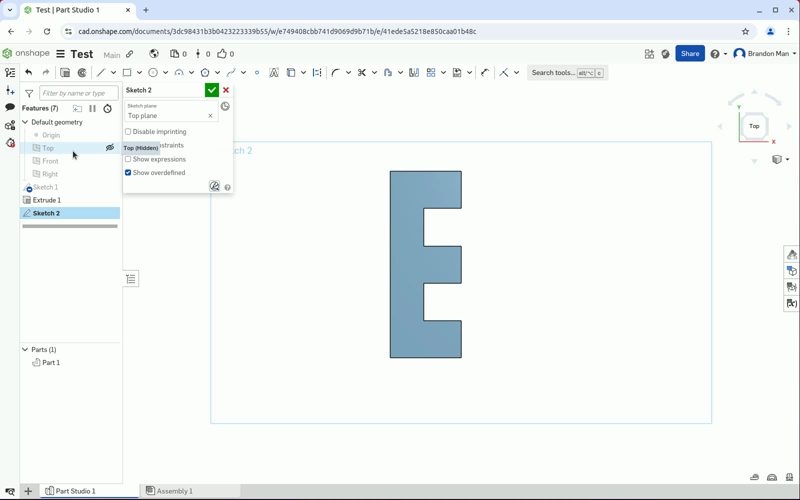
mouse_move(73, 352)
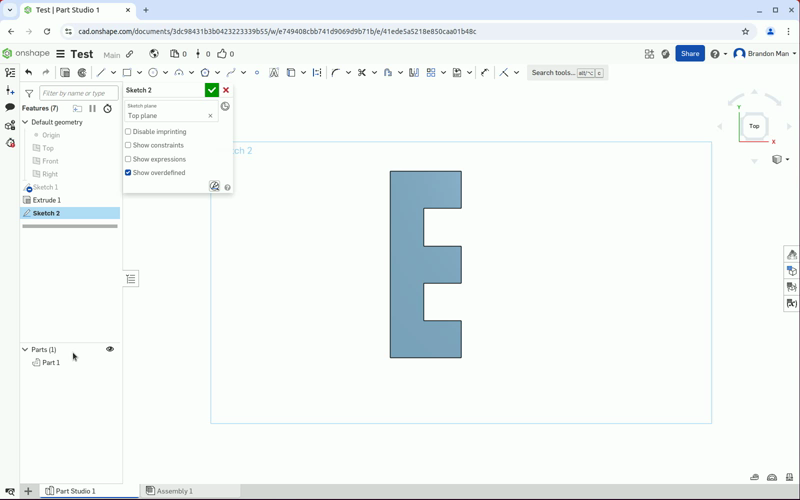
key(y)
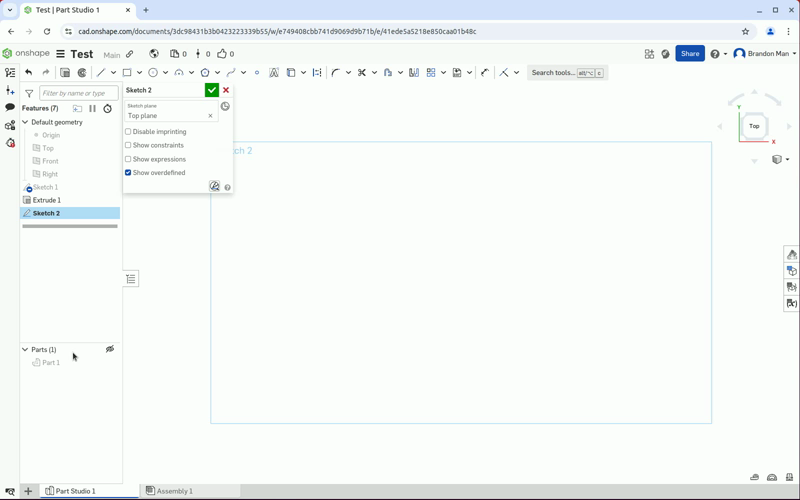
key(l)
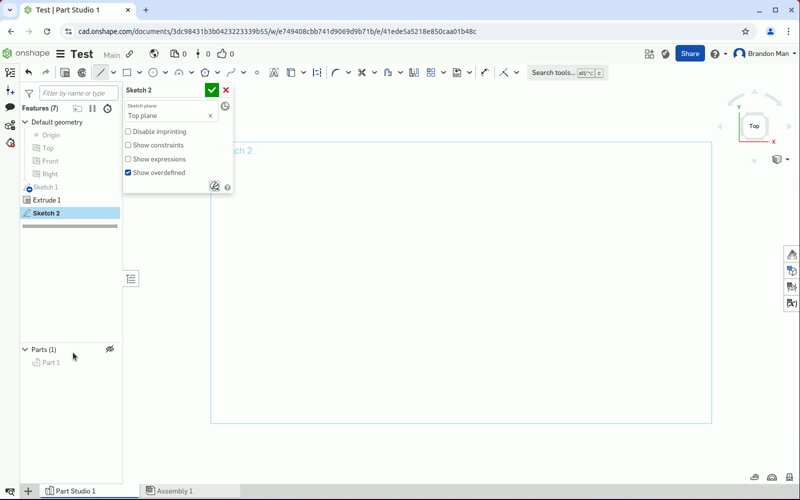
key_down(shift)
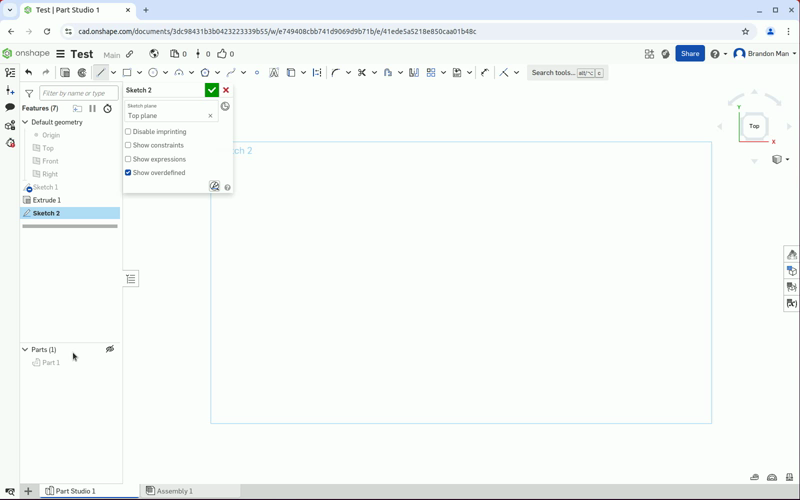
mouse_move(423, 245)
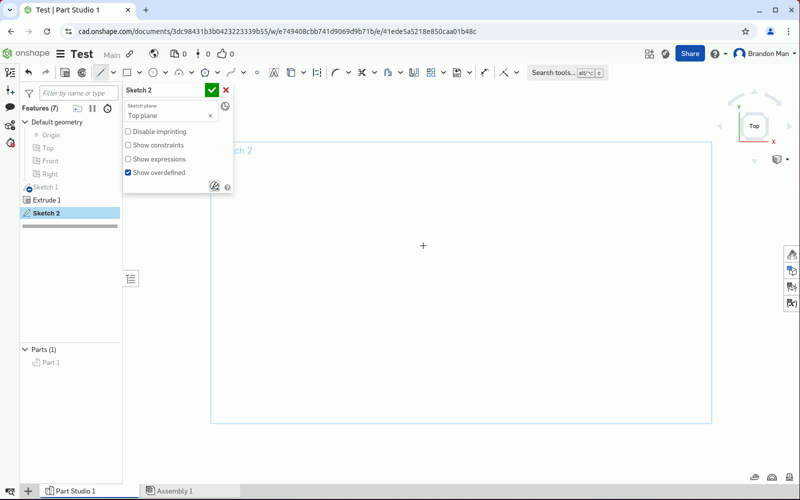
click(423, 245)
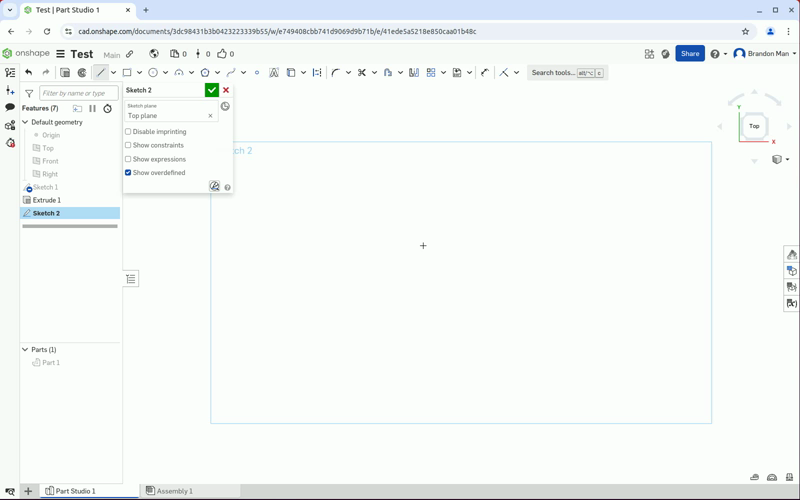
key_up(shift)
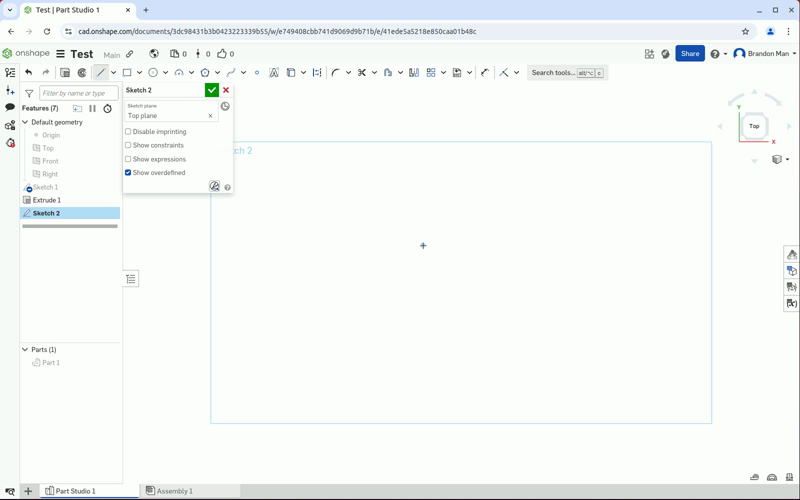
key_down(shift)
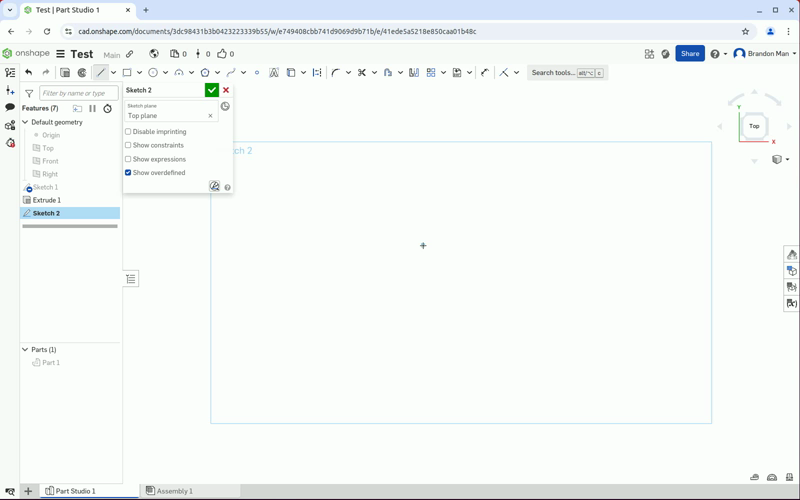
mouse_move(453, 245)
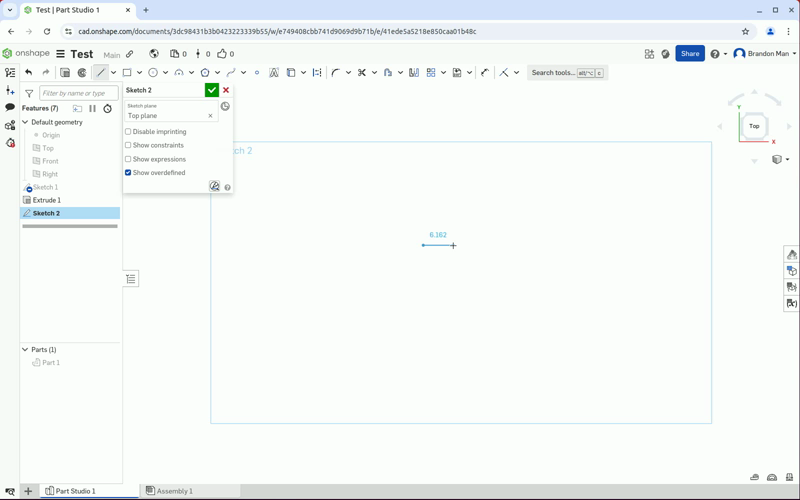
mouse_move(461, 245)
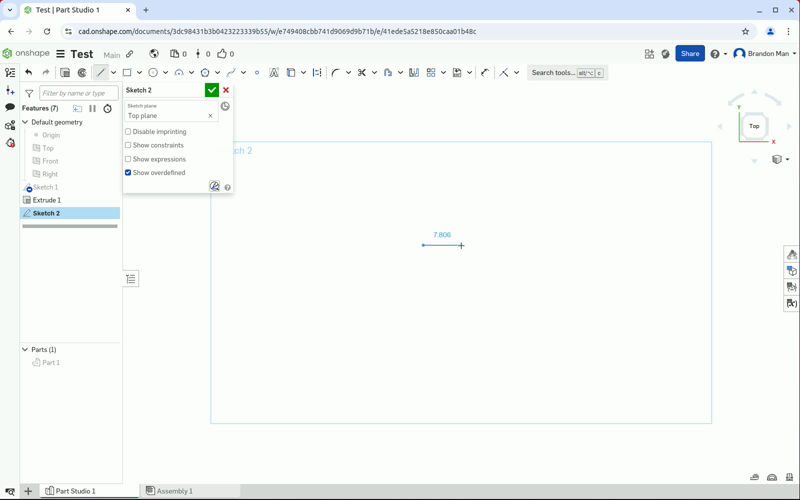
click(461, 245)
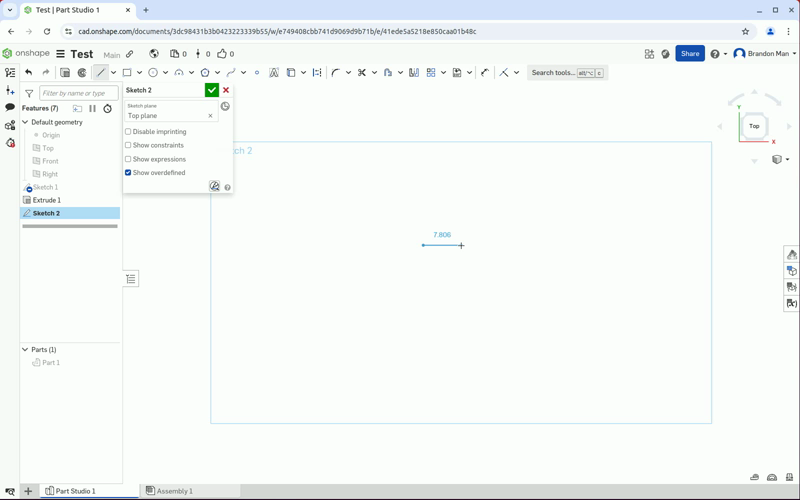
key_up(shift)
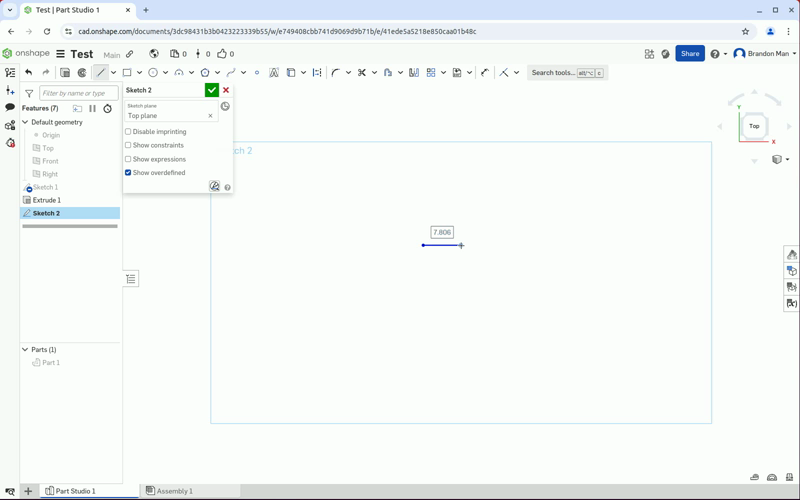
key_down(shift)
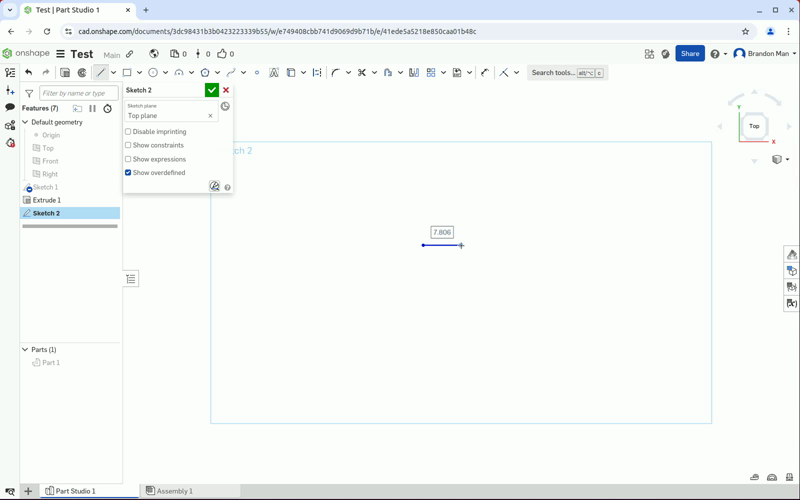
mouse_move(461, 170)
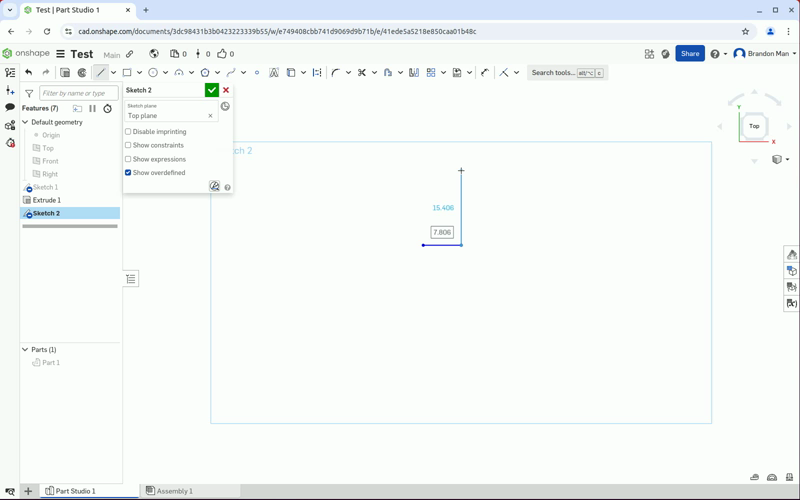
click(461, 170)
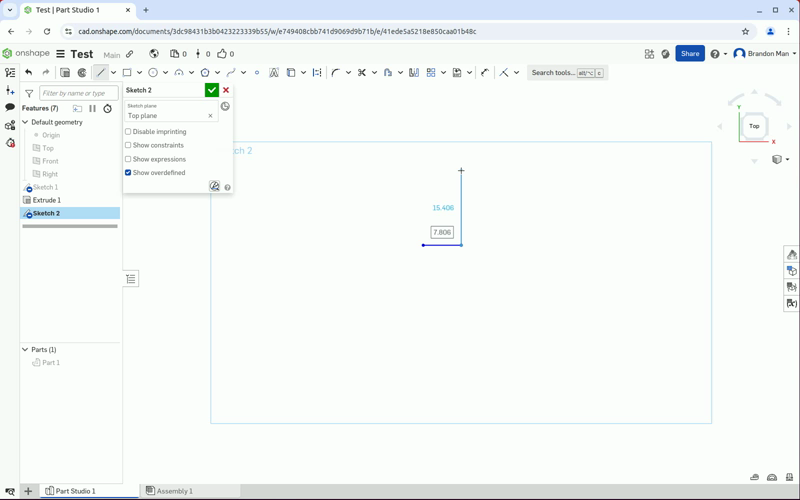
key_up(shift)
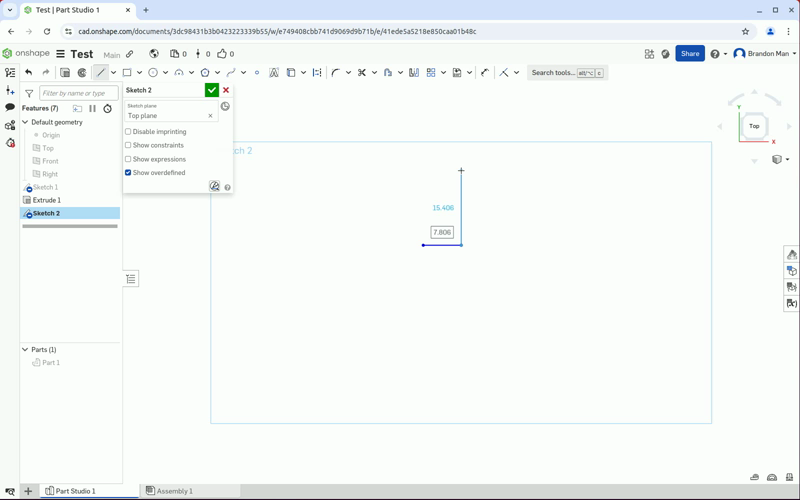
key_down(shift)
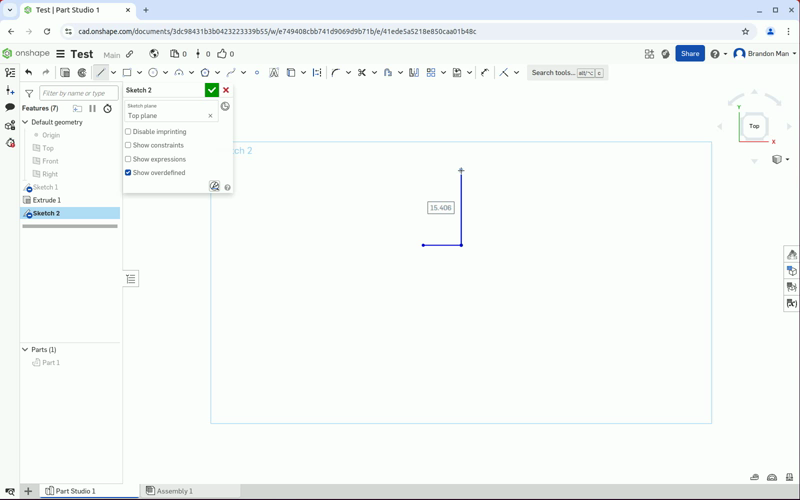
mouse_move(491, 170)
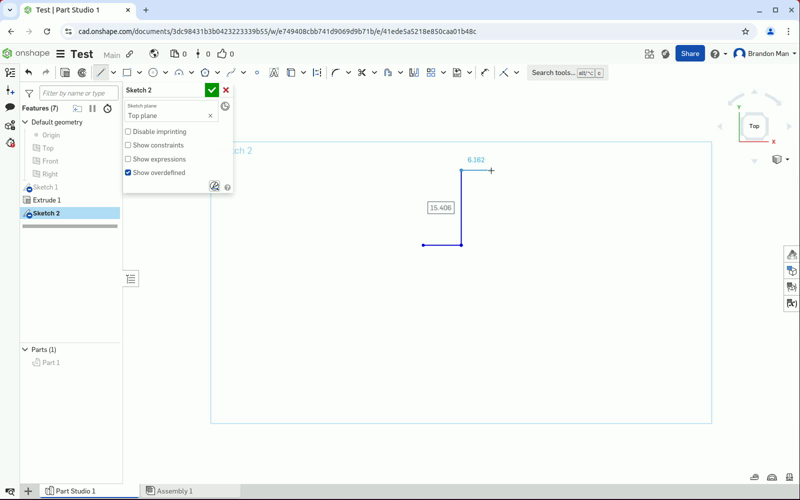
mouse_move(423, 170)
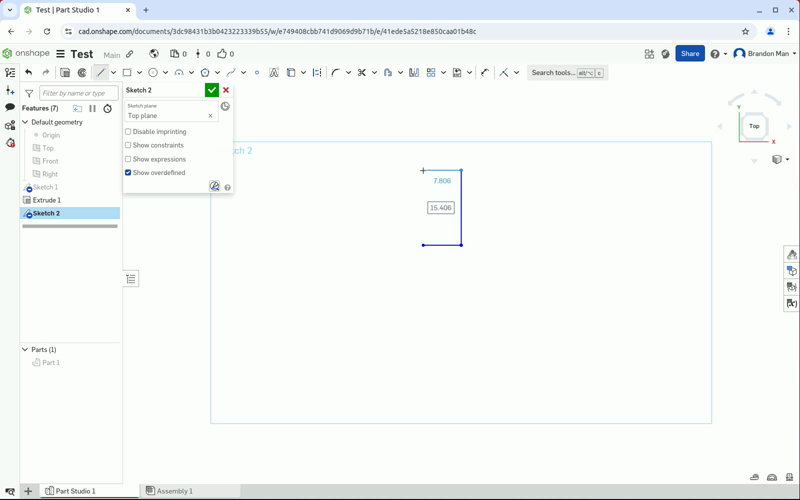
click(423, 170)
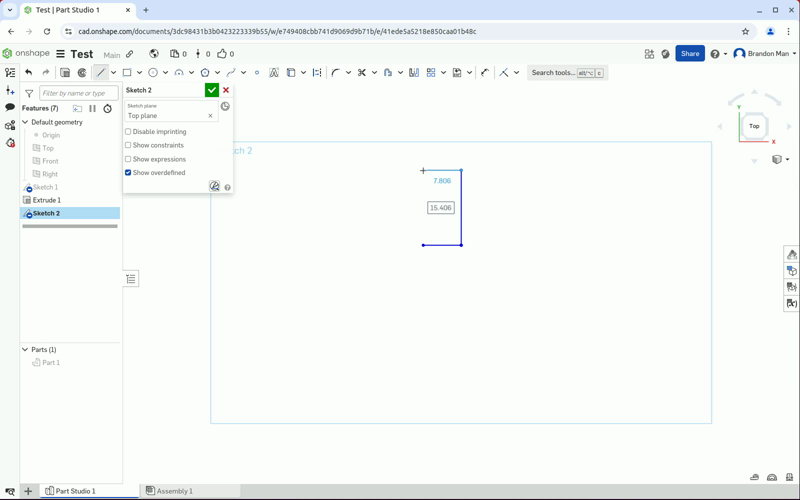
key_up(shift)
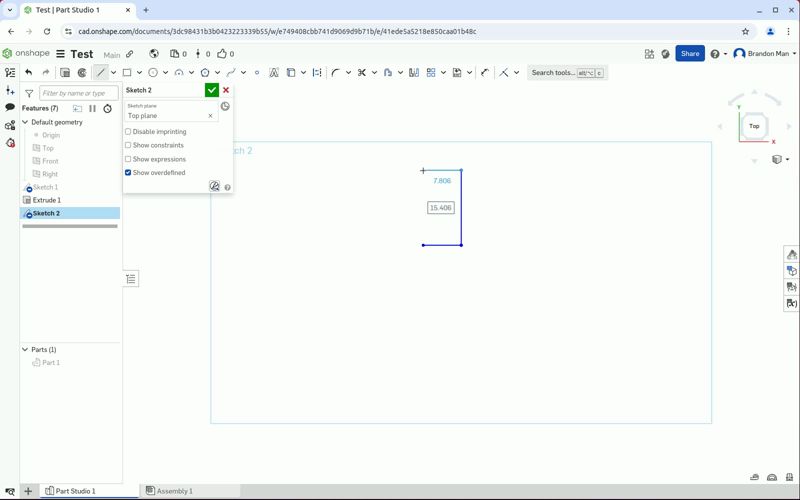
key_down(shift)
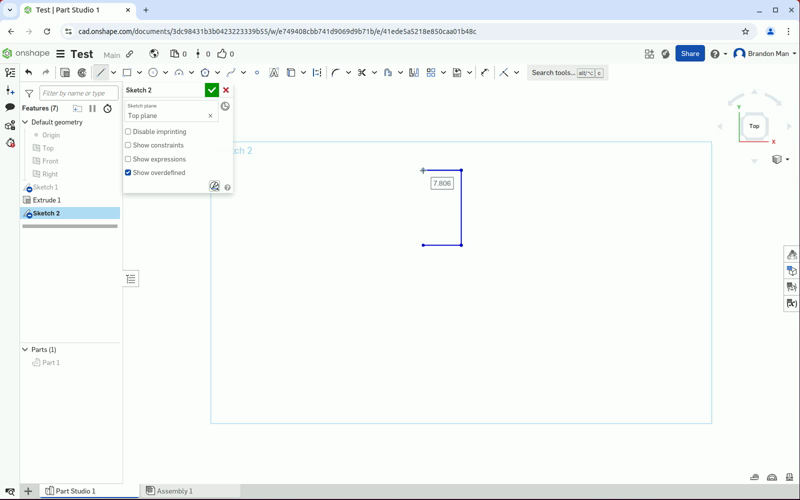
mouse_move(423, 245)
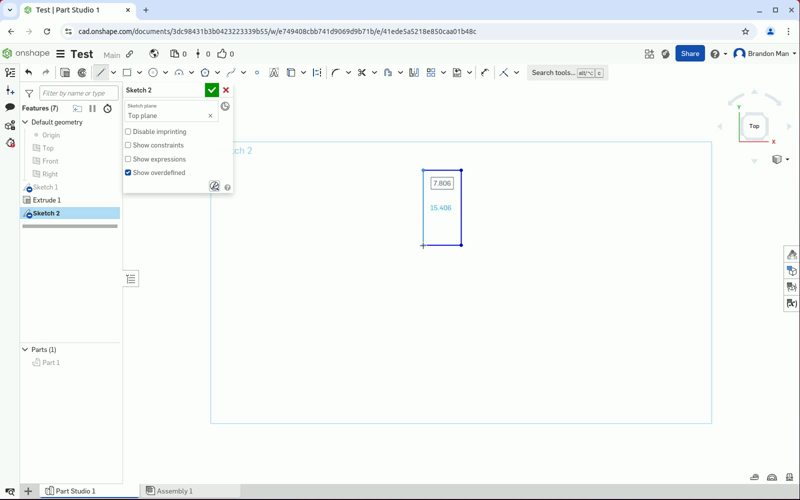
key_up(shift)
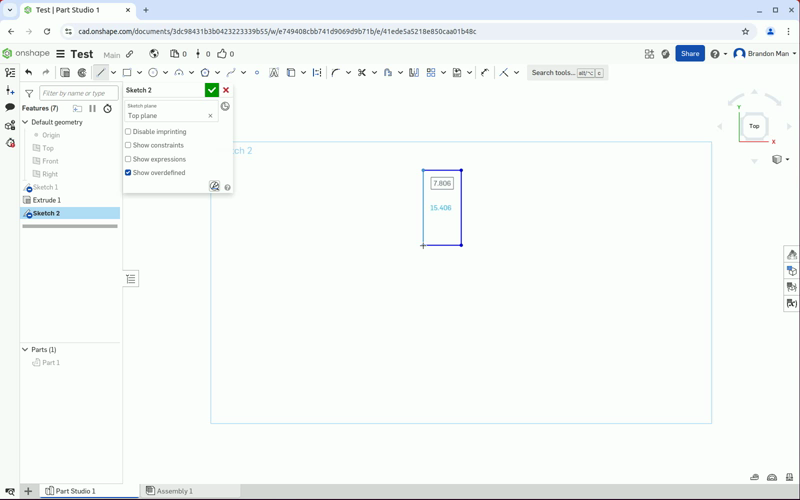
click(423, 245)
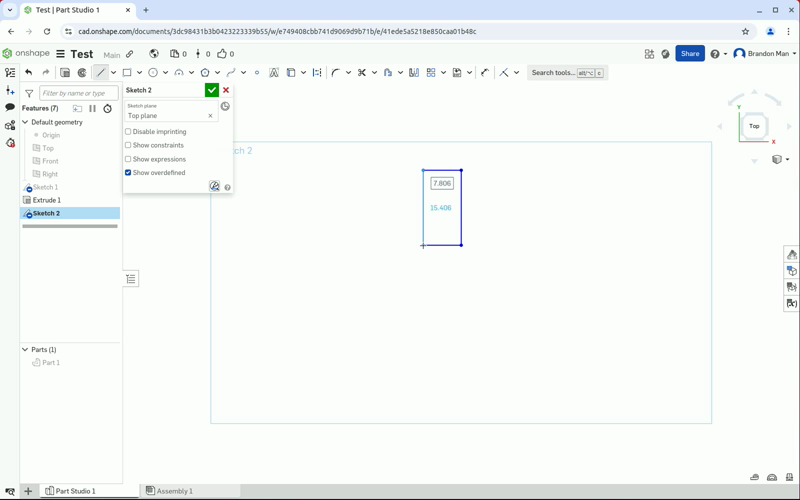
key(esc)
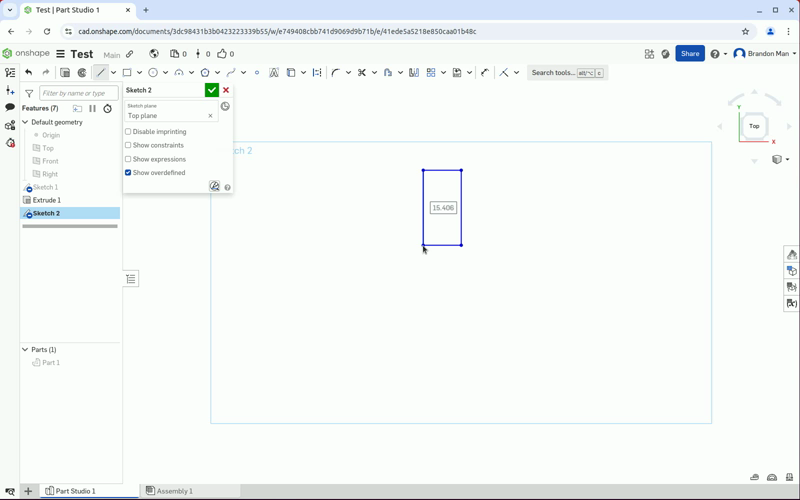
mouse_move(432, 181)
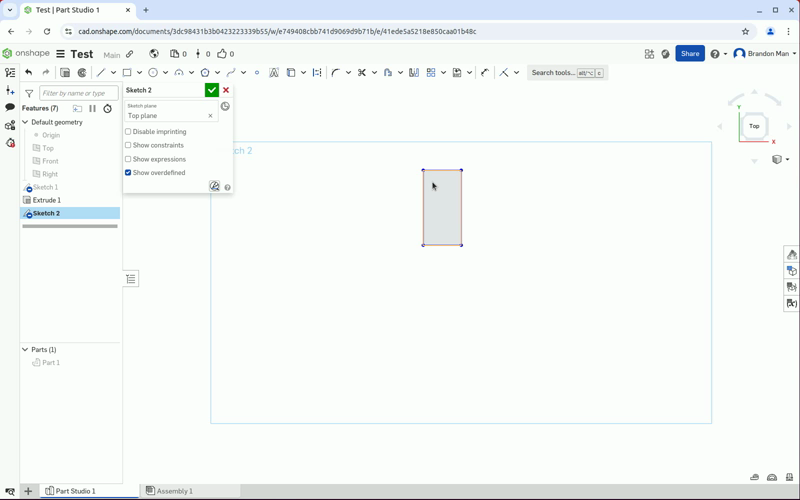
click(432, 181)
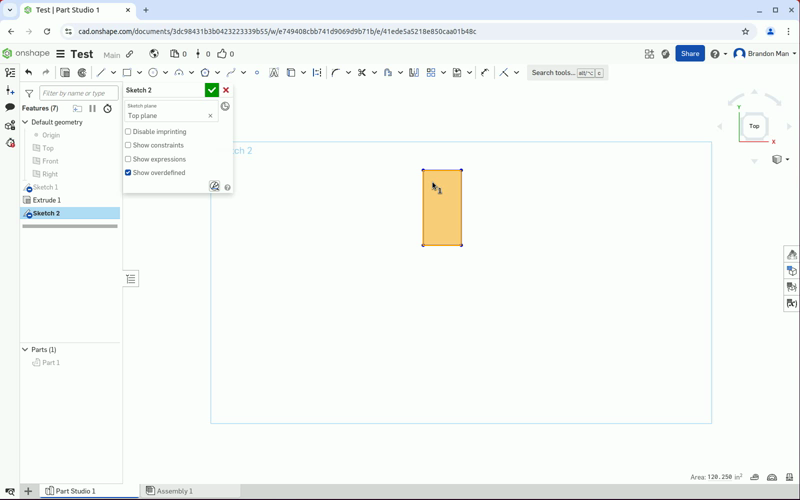
mouse_move(73, 352)
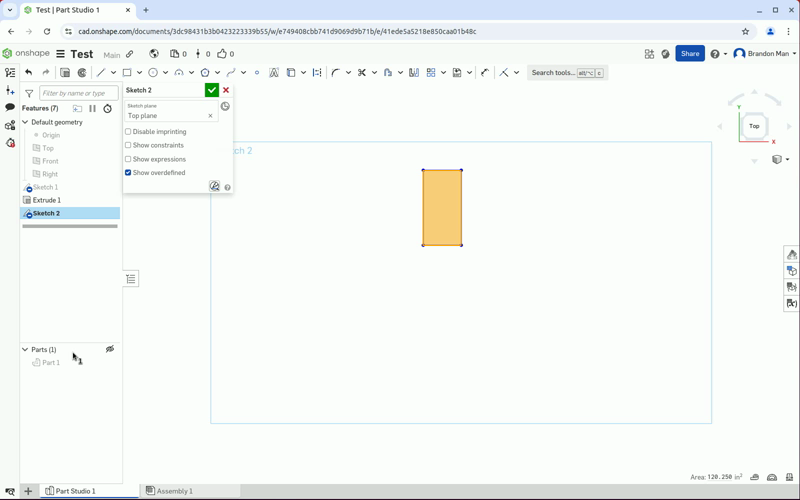
key(shift+y)
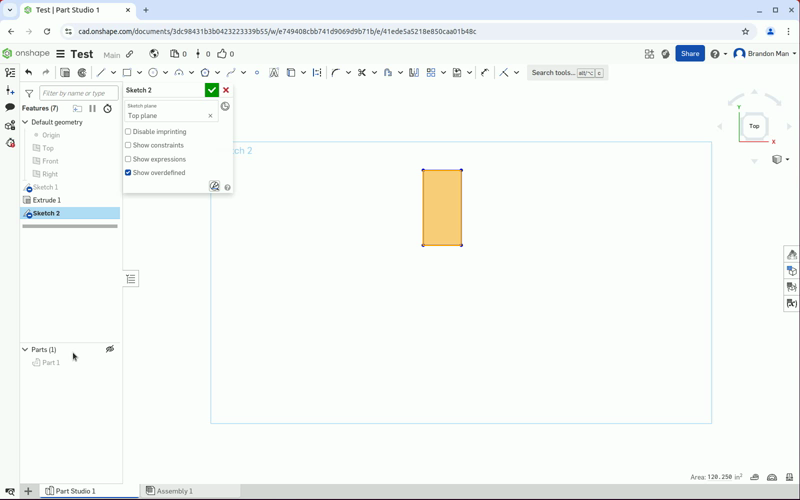
key(shift+e)
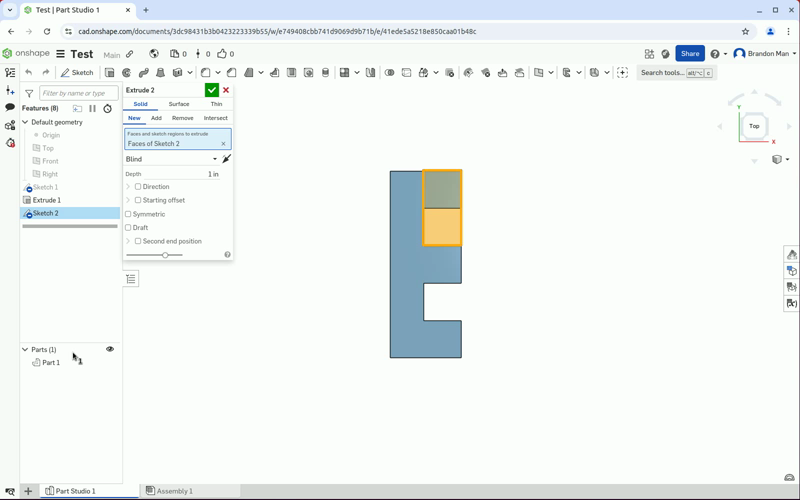
mouse_move(143, 106)
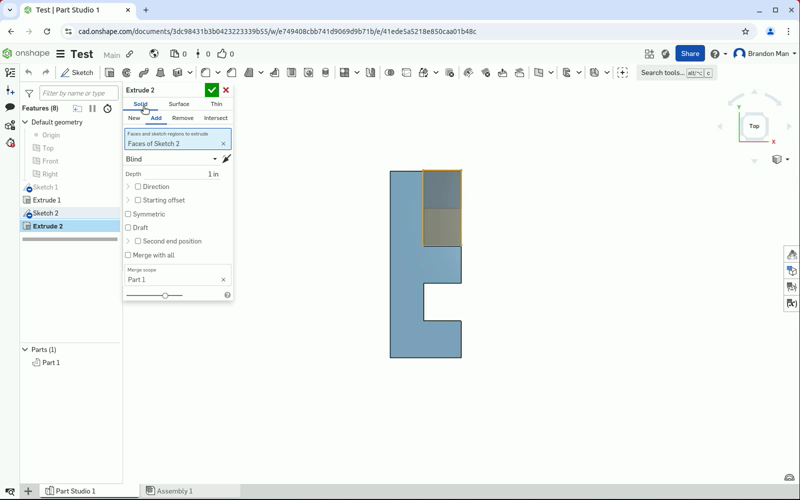
click(143, 106)
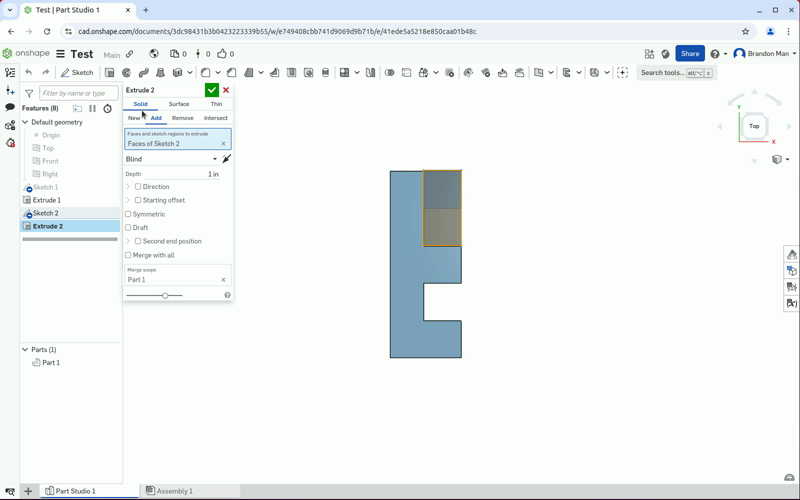
mouse_move(137, 120)
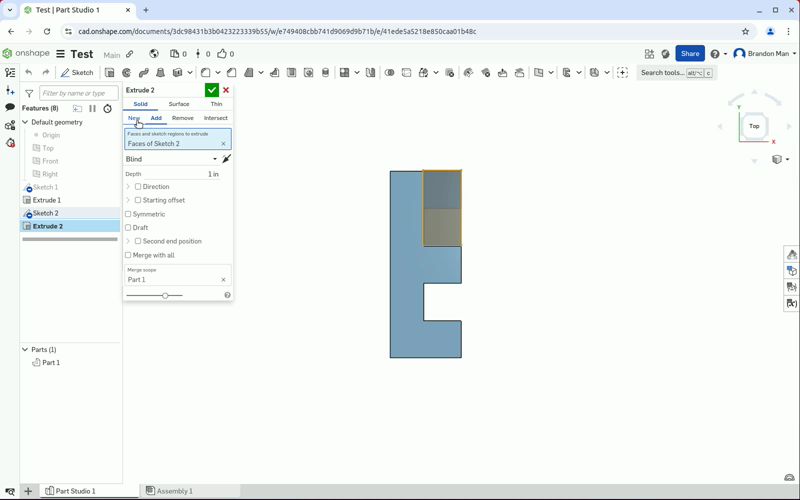
click(137, 120)
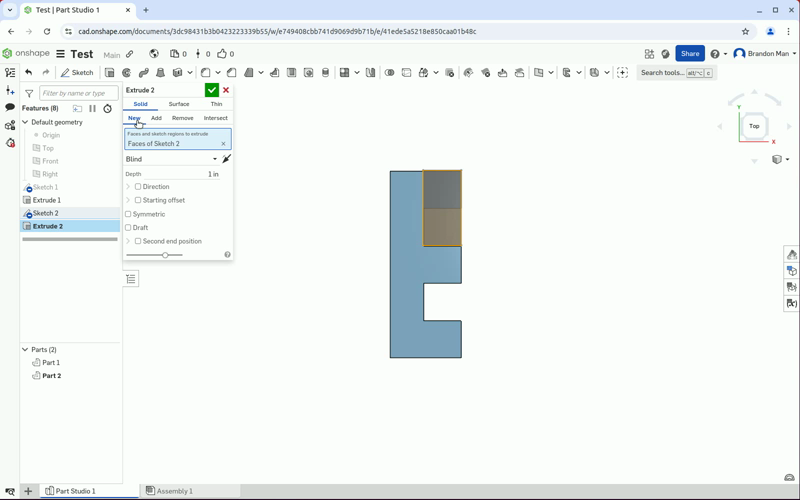
key(tab, 4)
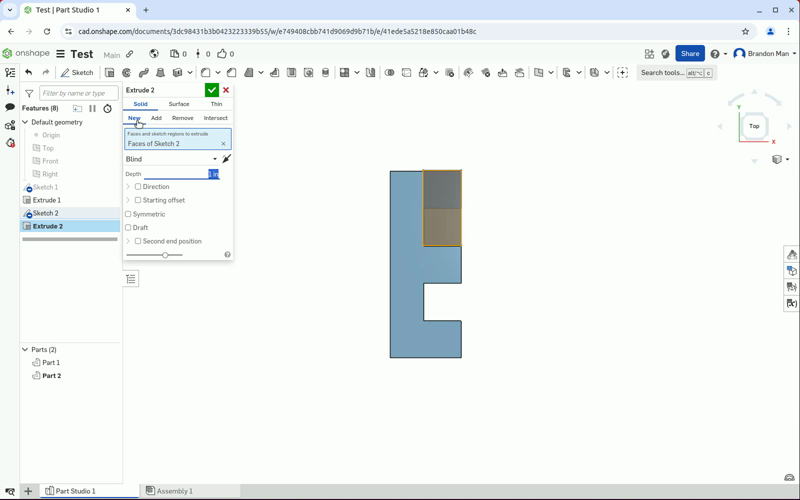
text(-0.482)
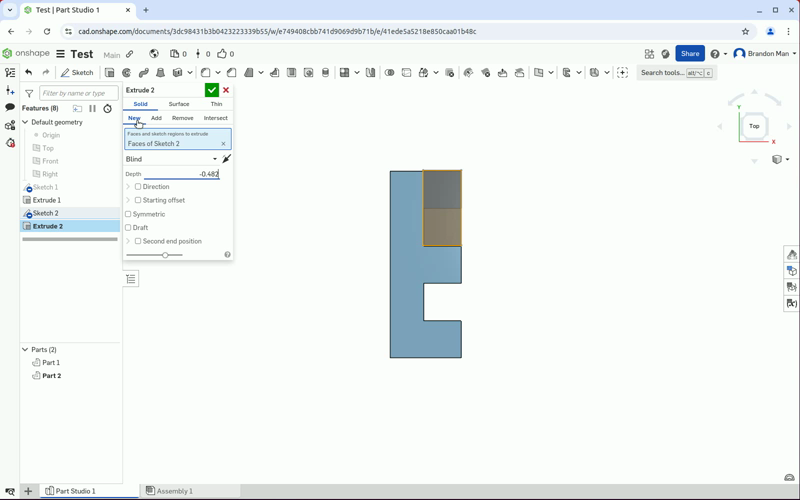
key(tab, 3)
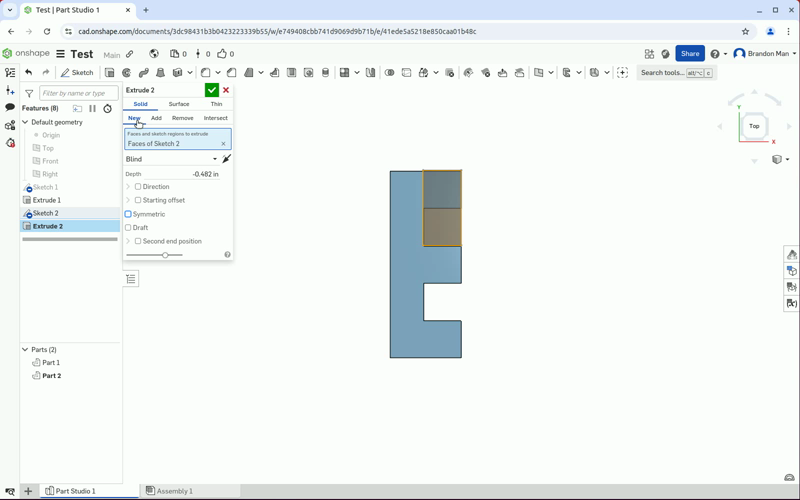
key(space)
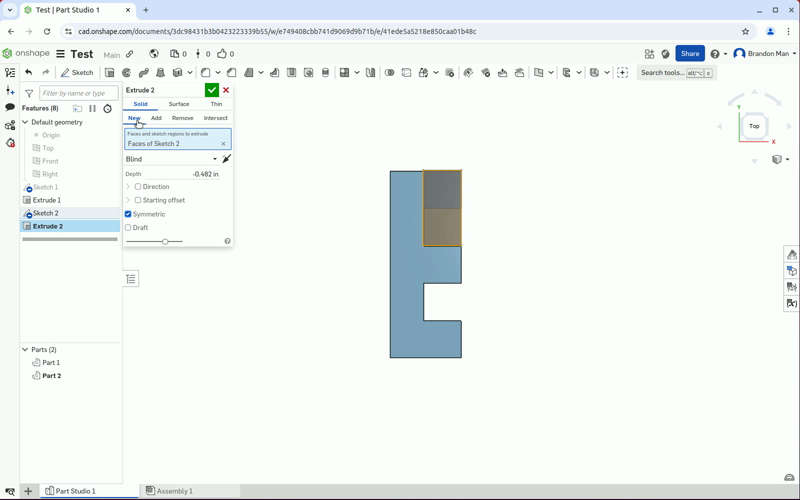
key(enter)
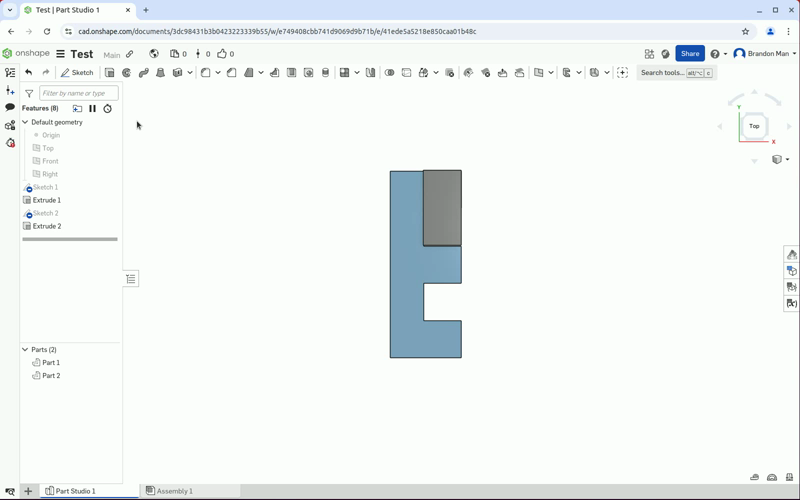
key(shift+h)
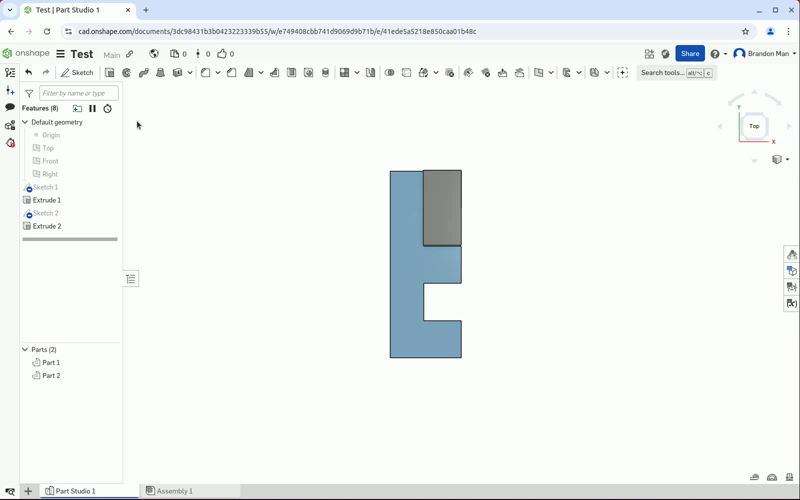
key(shift+h)
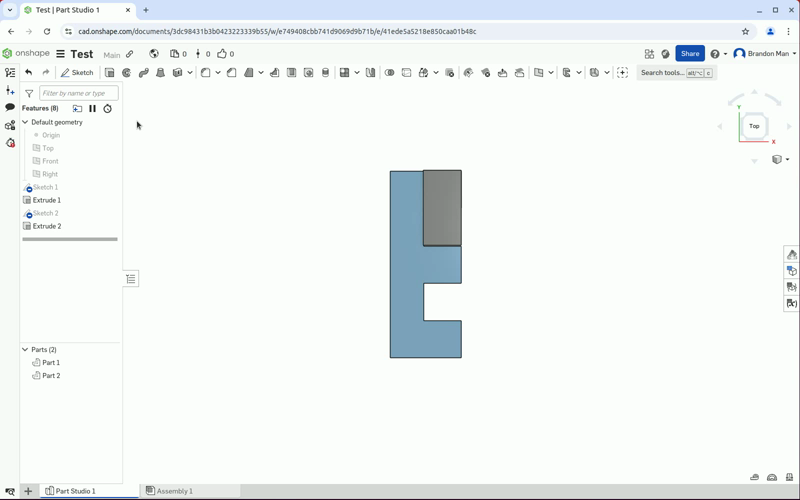
mouse_move(73, 189)
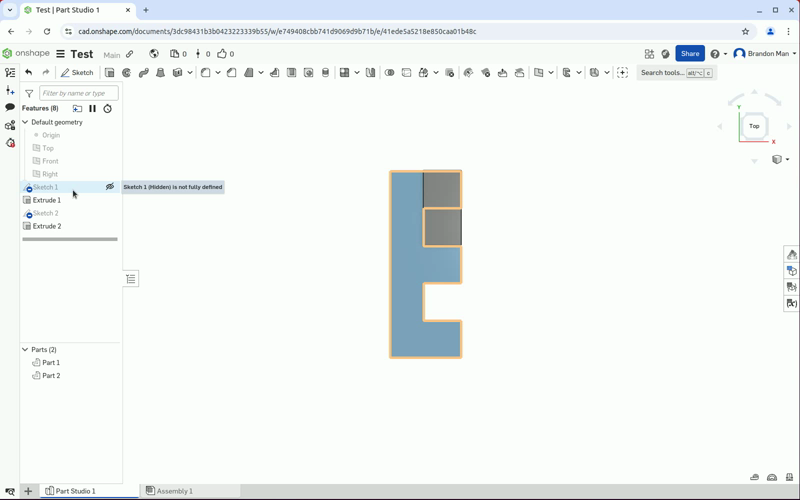
click(73, 189)
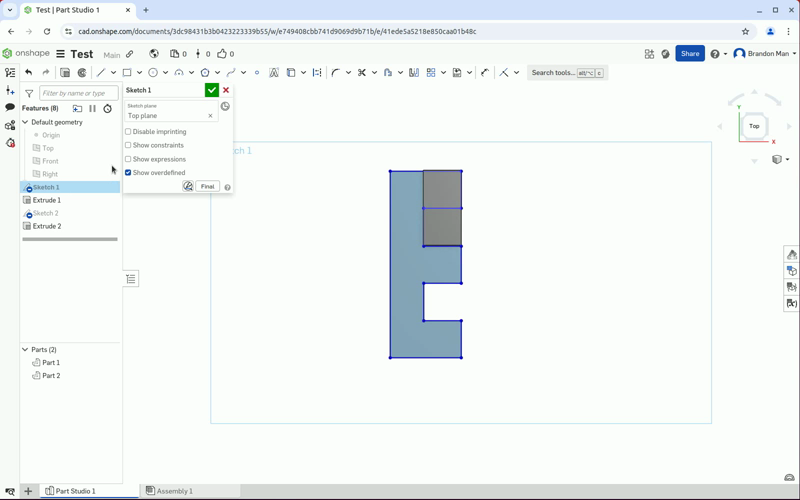
mouse_move(229, 92)
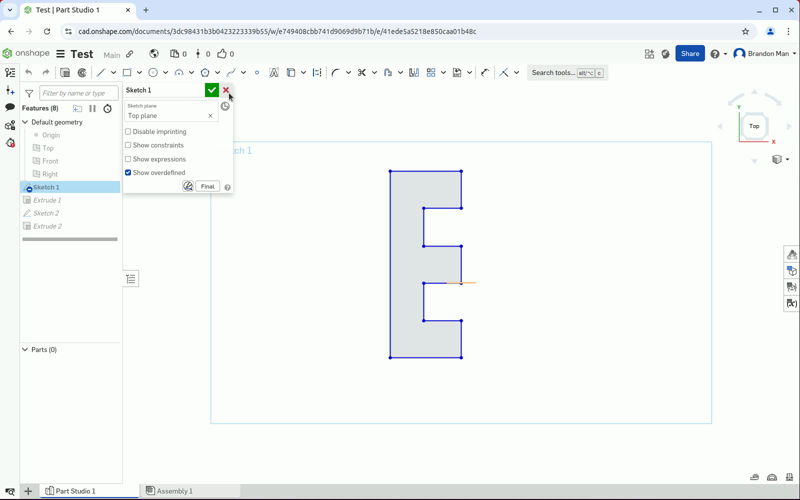
click(229, 92)
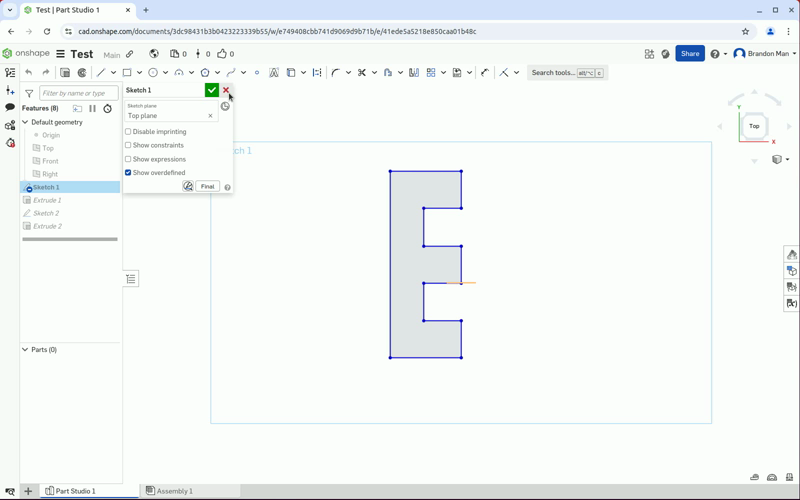
key(shift+s)
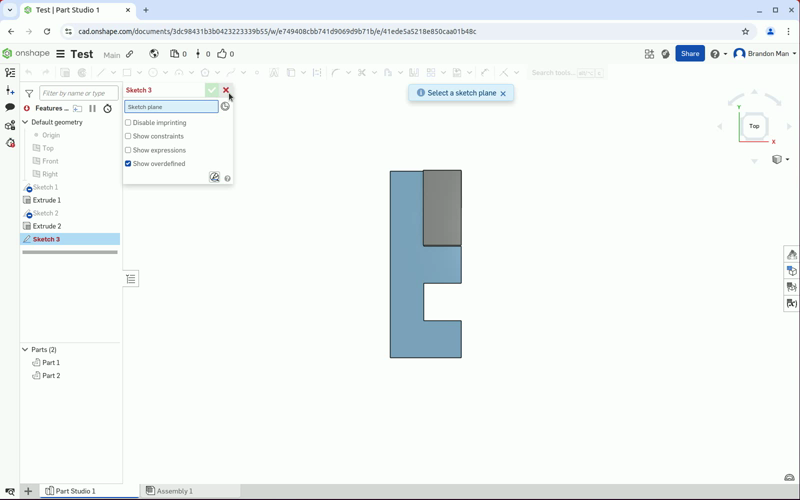
mouse_move(73, 150)
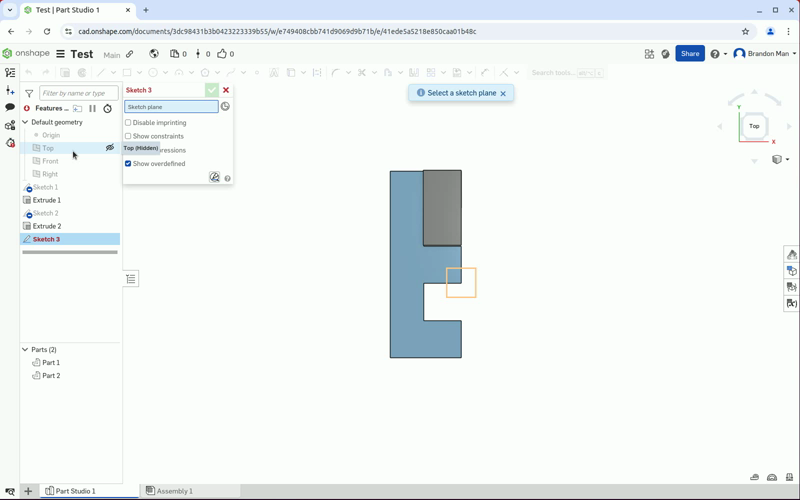
click(73, 150)
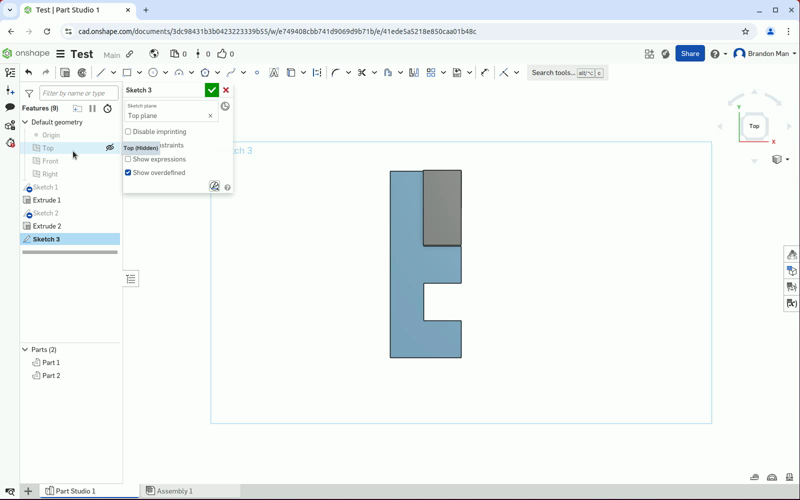
mouse_move(73, 352)
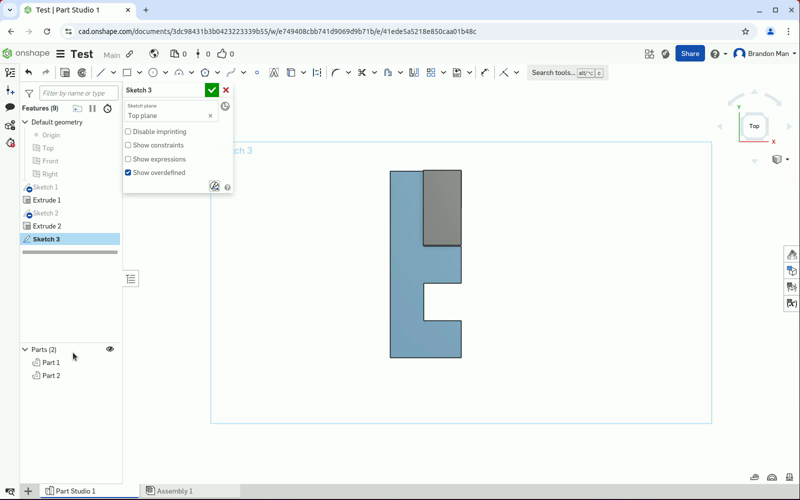
key(y)
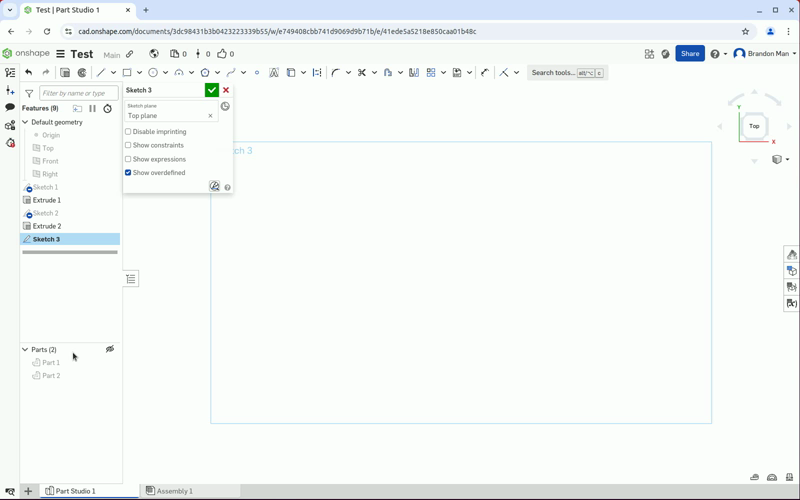
key(l)
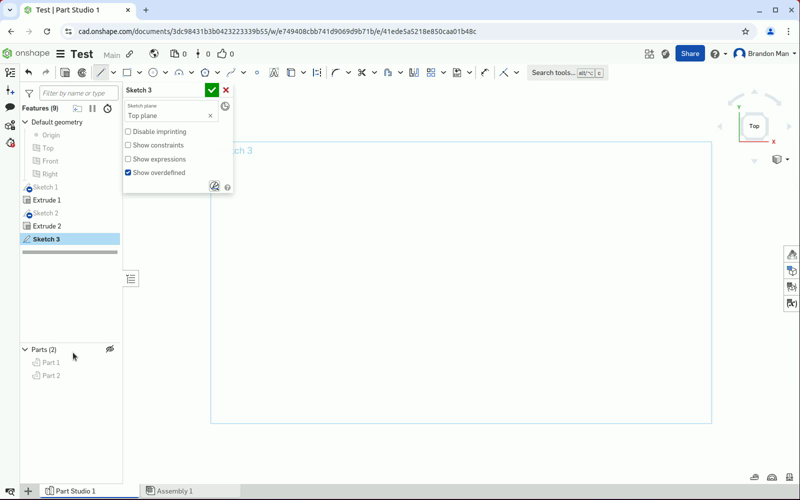
key_down(shift)
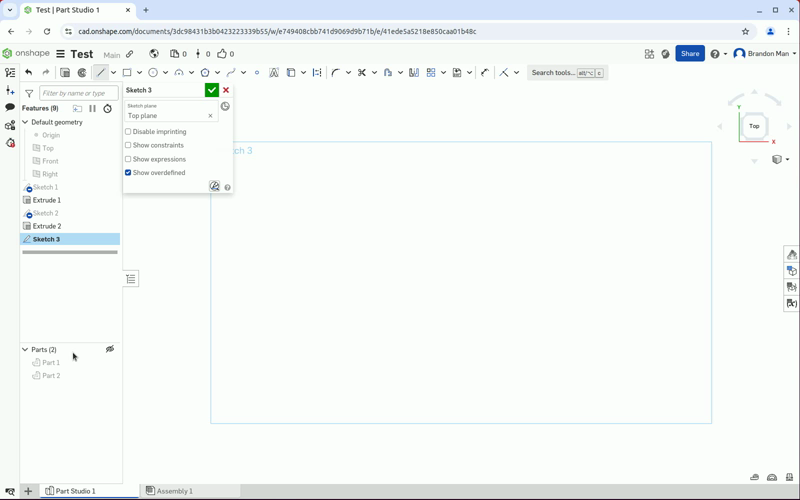
mouse_move(423, 357)
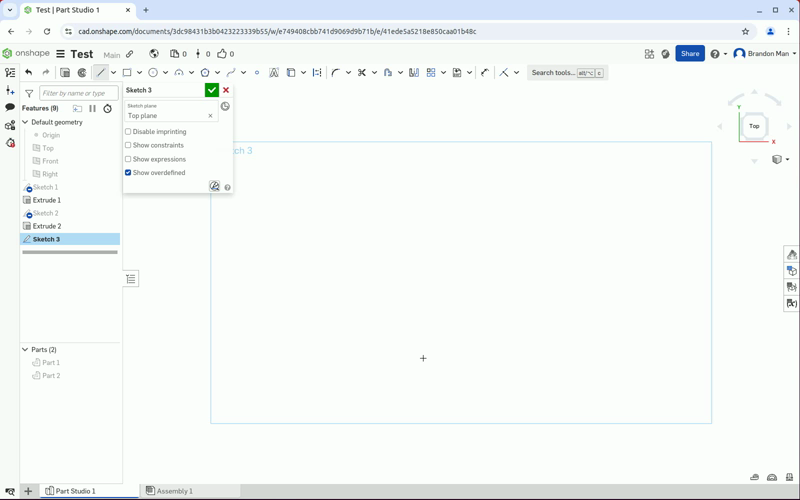
click(423, 357)
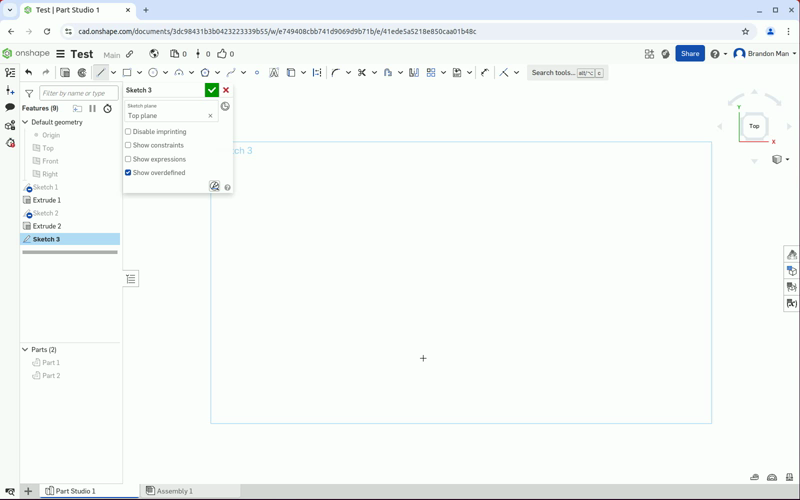
key_up(shift)
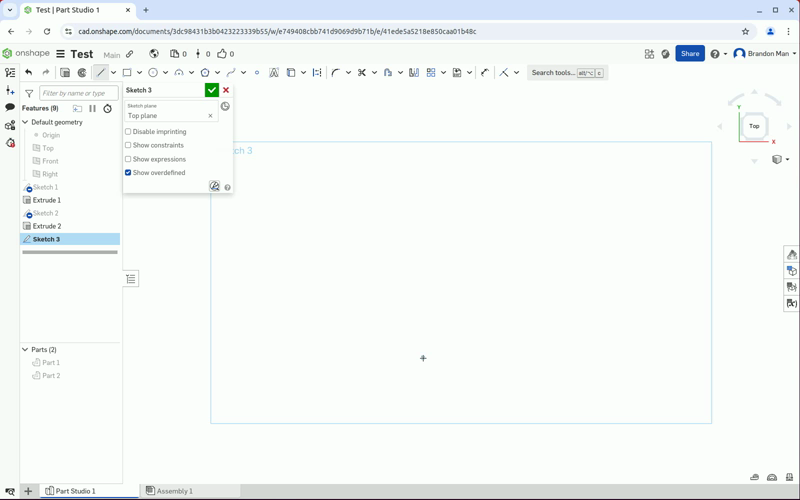
key_down(shift)
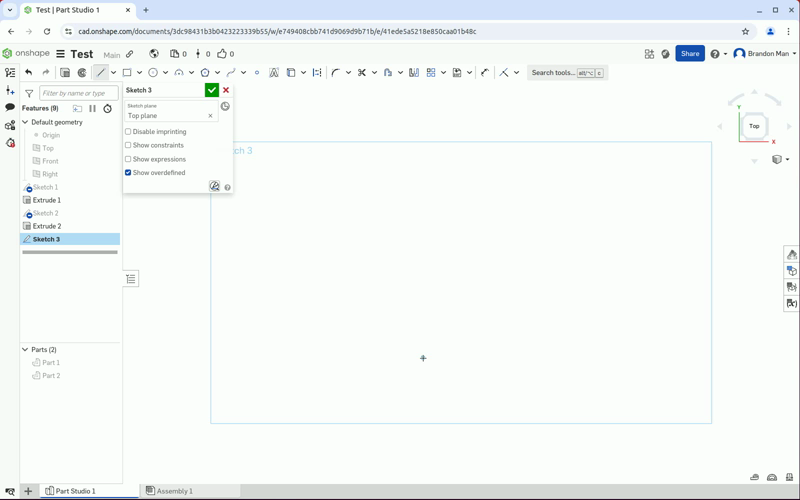
mouse_move(453, 357)
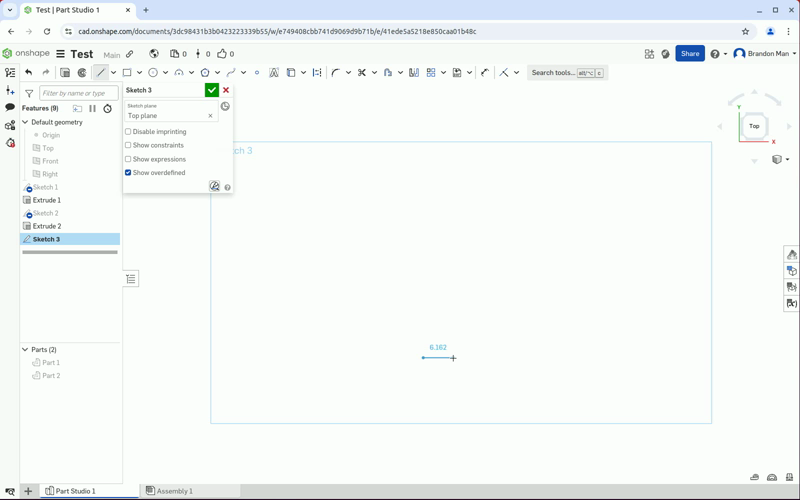
mouse_move(461, 357)
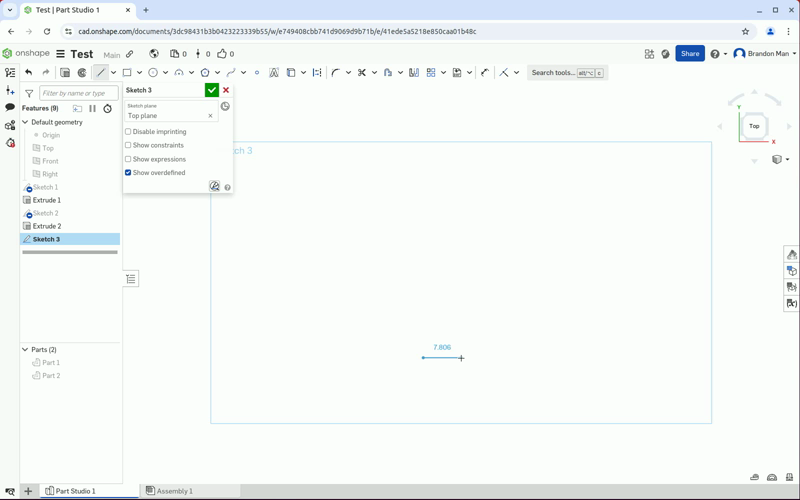
click(461, 357)
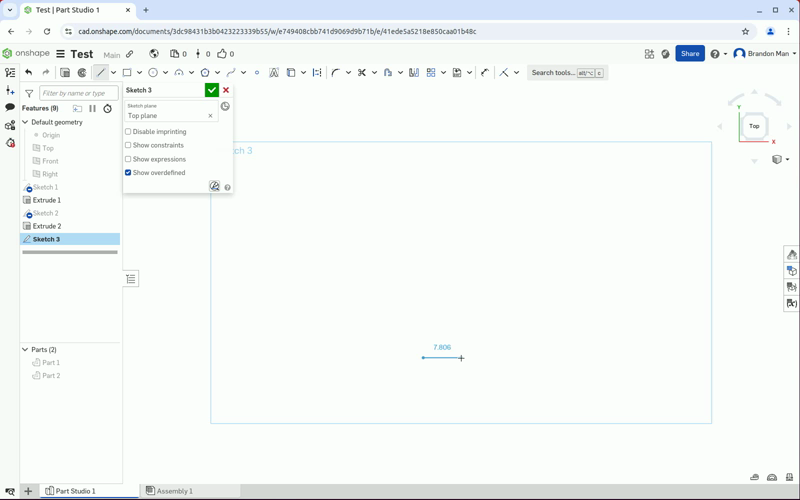
key_up(shift)
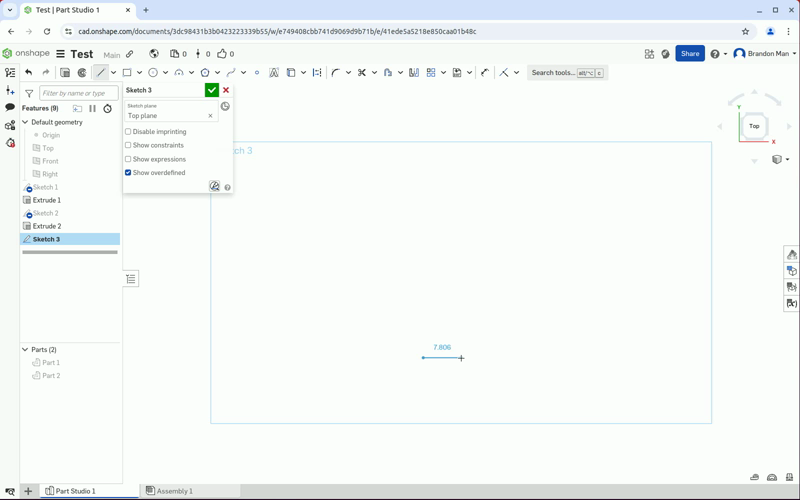
key_down(shift)
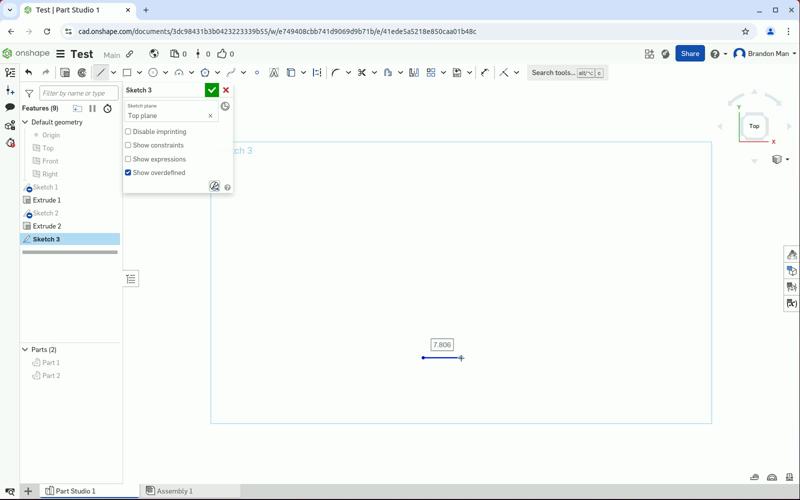
mouse_move(461, 282)
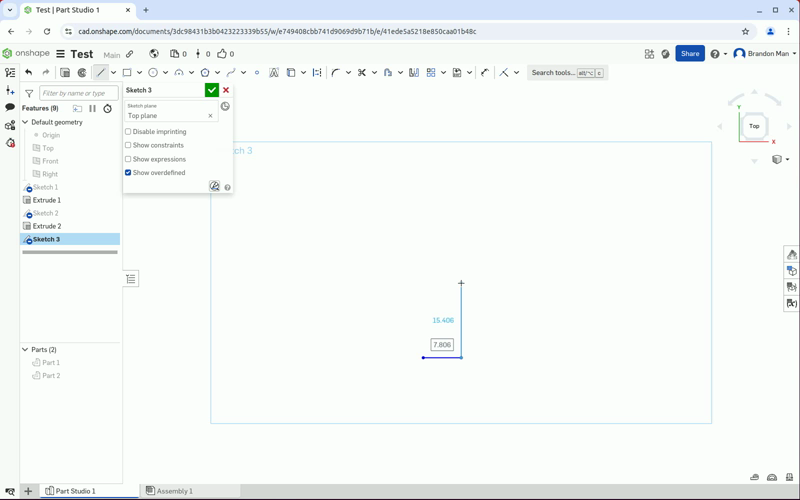
click(461, 282)
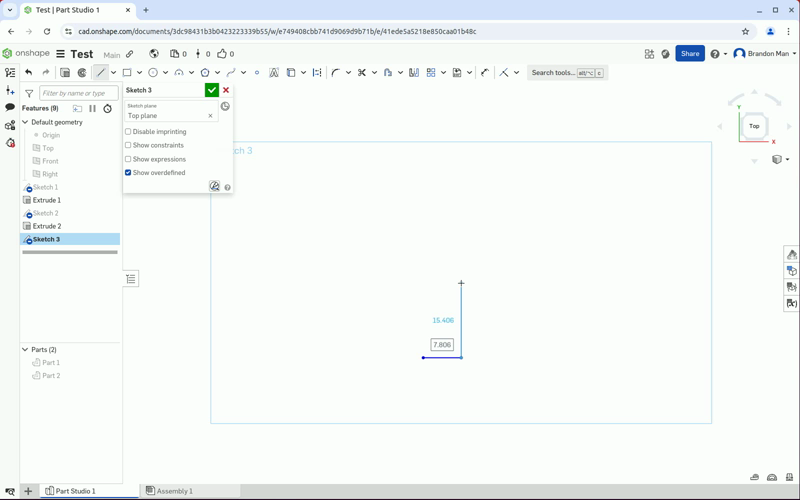
key_up(shift)
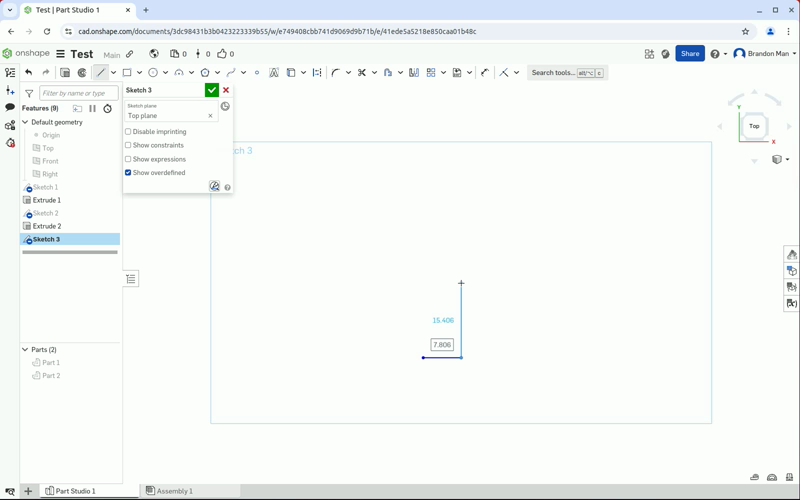
key_down(shift)
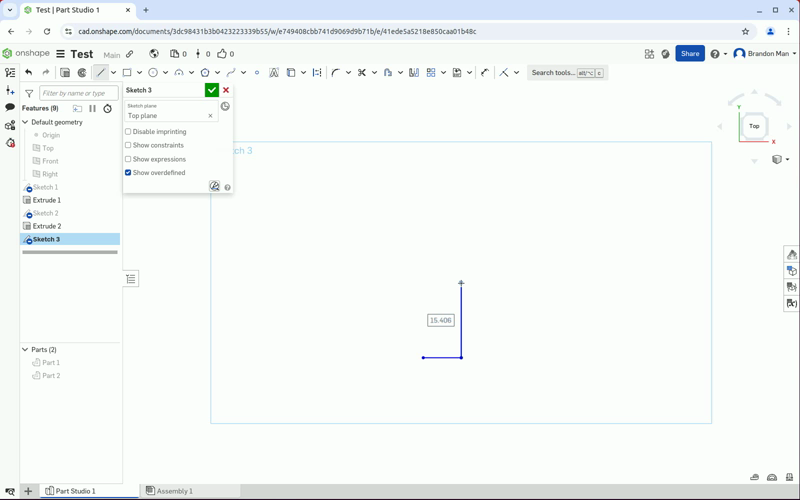
mouse_move(491, 282)
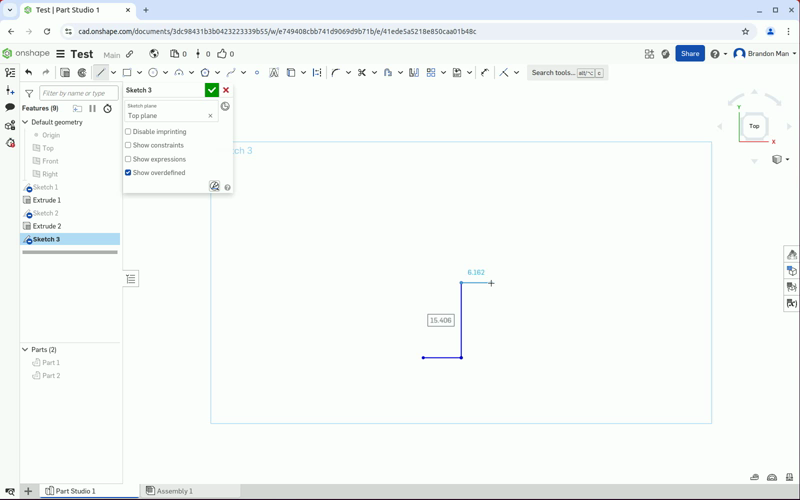
mouse_move(423, 282)
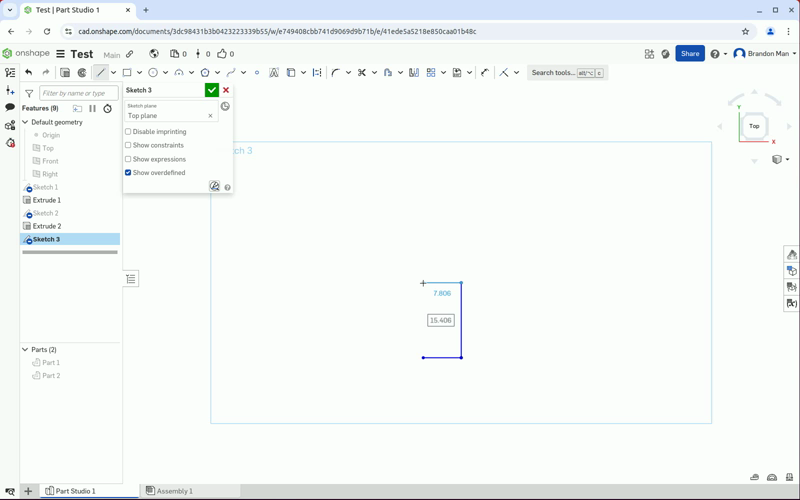
click(423, 282)
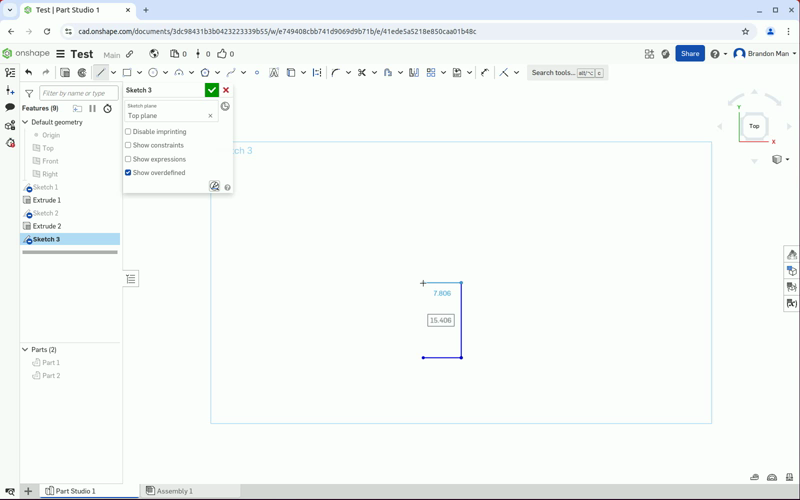
key_up(shift)
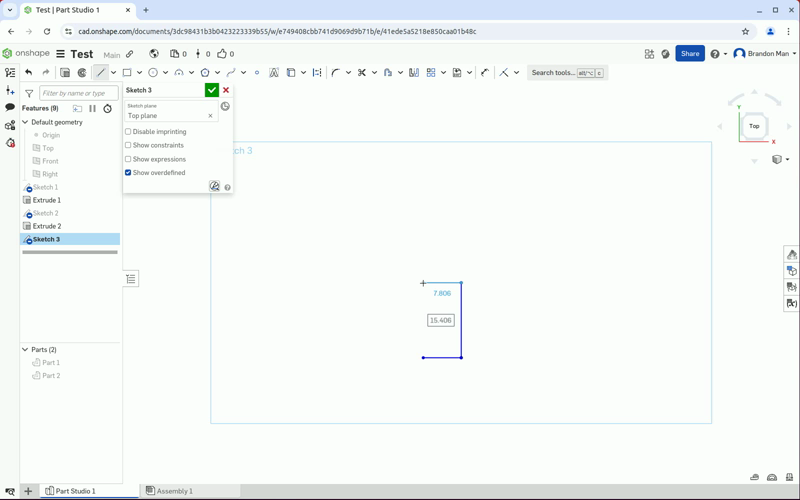
key_down(shift)
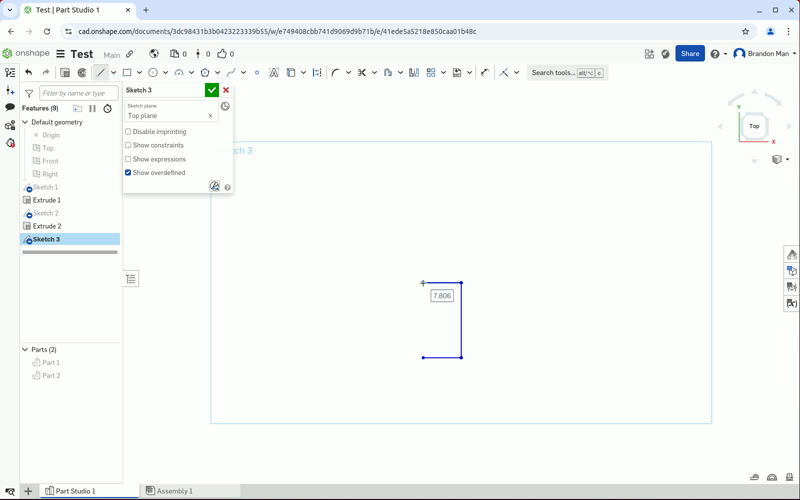
mouse_move(423, 357)
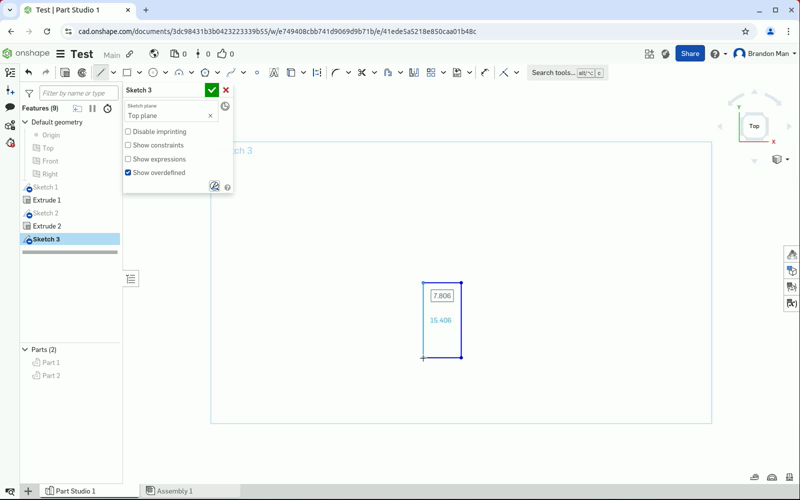
key_up(shift)
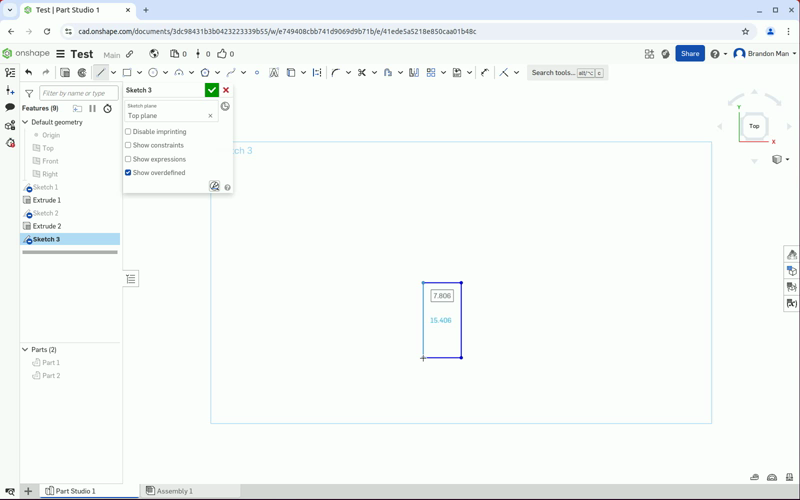
click(423, 357)
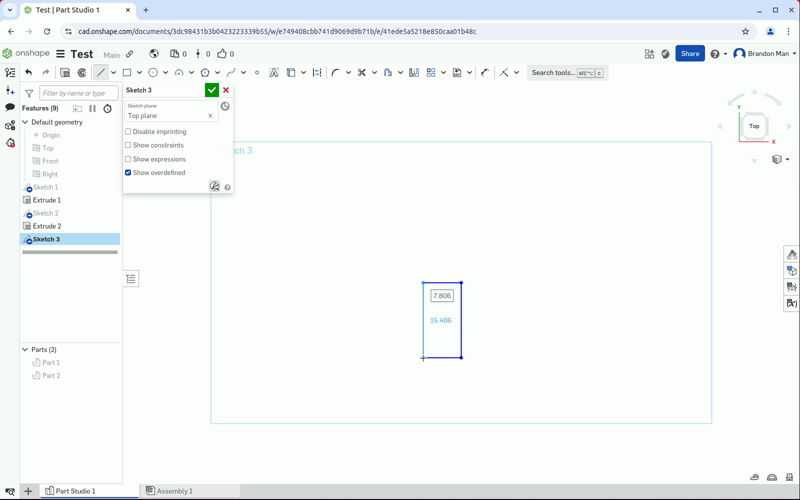
key(esc)
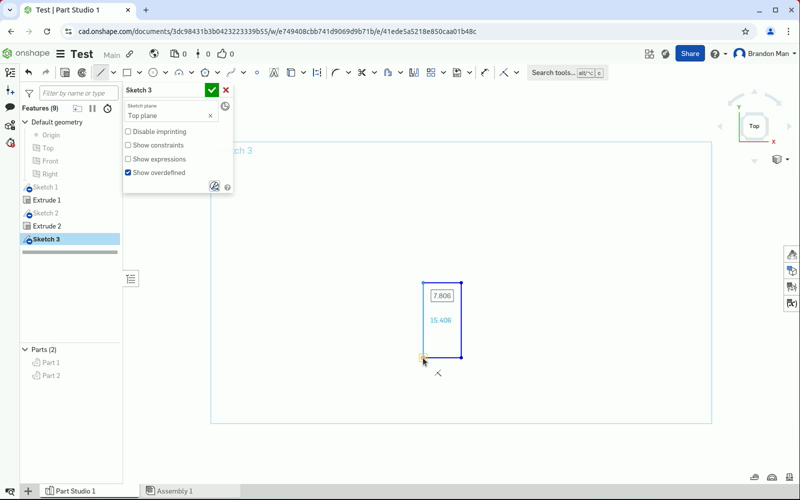
mouse_move(444, 315)
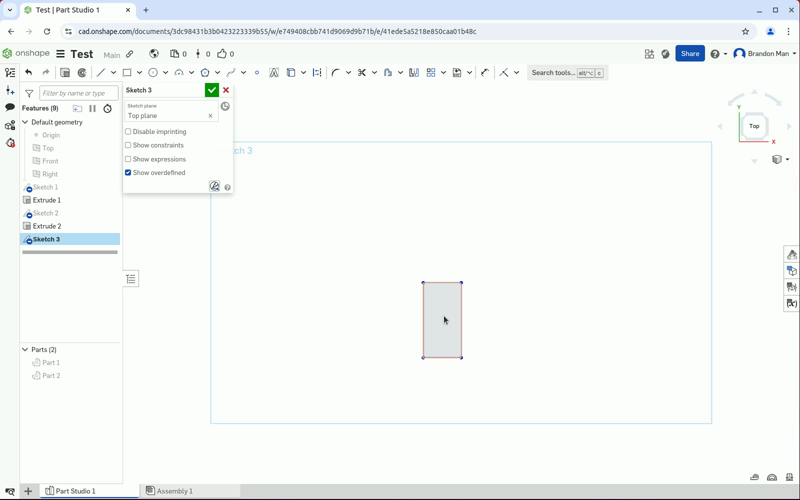
click(444, 315)
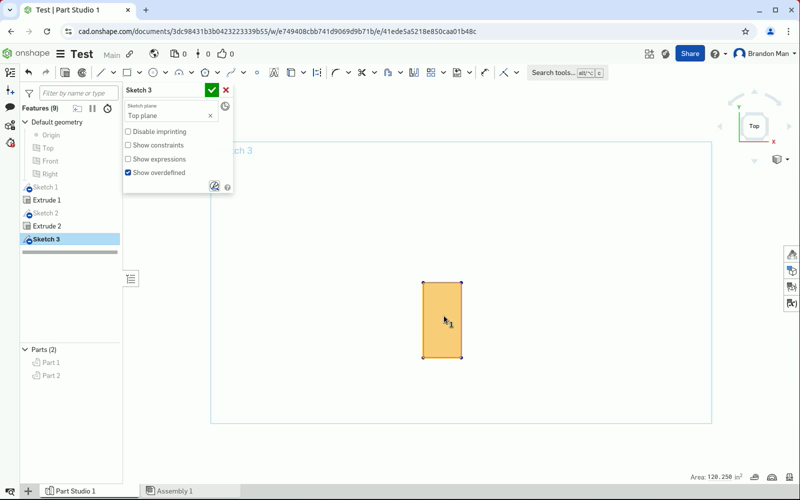
mouse_move(73, 352)
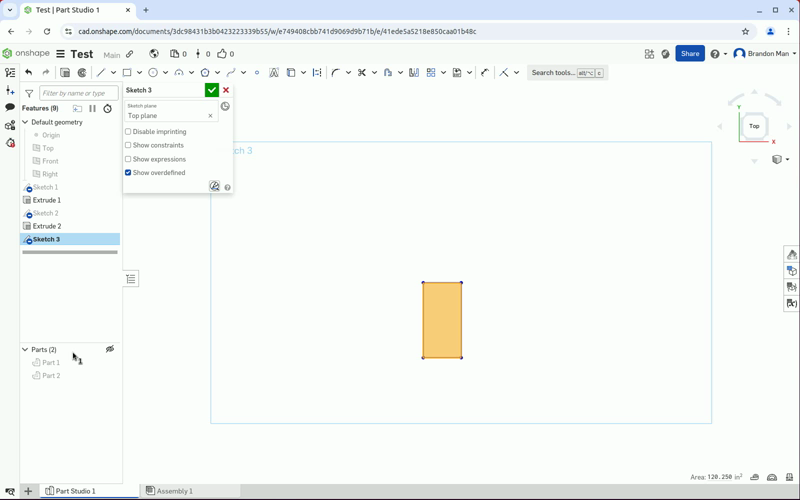
key(shift+y)
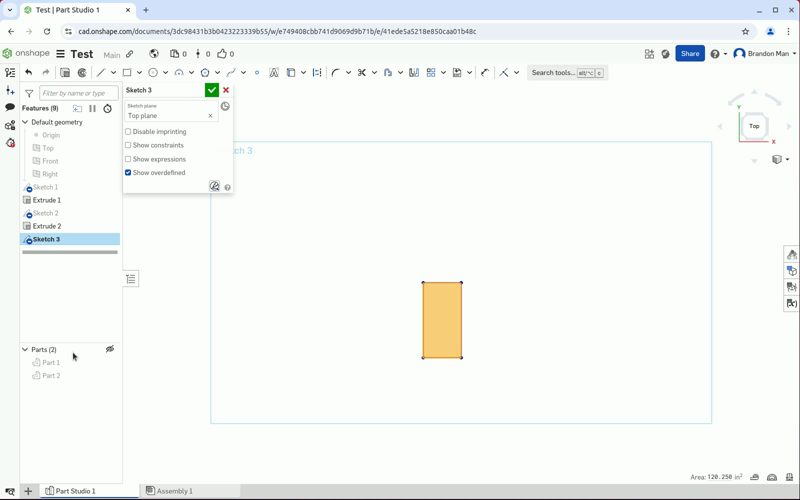
key(shift+e)
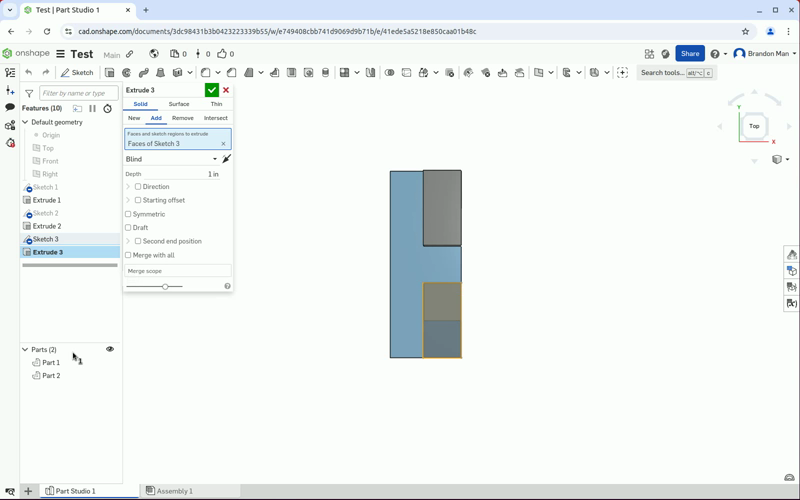
mouse_move(143, 106)
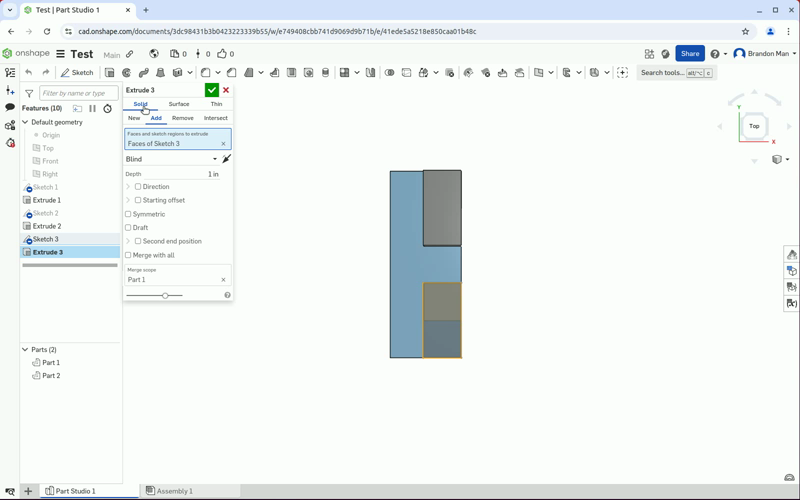
click(143, 106)
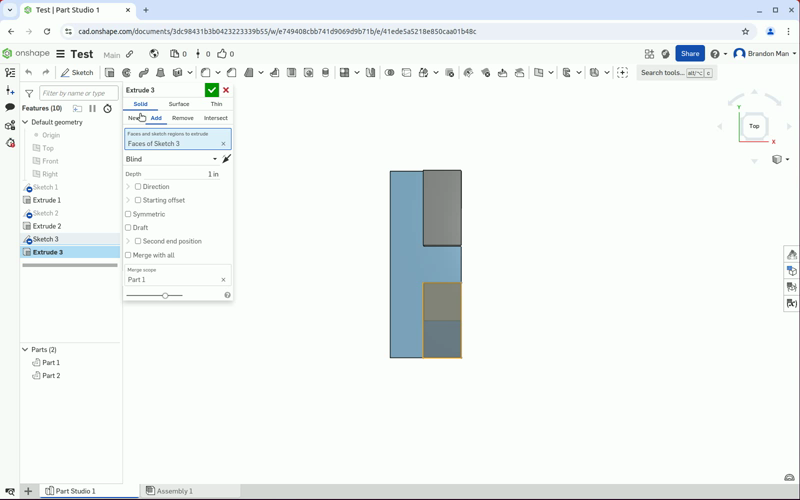
mouse_move(137, 120)
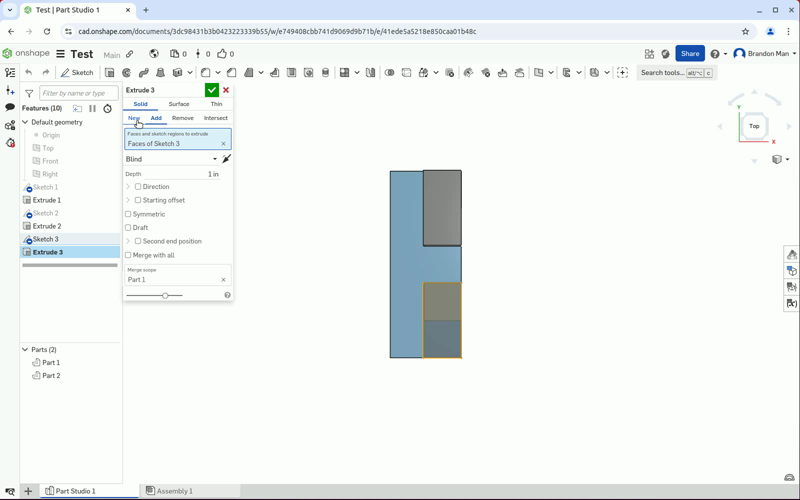
click(137, 120)
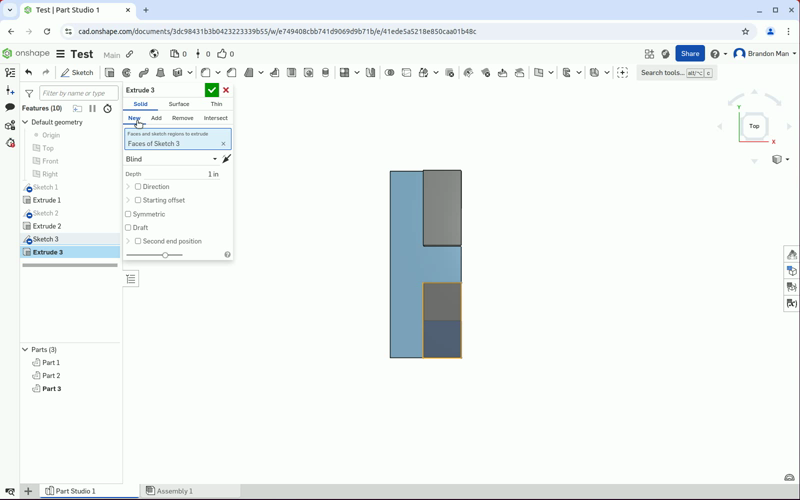
key(tab, 4)
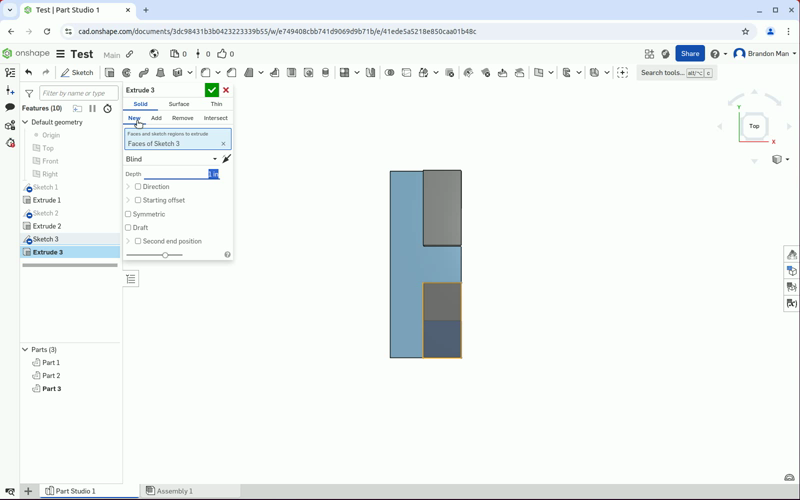
text(-0.482)
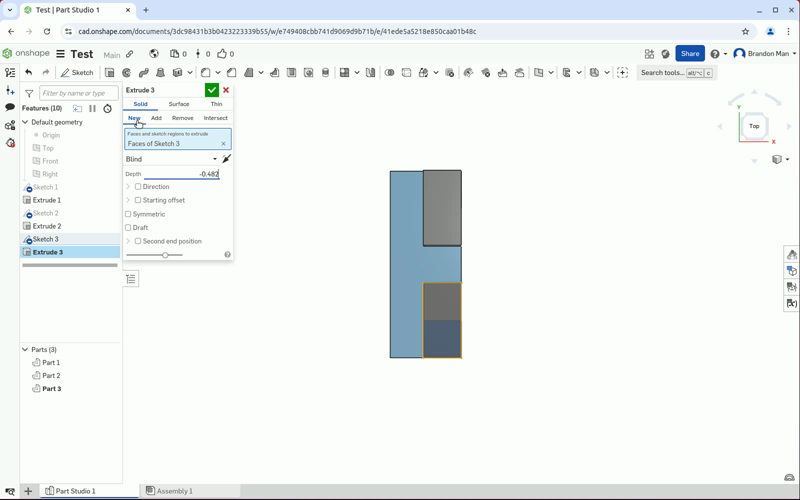
key(tab, 3)
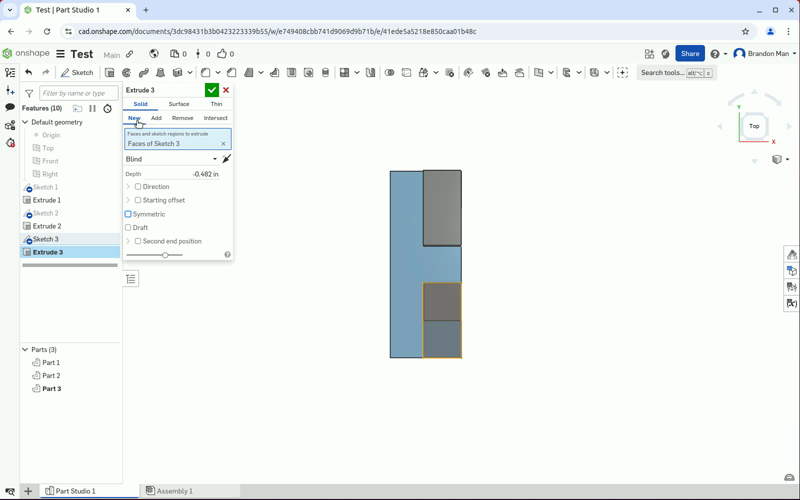
key(space)
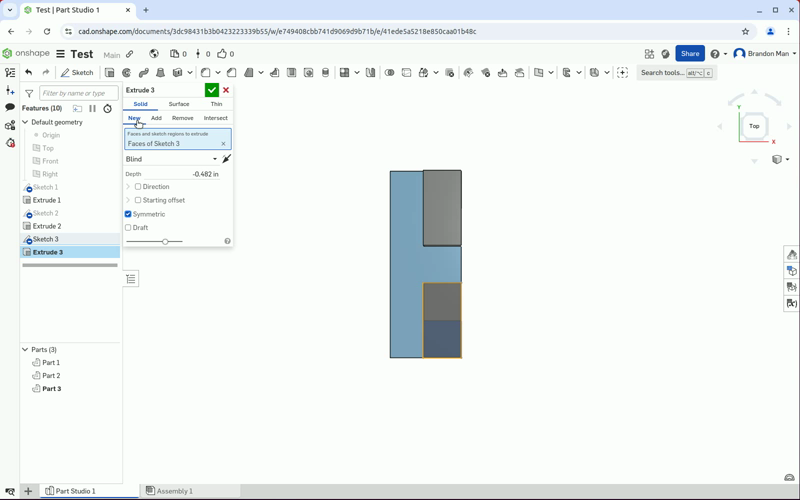
key(enter)
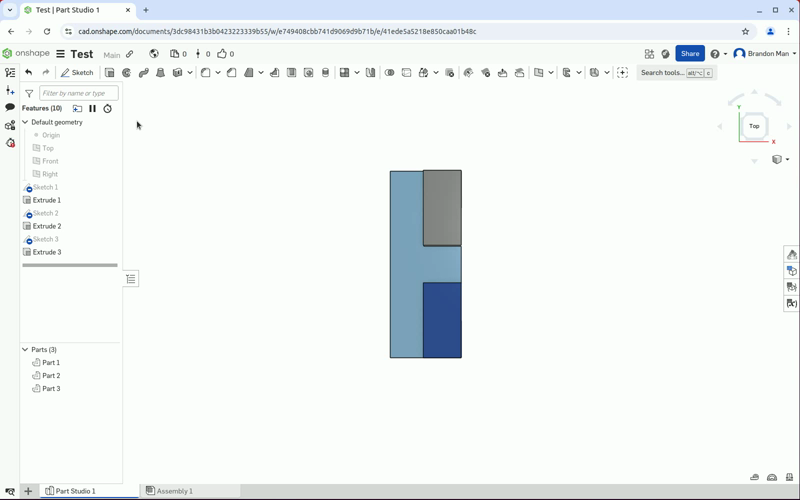
key(shift+h)
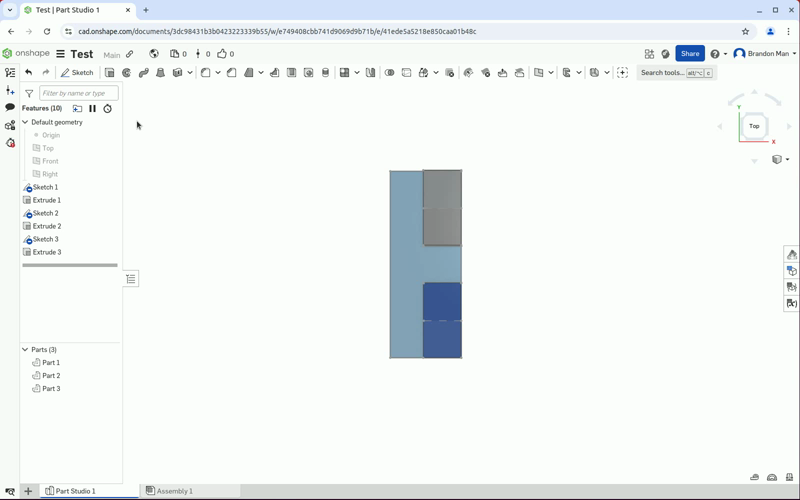
key(shift+h)
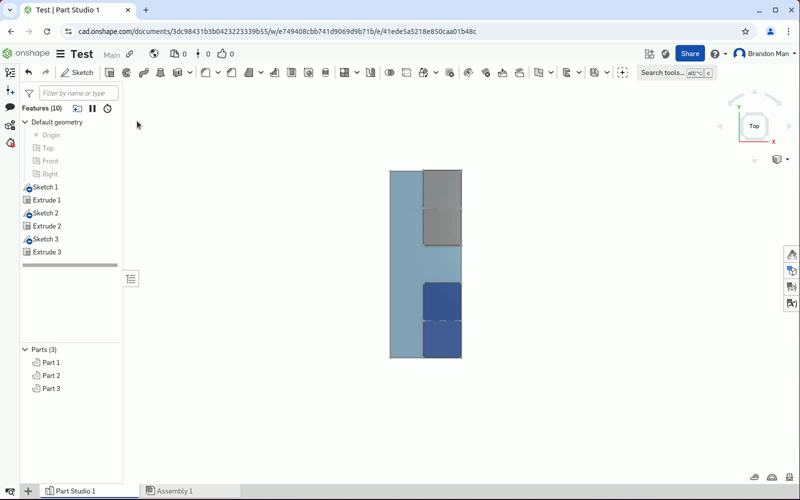
key(shift+7)
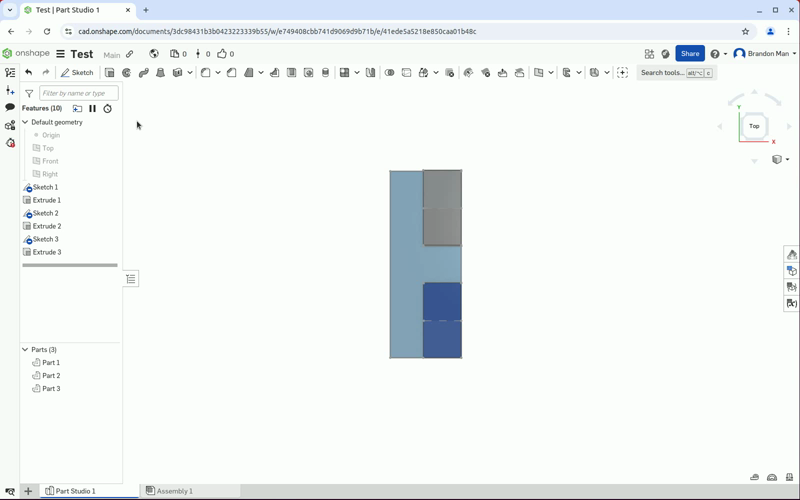
key(up, 3)
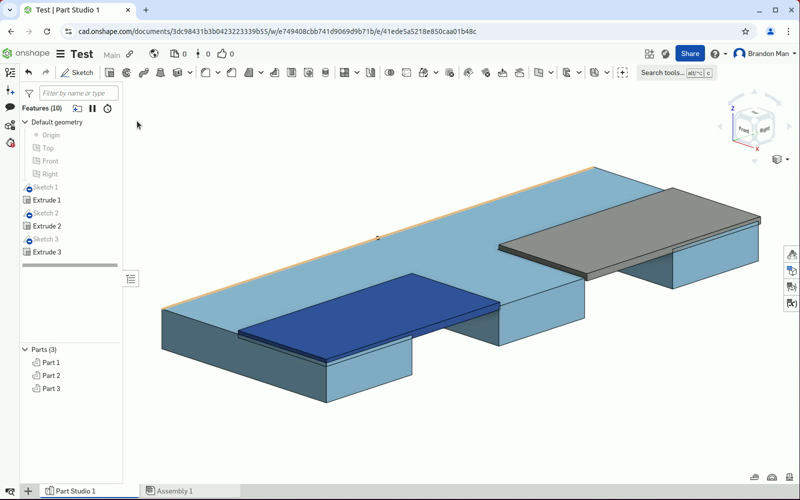
key(left, 3)
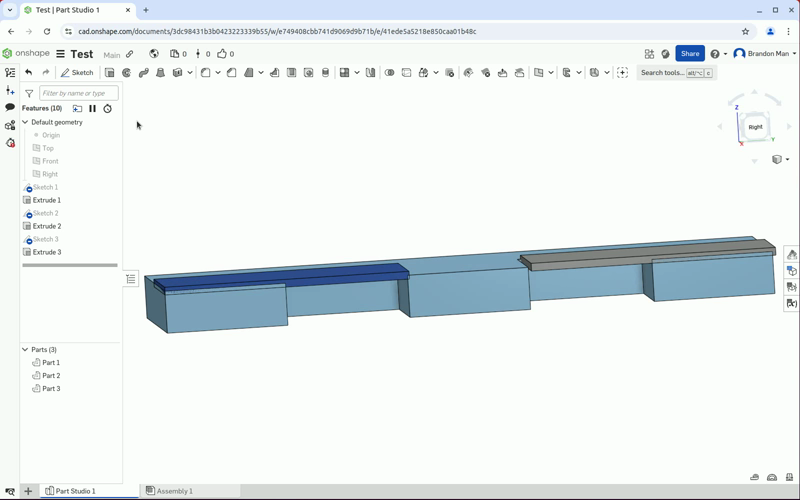
key(right, 3)
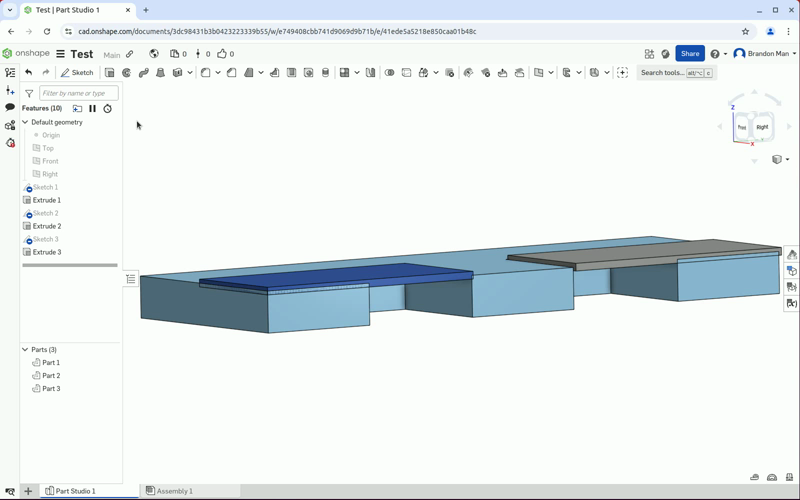
key(down, 3)
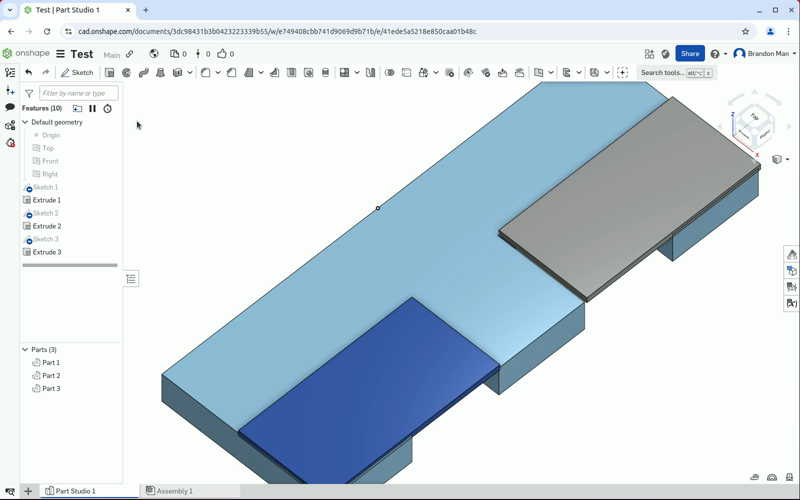
mouse_move(73, 189)
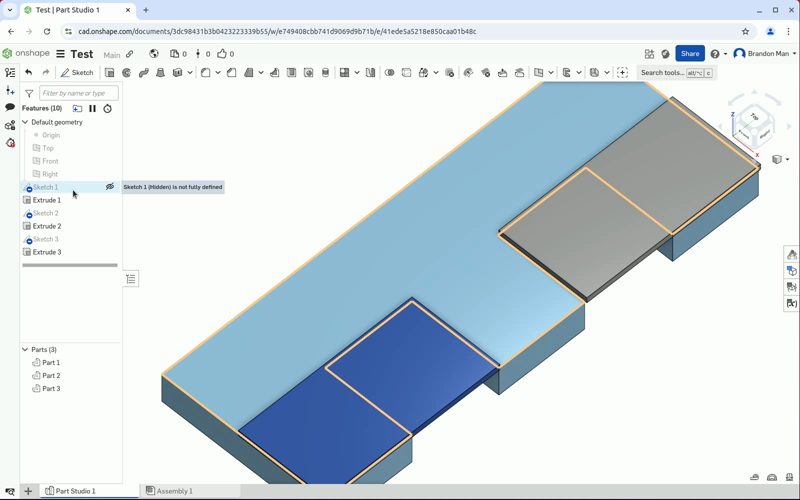
click(73, 189)